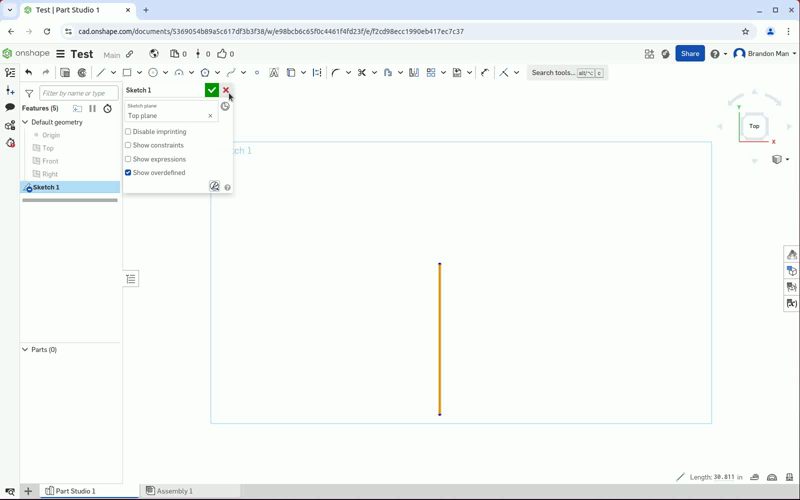
key(shift+h)
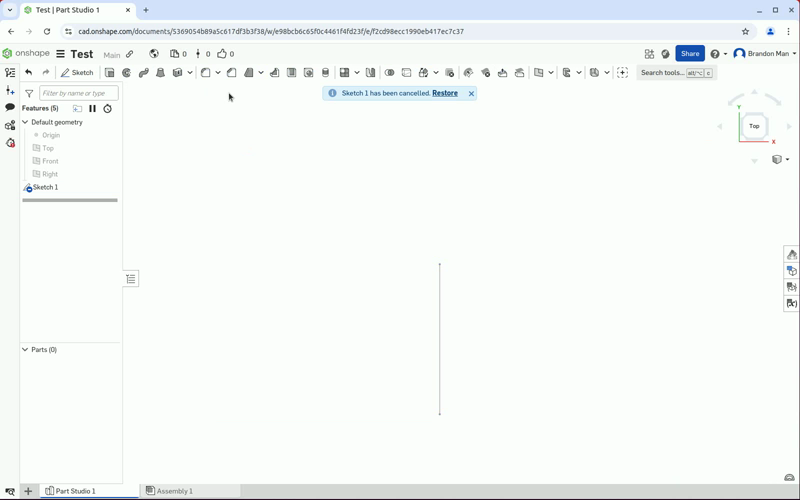
key(shift+s)
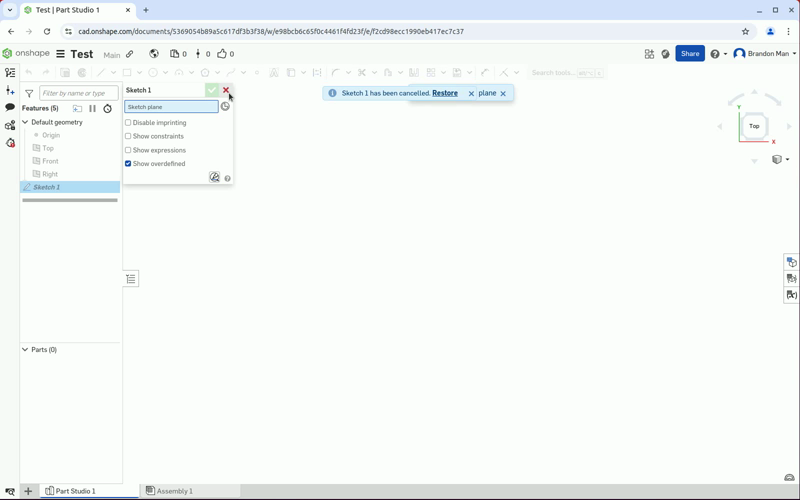
mouse_move(73, 150)
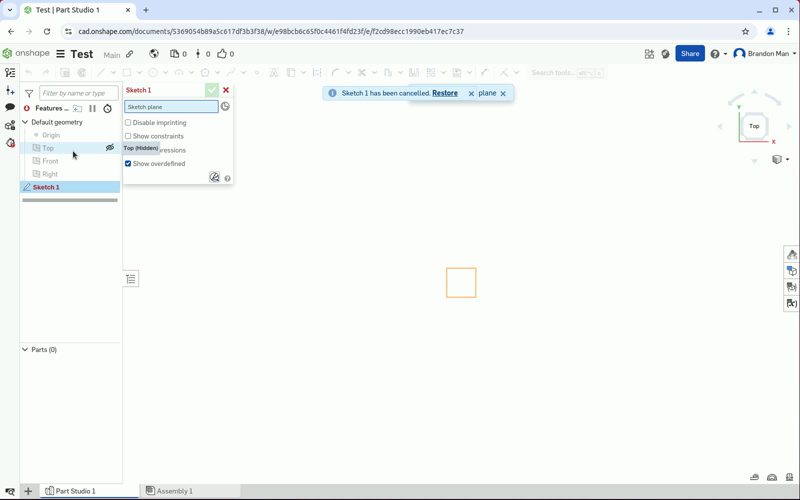
click(73, 150)
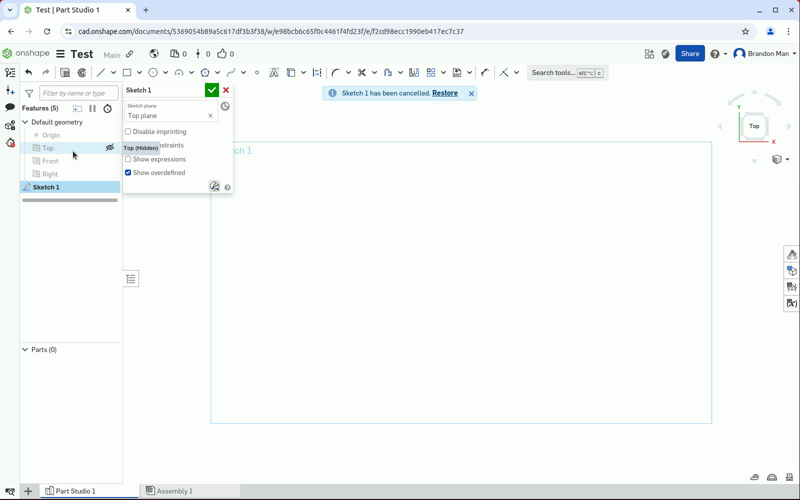
mouse_move(73, 352)
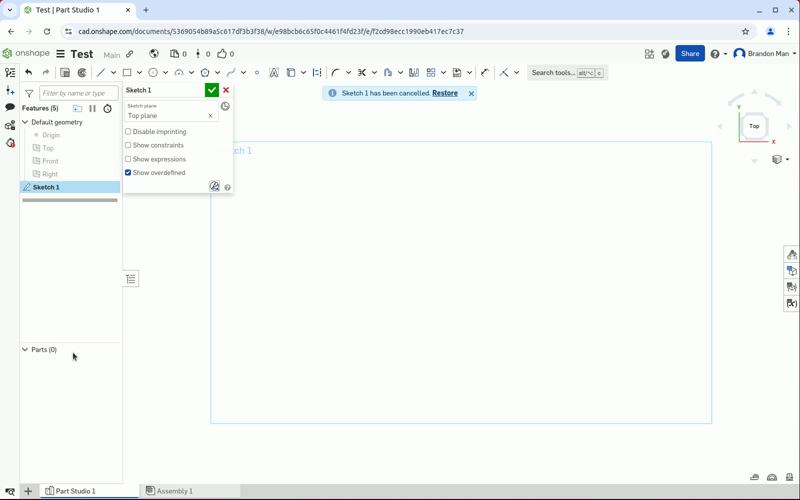
key(y)
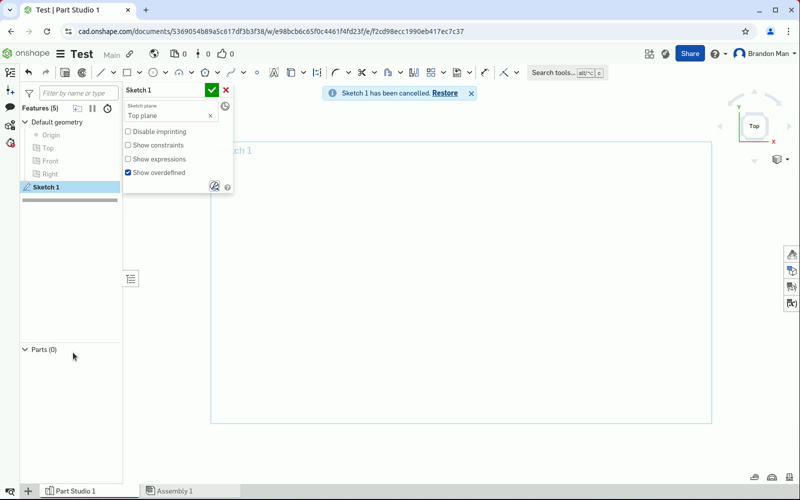
key(l)
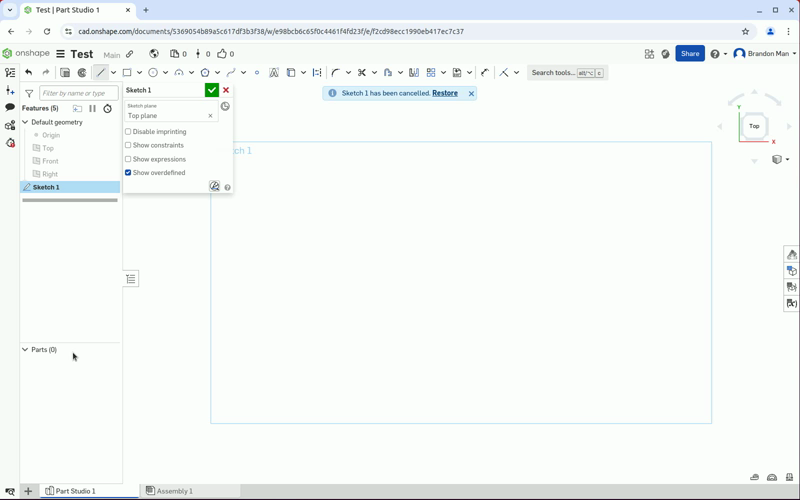
key_down(shift)
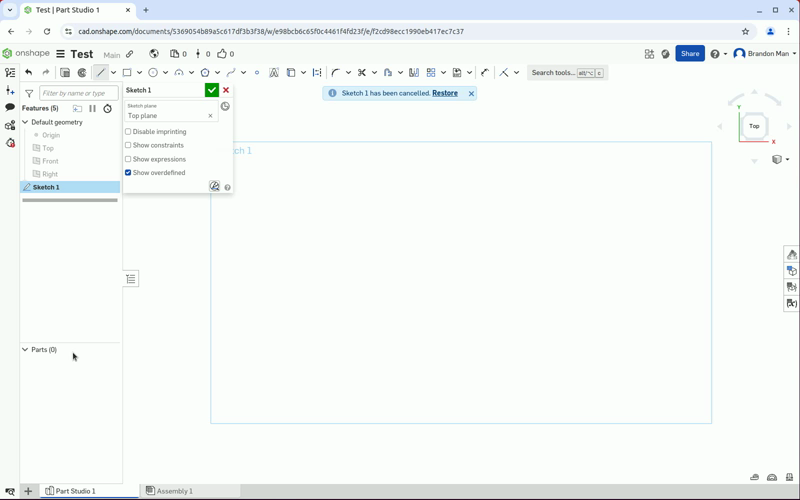
mouse_move(348, 318)
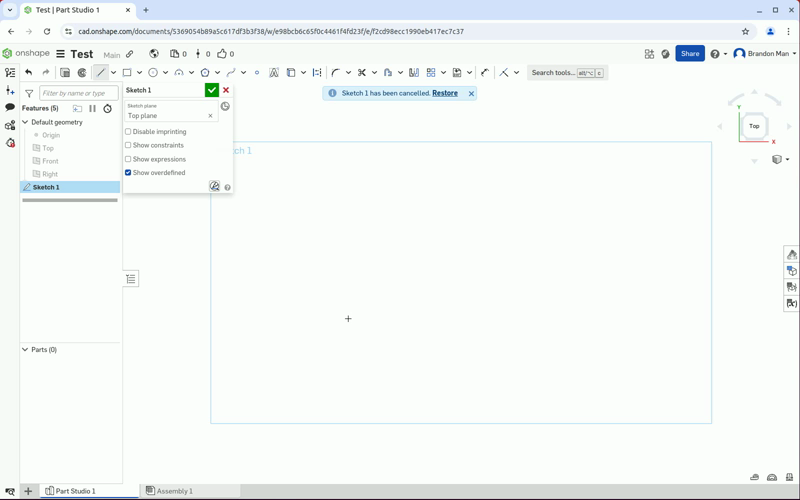
click(348, 318)
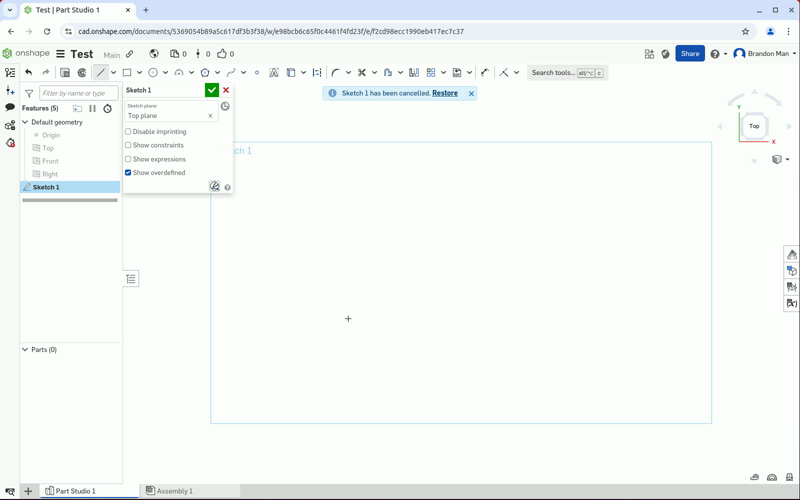
key_up(shift)
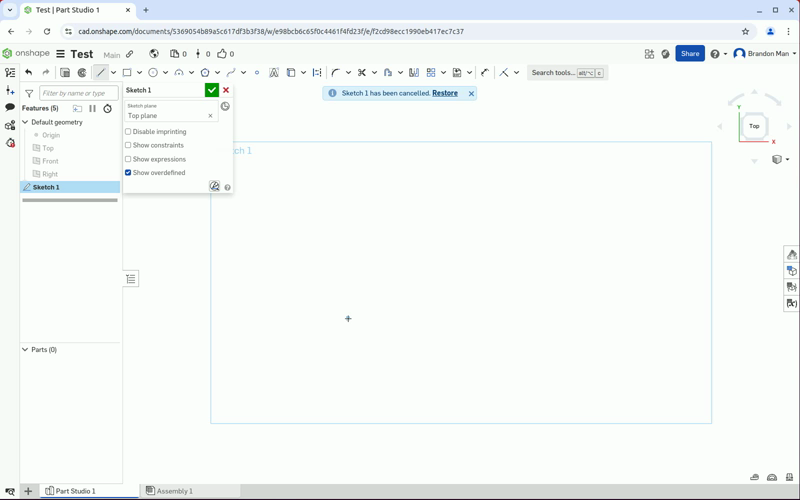
key_down(shift)
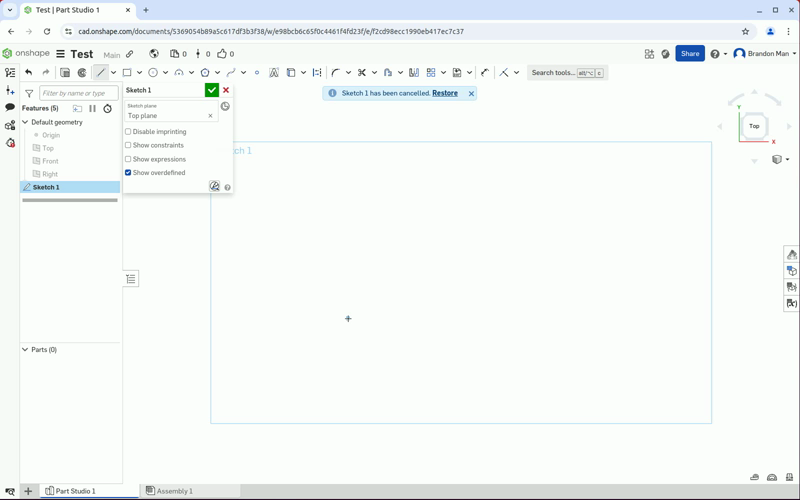
mouse_move(460, 318)
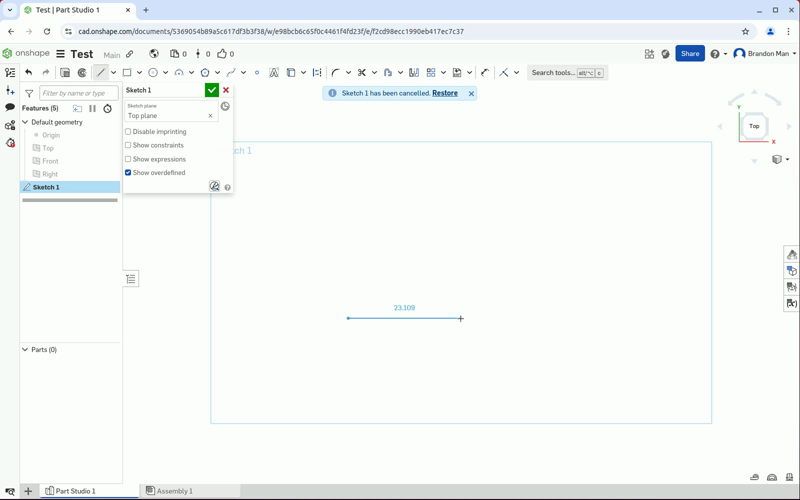
click(460, 318)
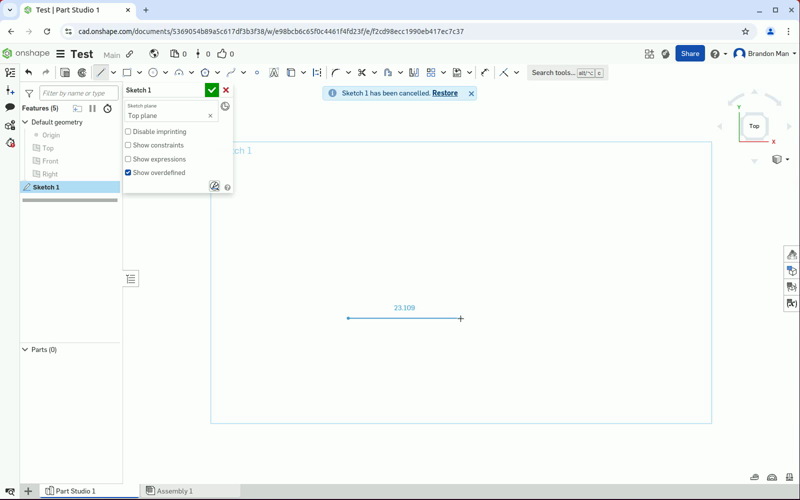
key_up(shift)
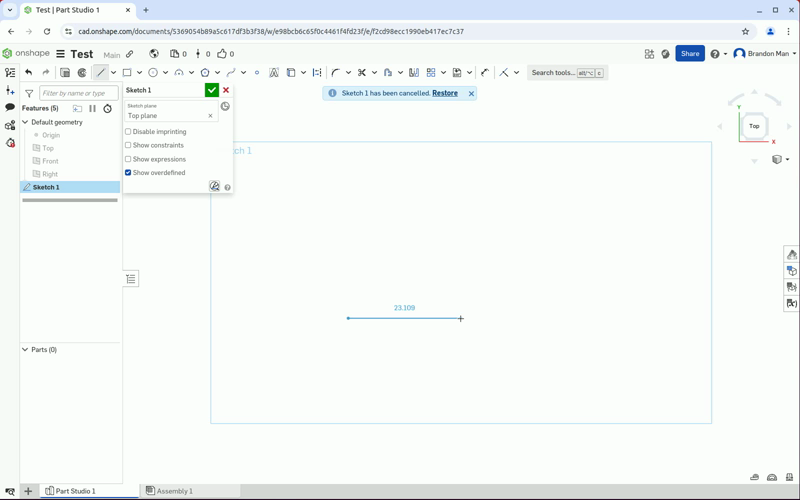
key_down(shift)
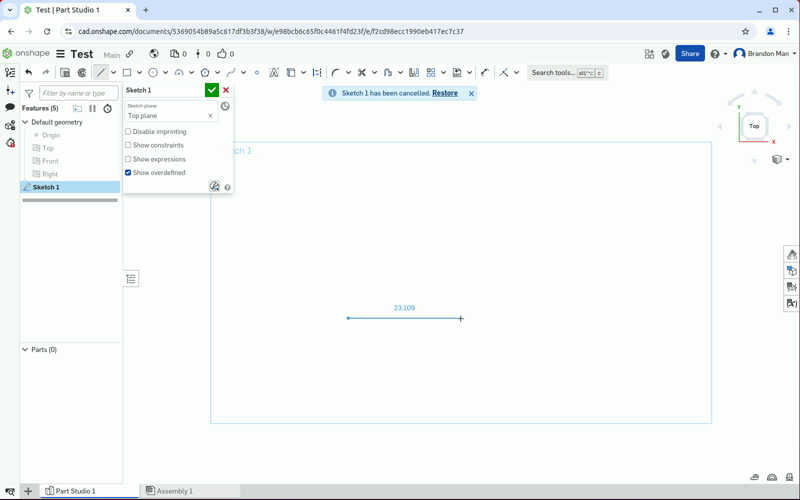
mouse_move(490, 318)
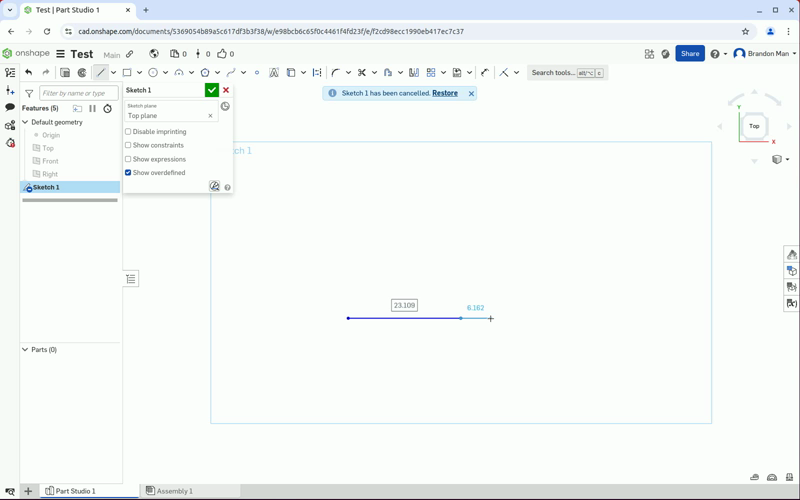
mouse_move(460, 291)
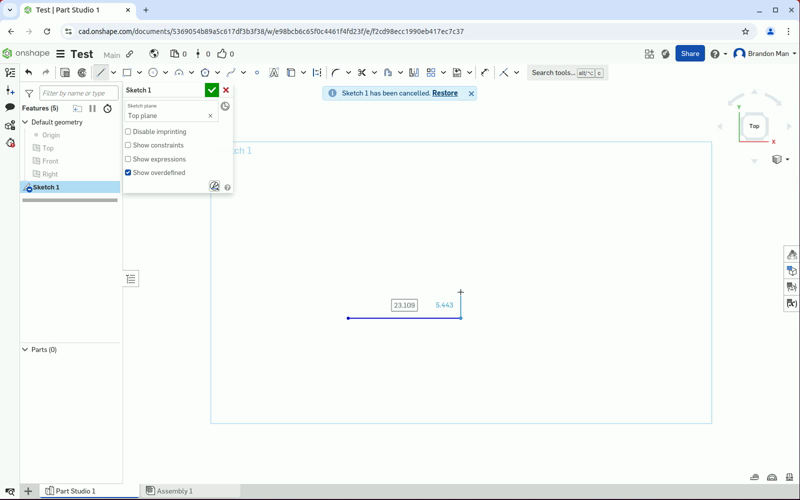
click(460, 291)
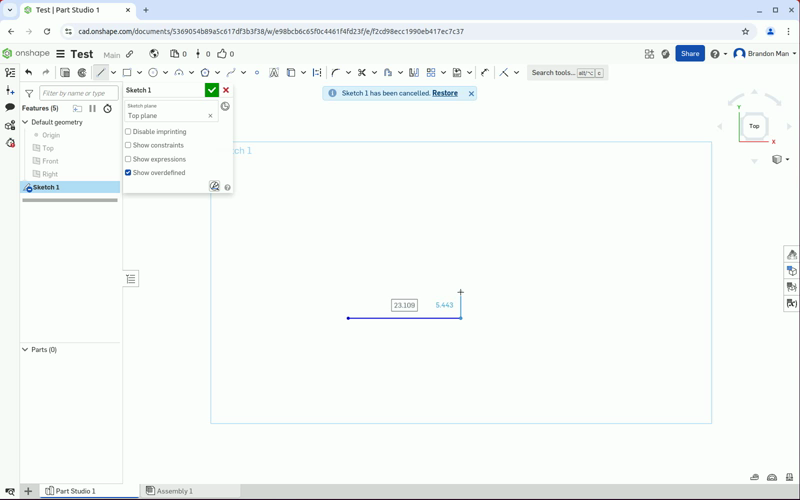
key_up(shift)
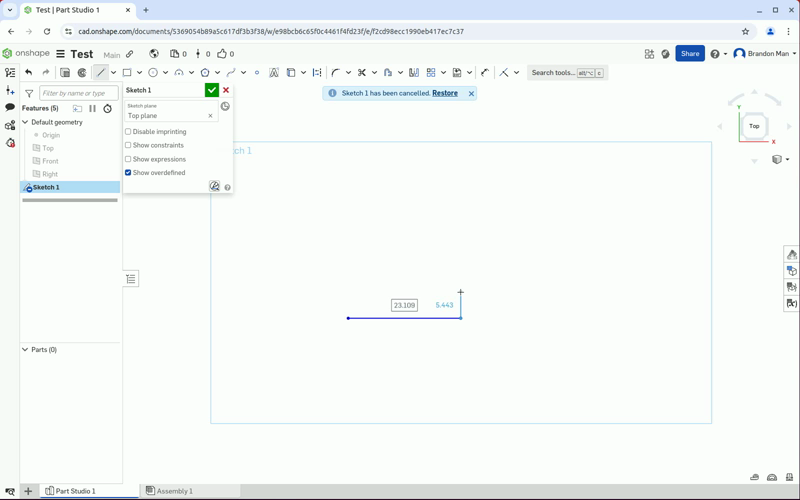
key_down(shift)
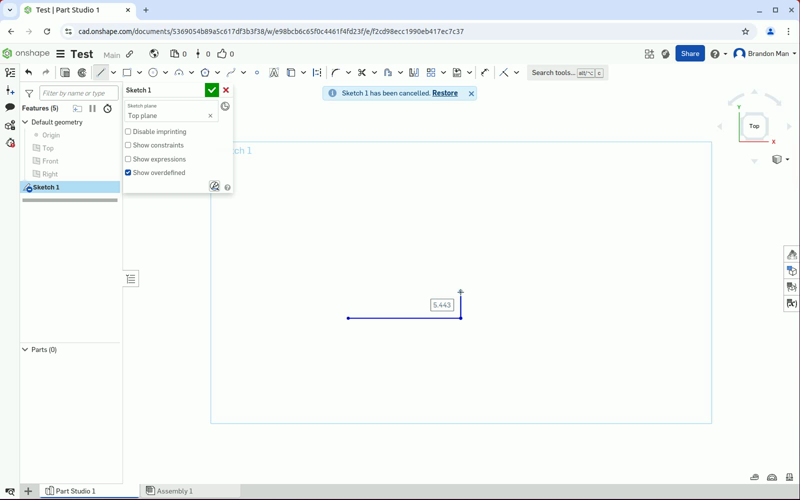
mouse_move(490, 291)
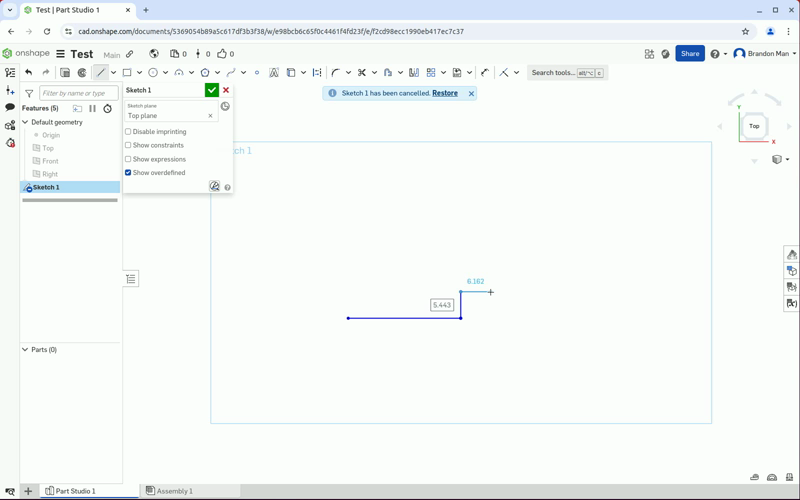
mouse_move(460, 282)
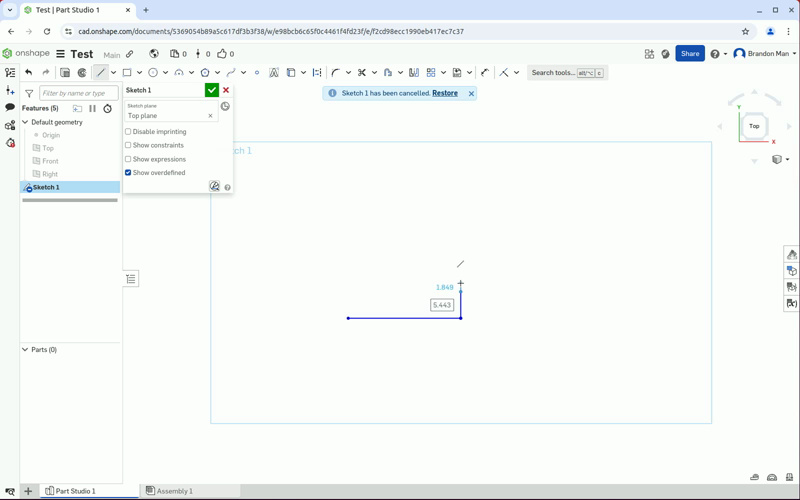
click(460, 282)
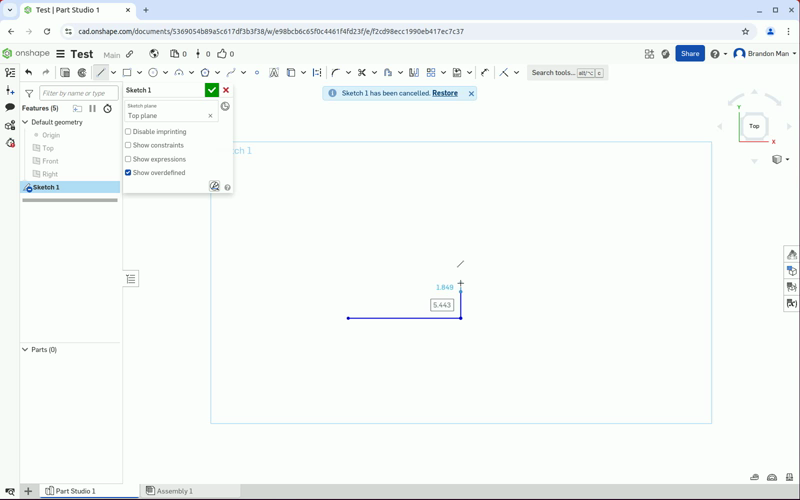
key_up(shift)
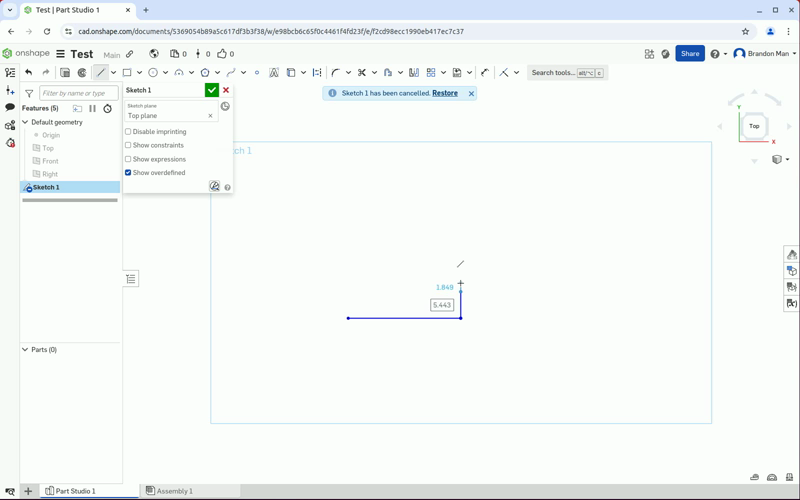
key_down(shift)
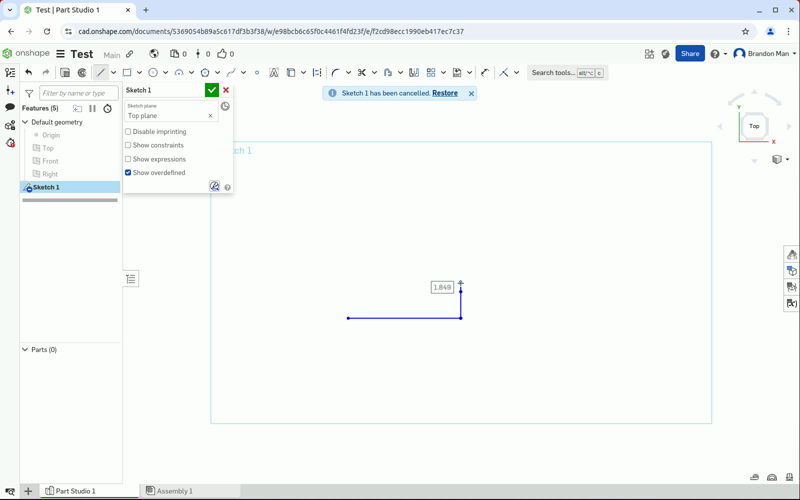
mouse_move(348, 282)
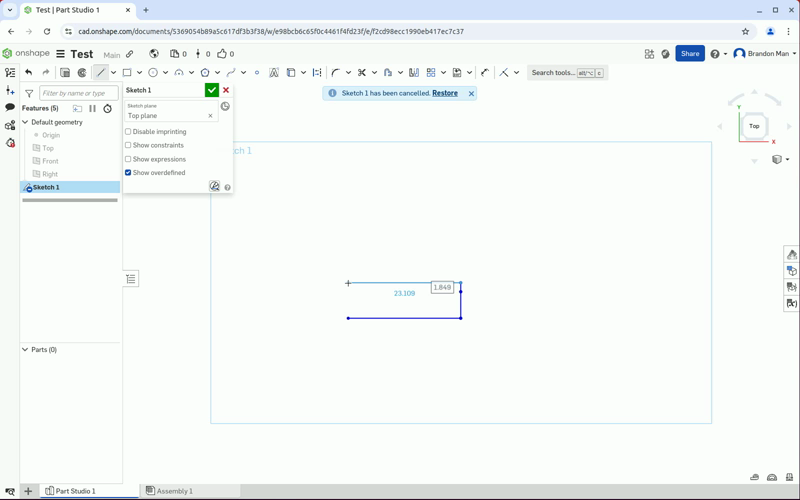
click(348, 282)
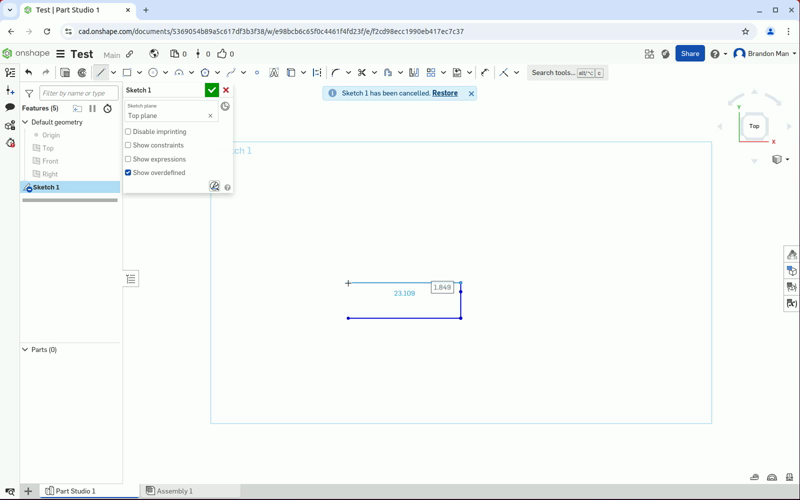
key_up(shift)
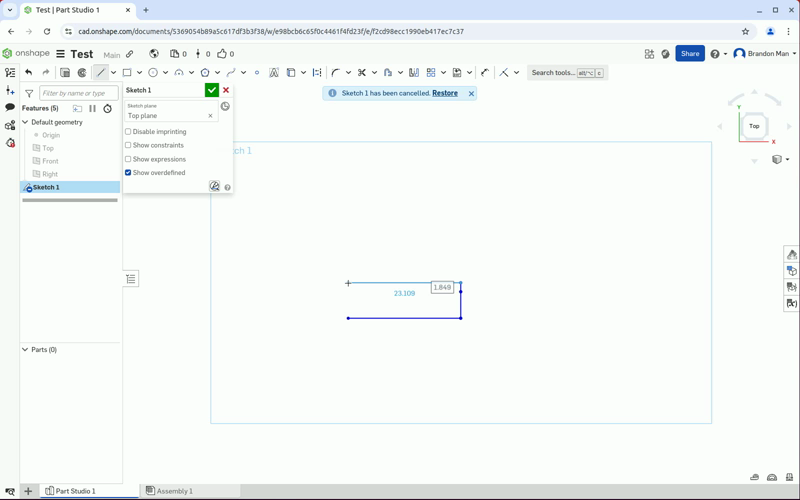
mouse_move(378, 282)
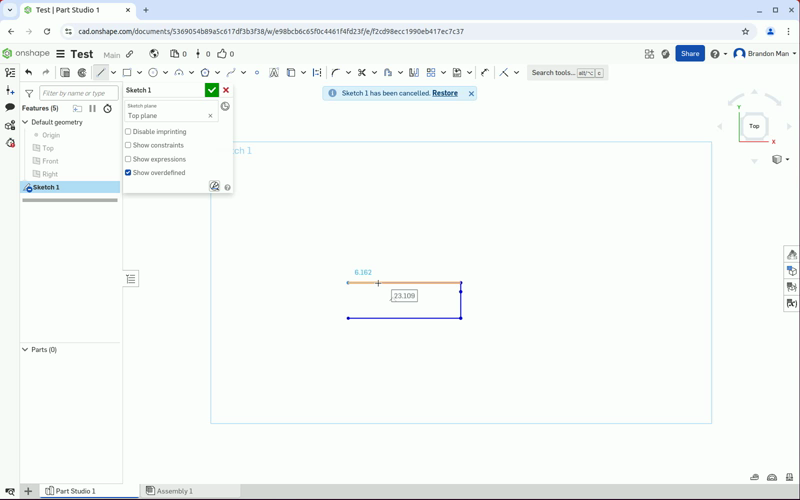
key_down(shift)
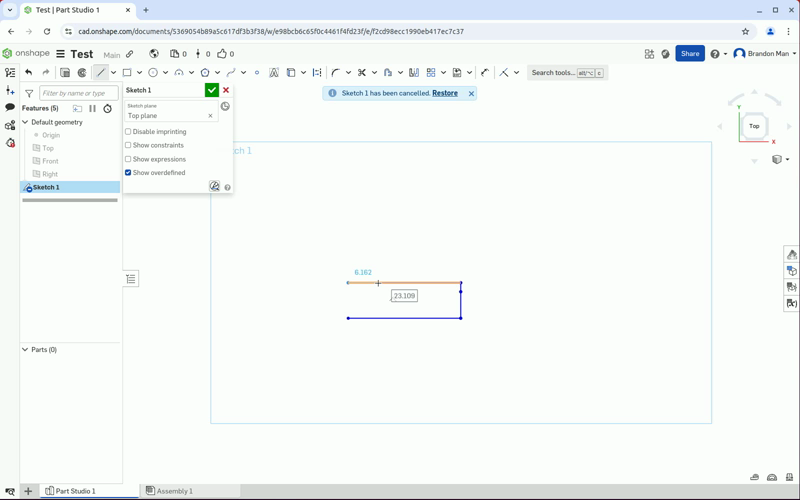
mouse_move(348, 318)
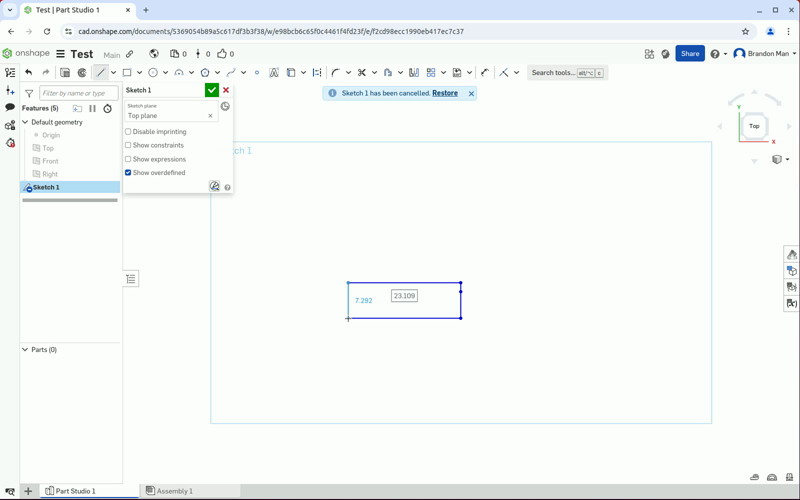
key_up(shift)
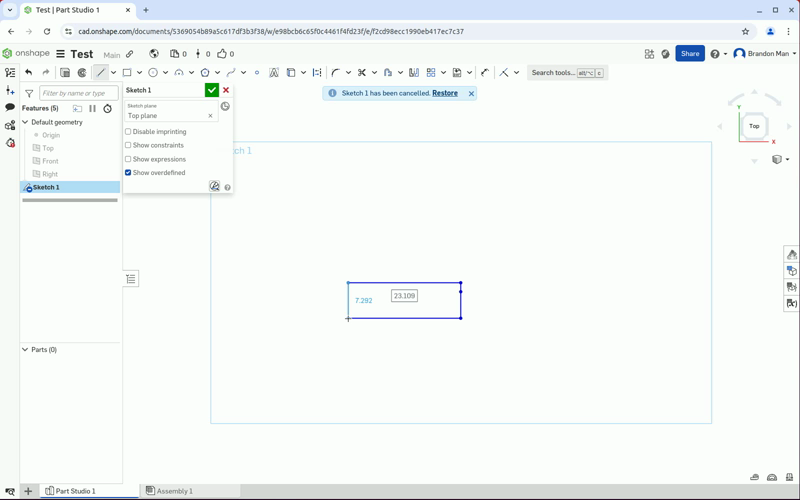
click(348, 318)
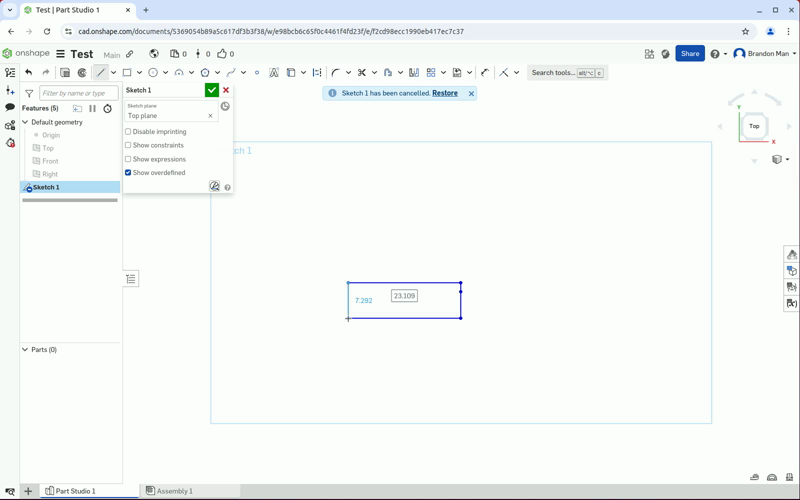
key(esc)
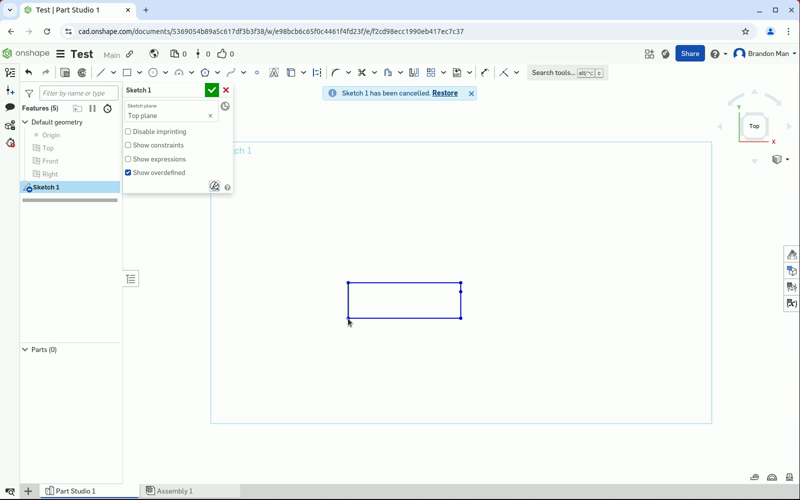
key(c)
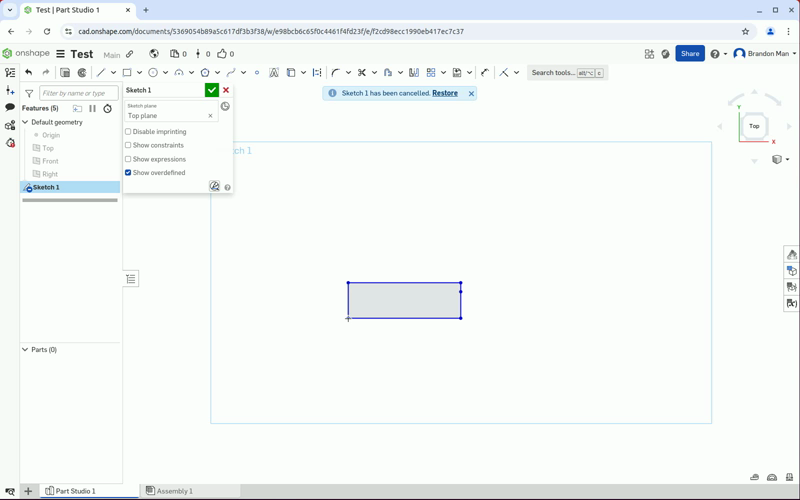
key_down(shift)
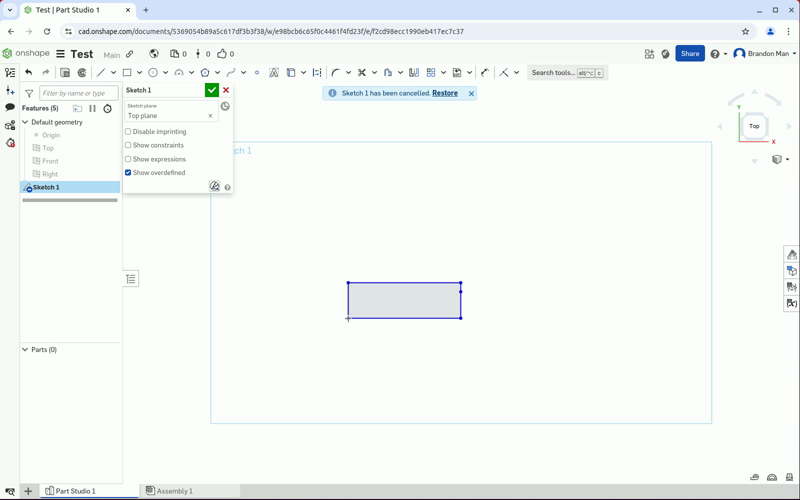
mouse_move(457, 310)
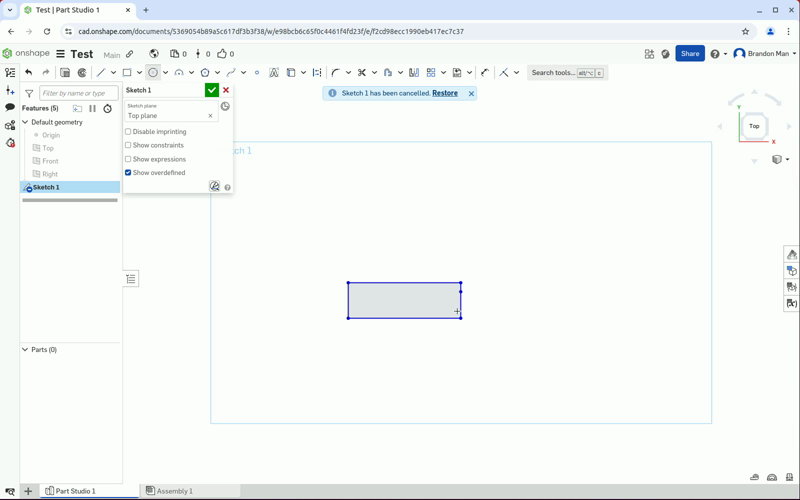
click(457, 310)
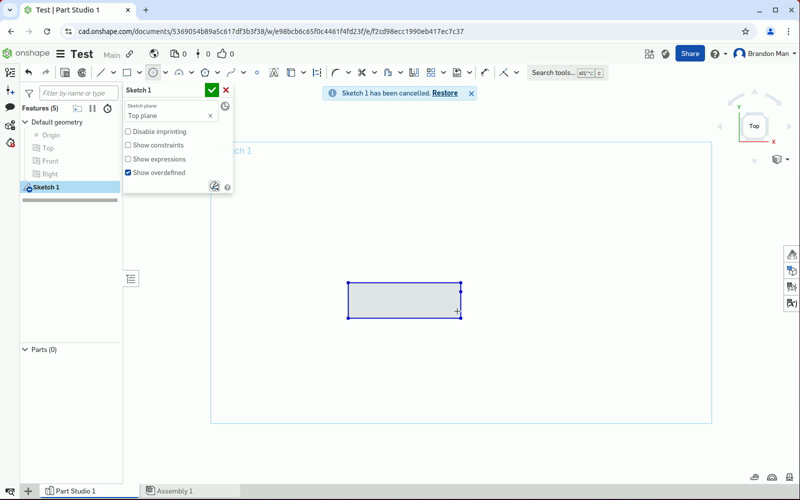
key_up(shift)
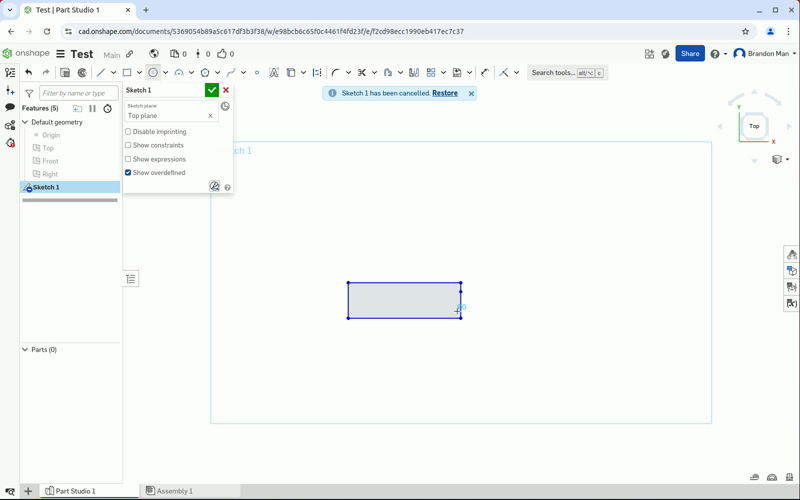
mouse_move(458, 310)
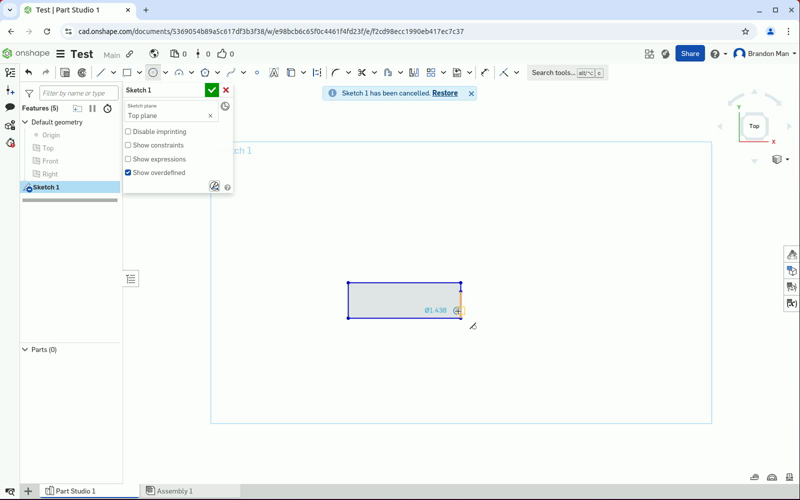
scroll(6)
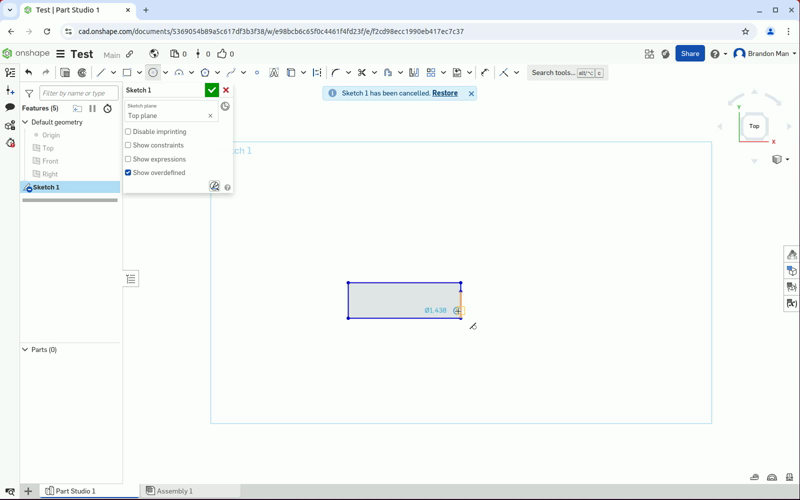
scroll(6)
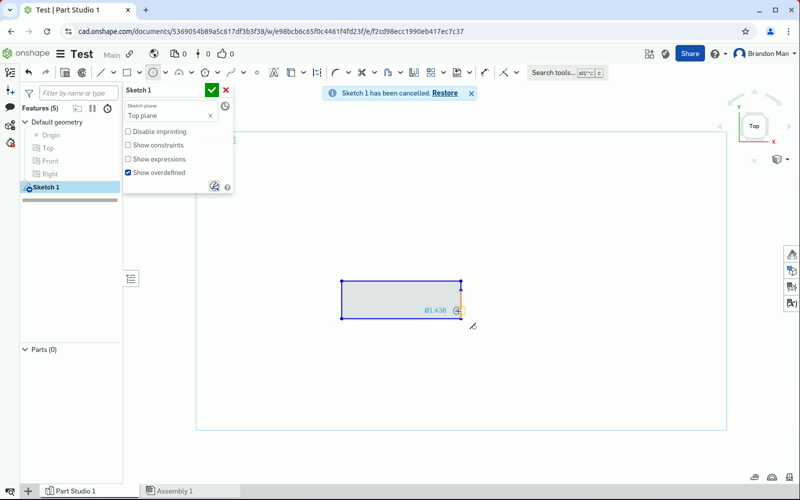
scroll(6)
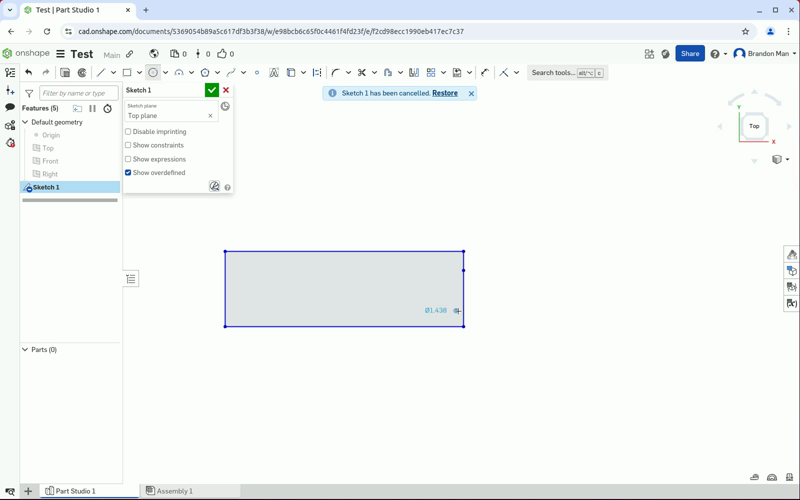
scroll(6)
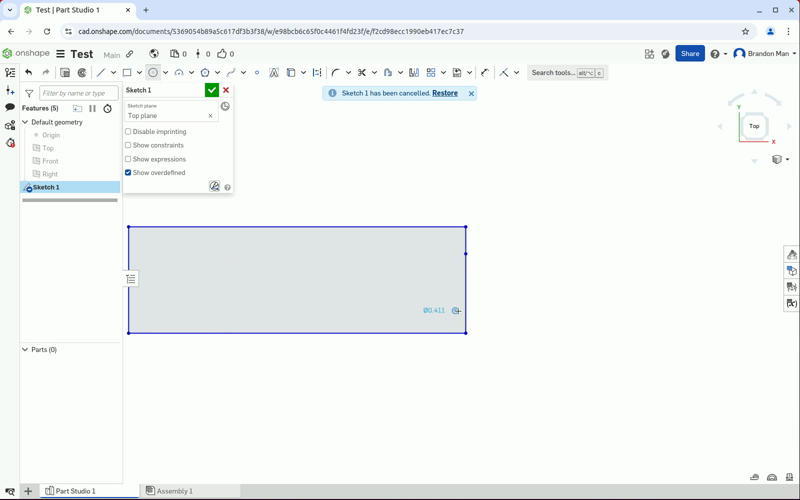
scroll(6)
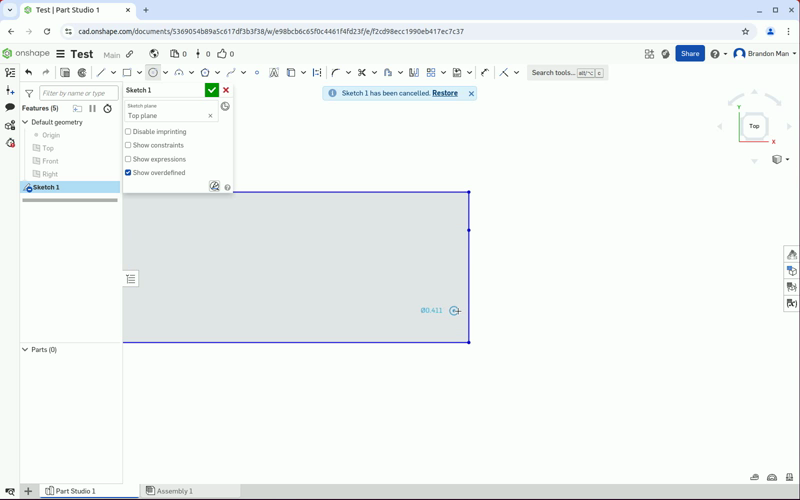
scroll(6)
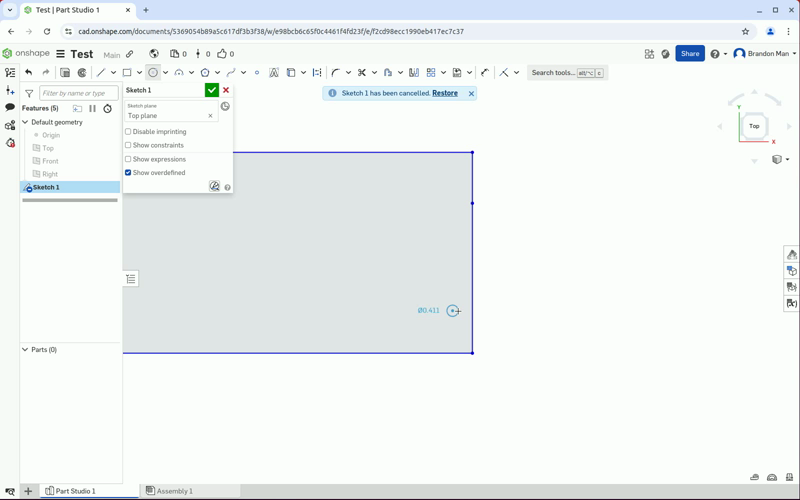
scroll(6)
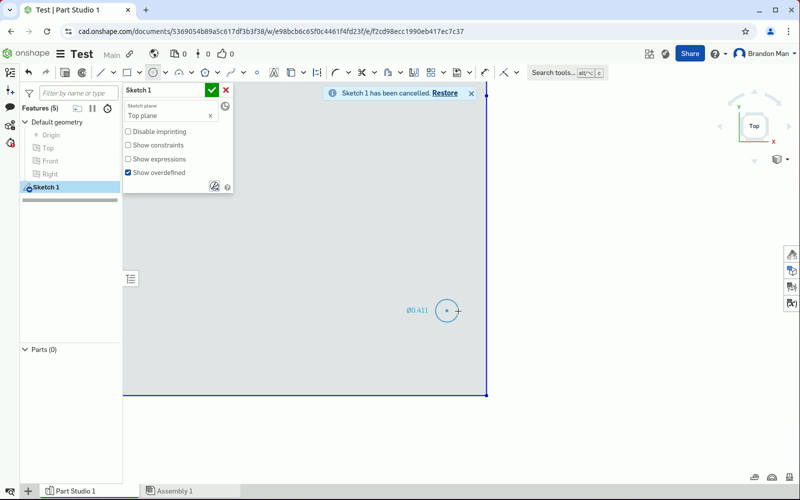
click(458, 310)
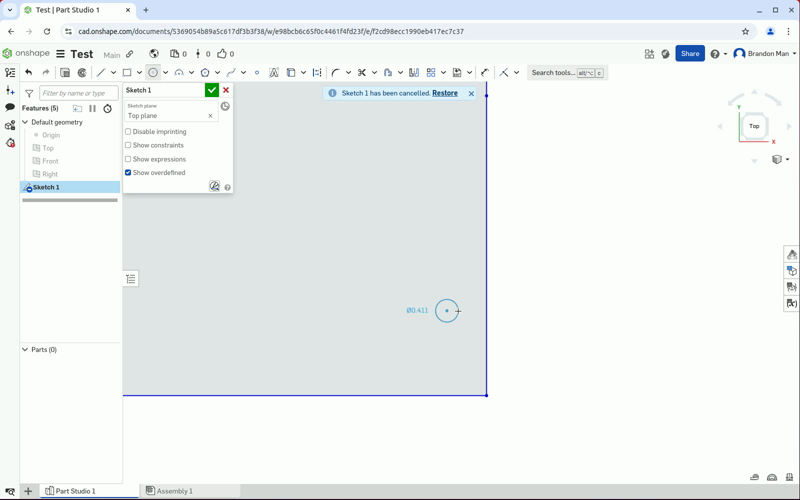
scroll(-6)
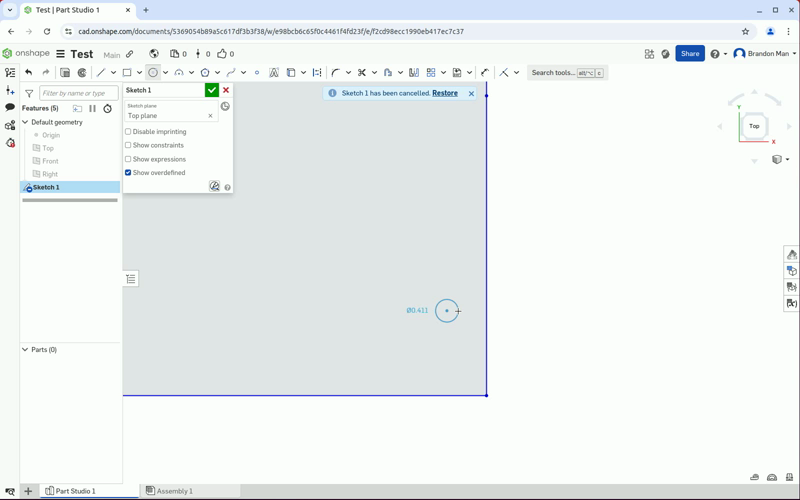
scroll(-6)
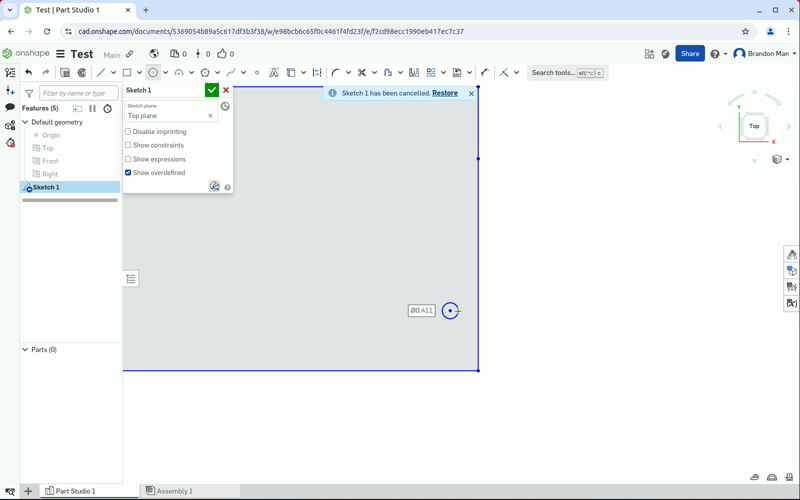
scroll(-6)
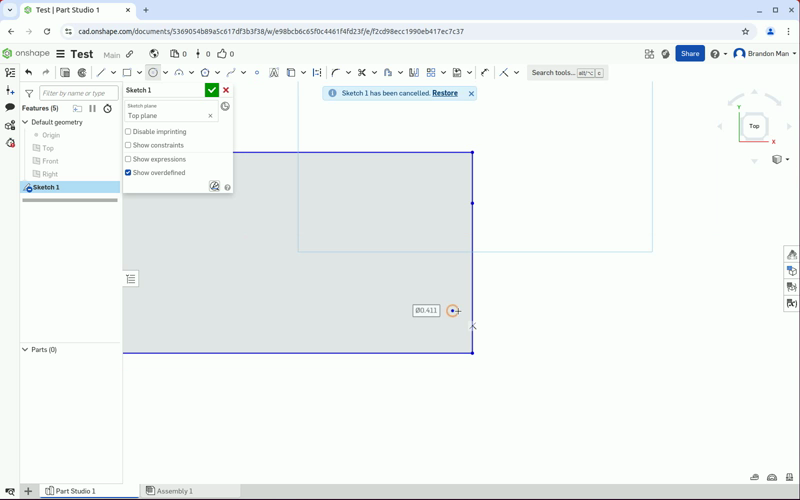
scroll(-6)
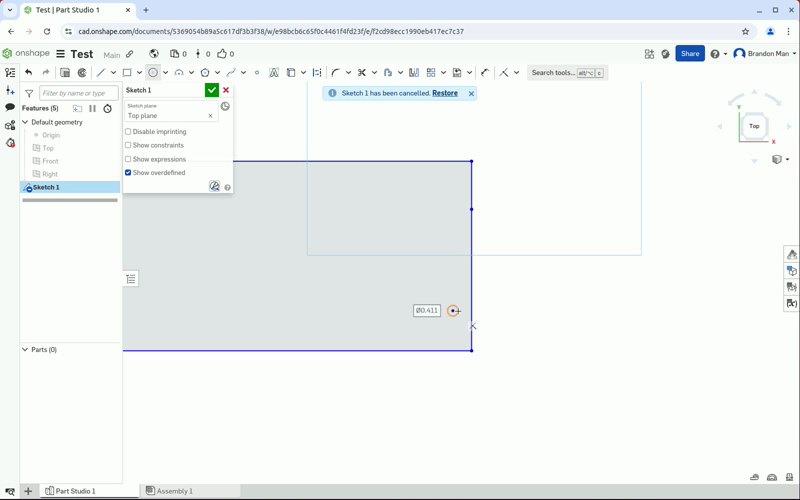
scroll(-6)
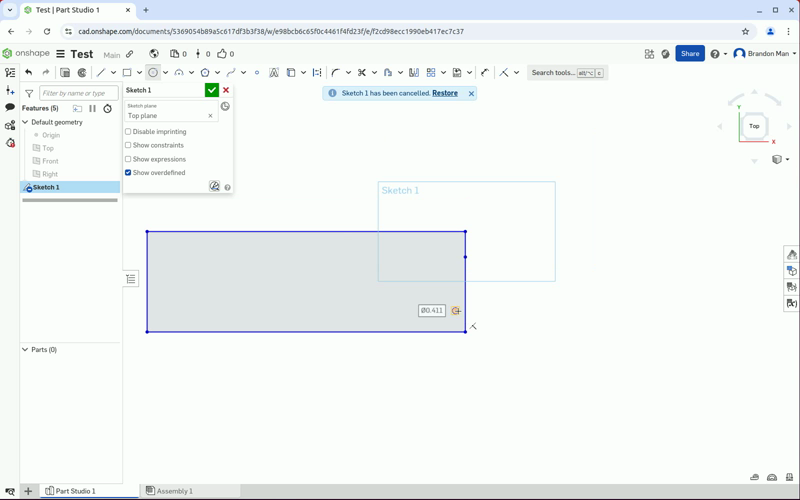
scroll(-6)
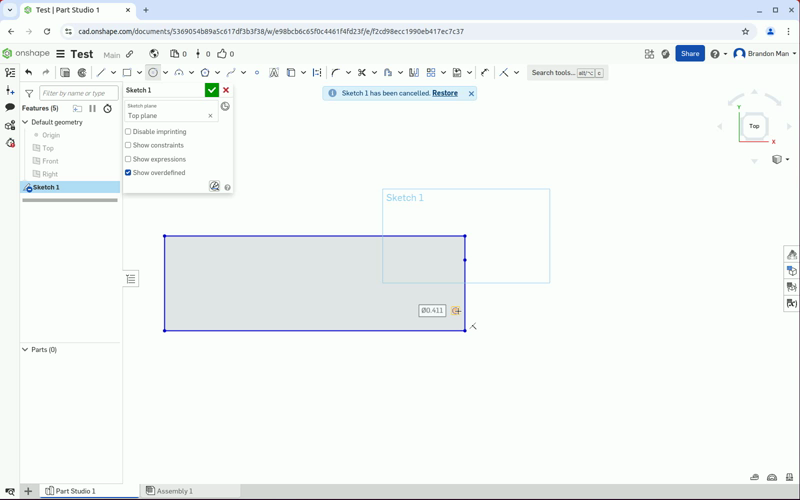
scroll(-6)
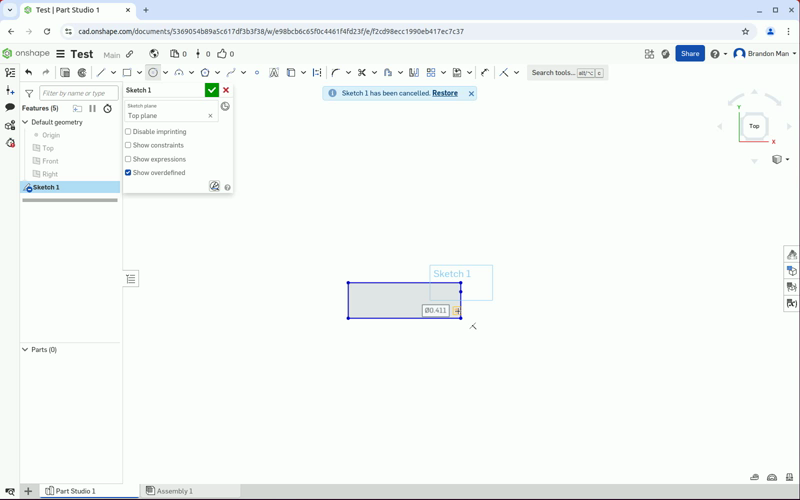
key(esc)
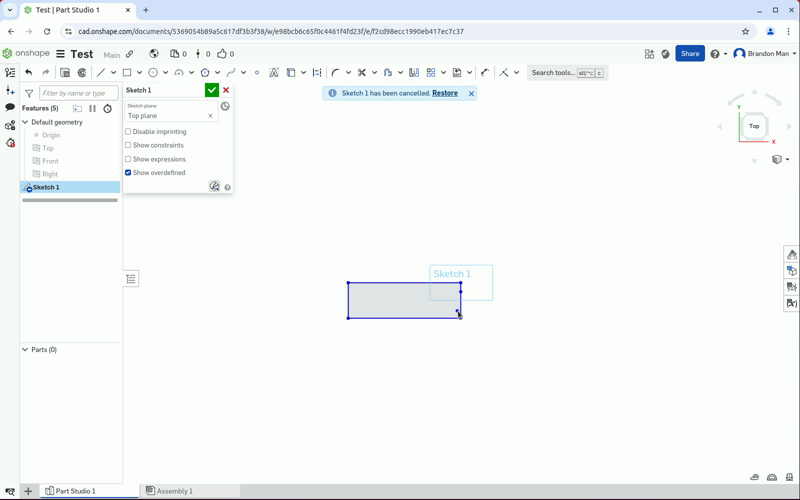
mouse_move(456, 291)
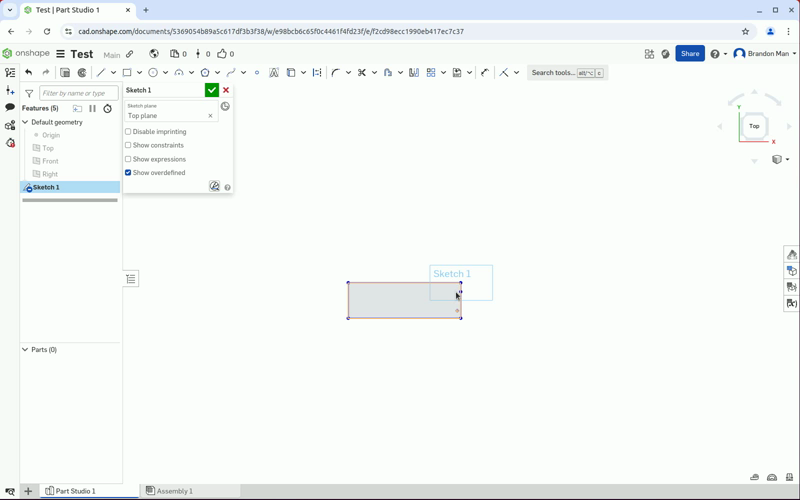
click(456, 291)
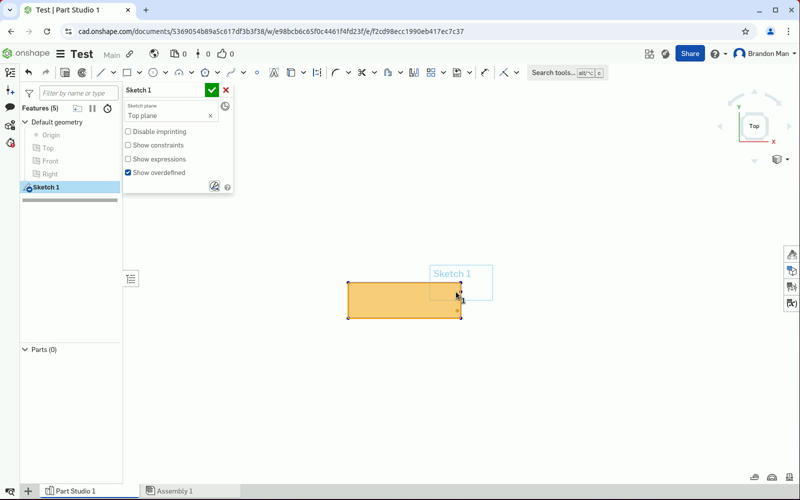
mouse_move(73, 352)
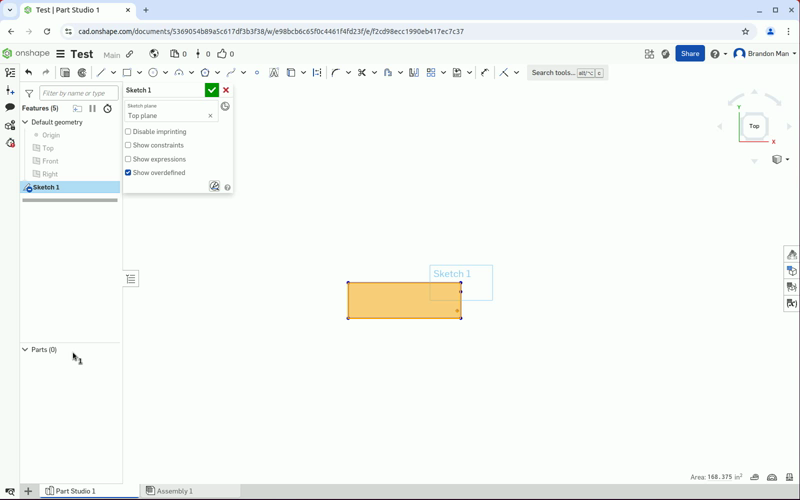
key(shift+y)
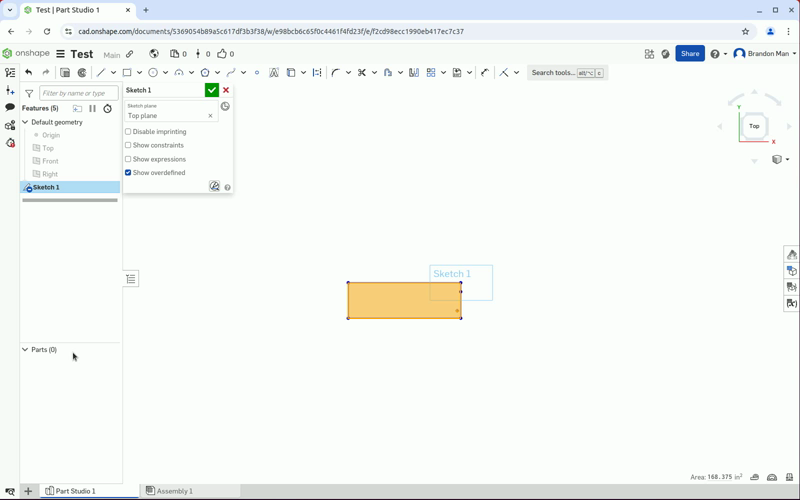
key(shift+e)
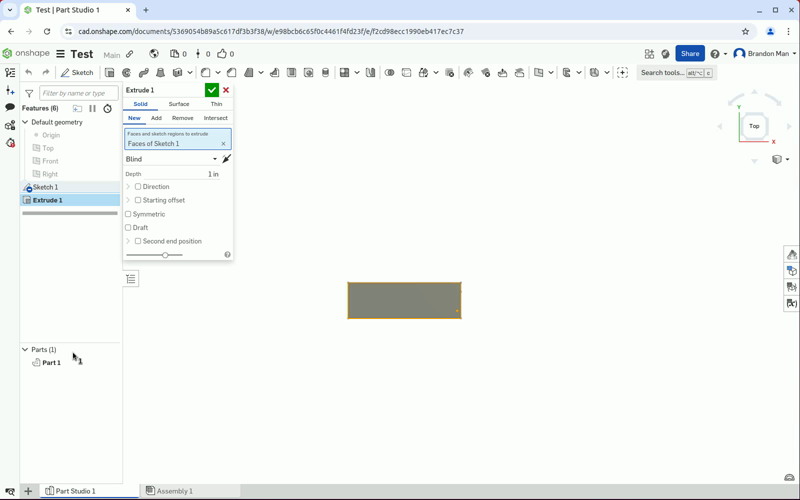
mouse_move(143, 106)
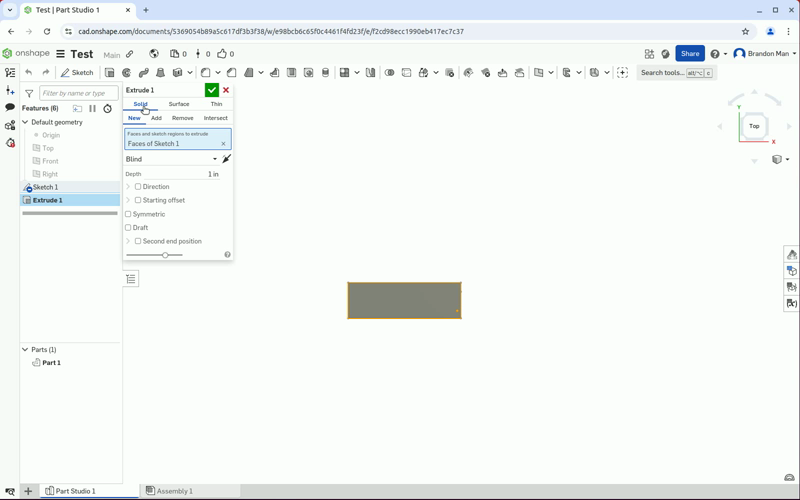
click(143, 106)
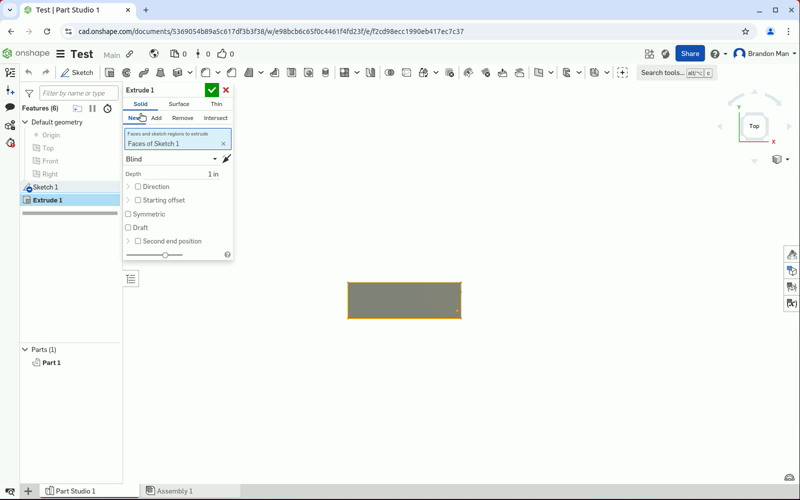
mouse_move(137, 120)
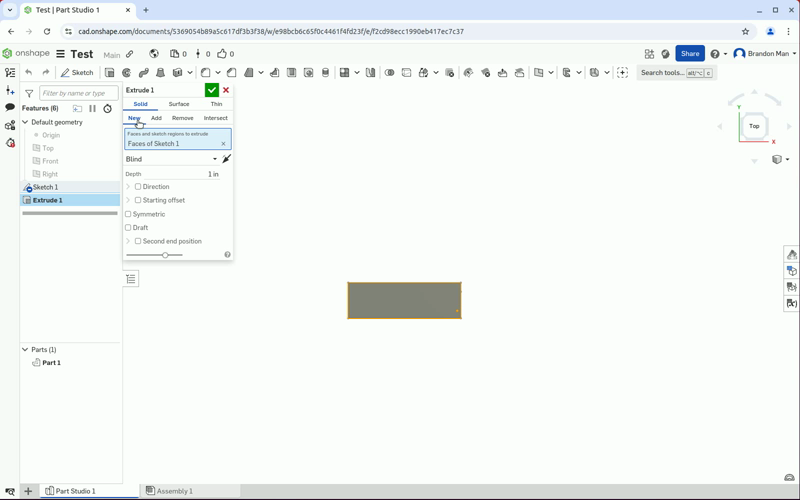
click(137, 120)
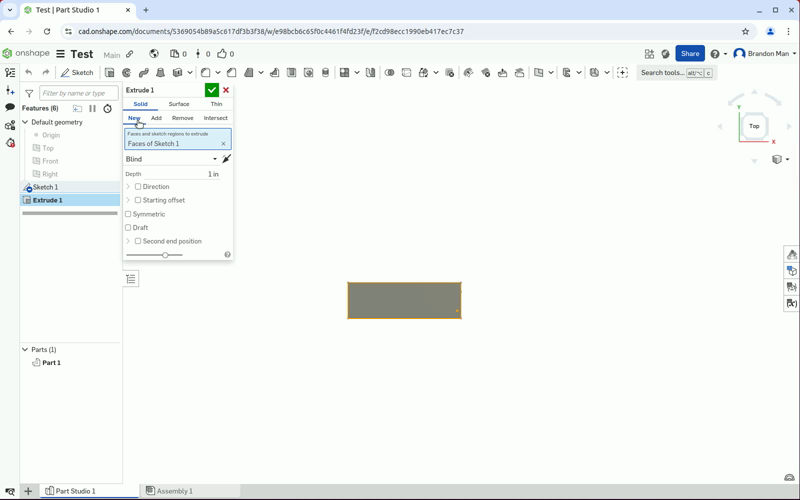
key(tab, 4)
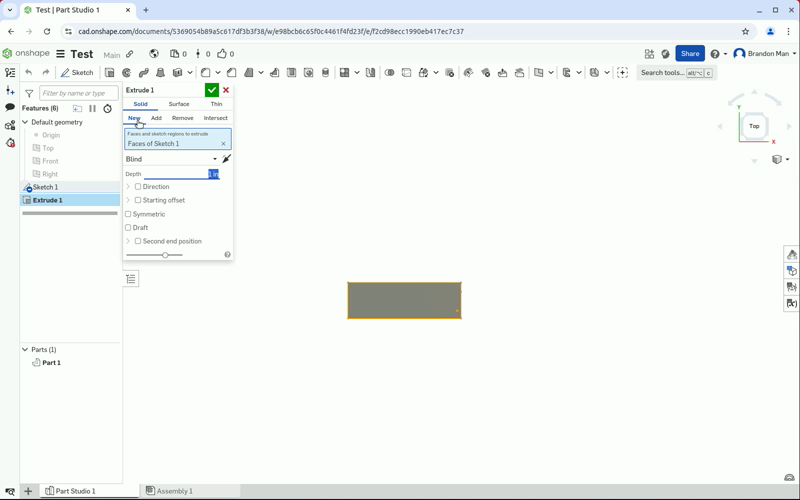
text(-0.241)
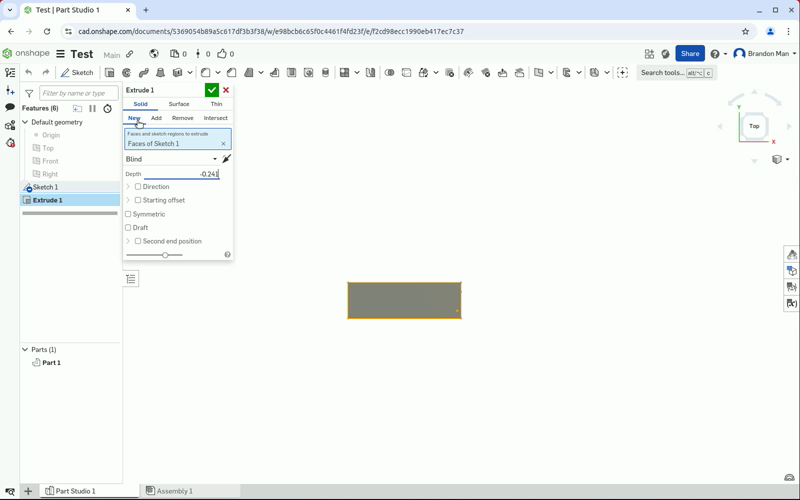
key(enter)
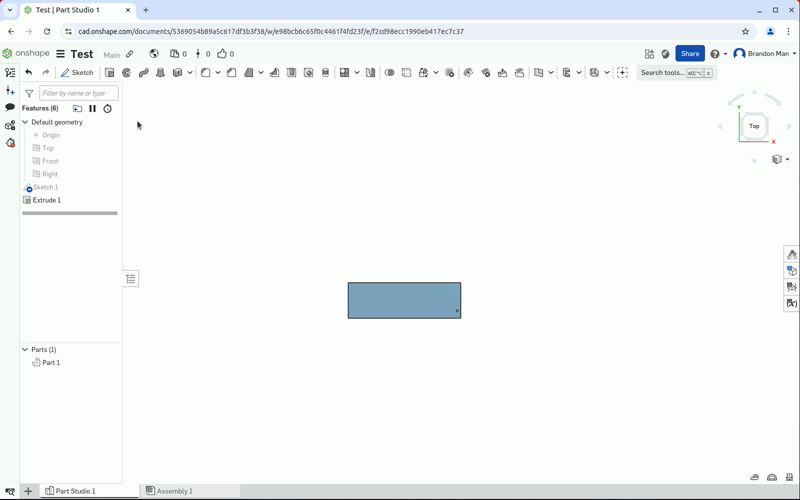
key(shift+h)
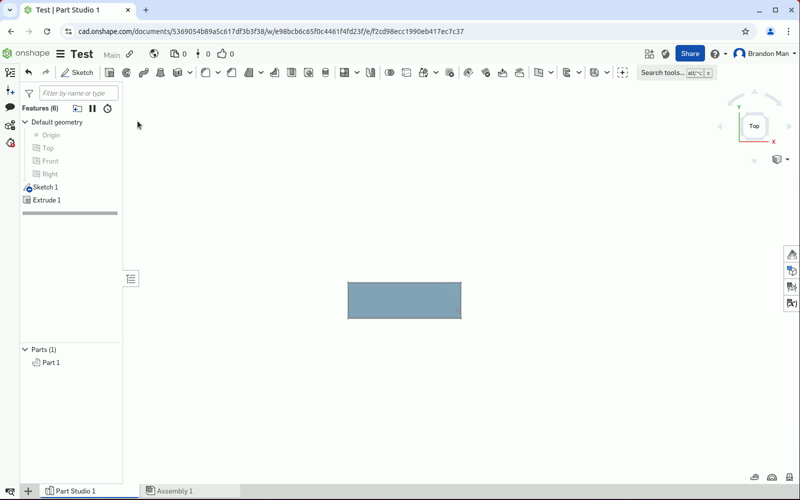
key(shift+h)
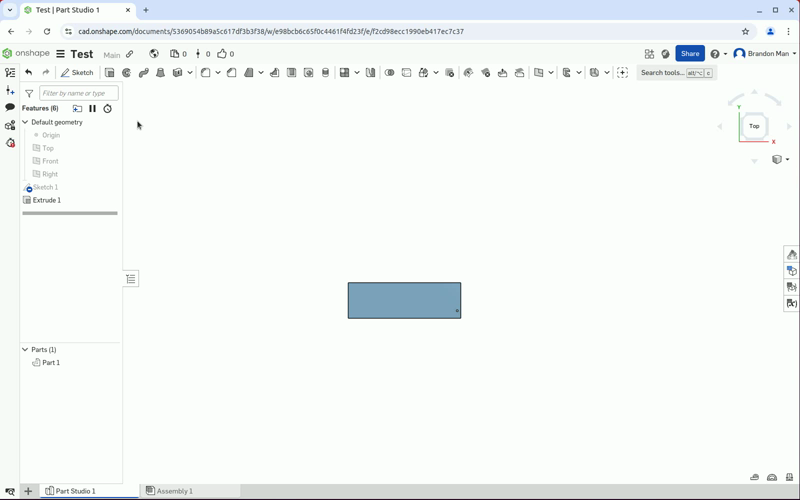
mouse_move(73, 189)
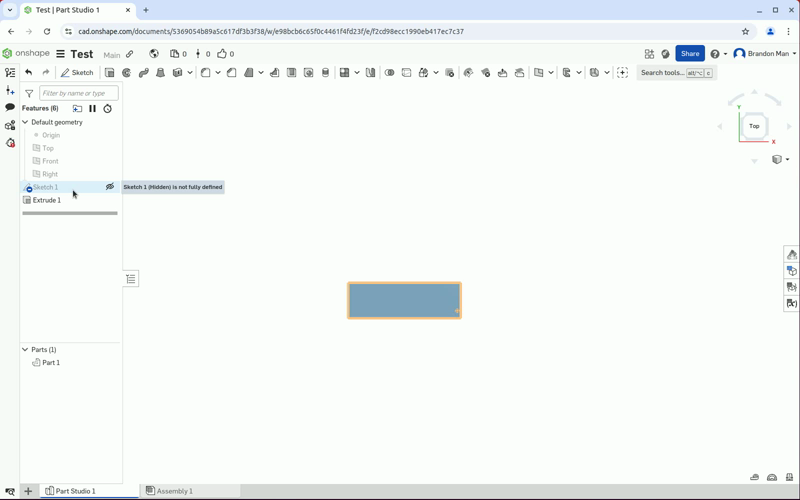
click(73, 189)
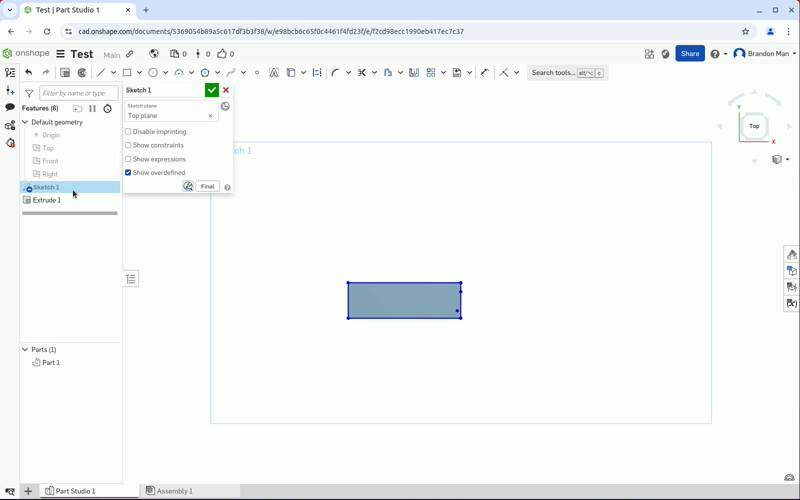
mouse_move(229, 92)
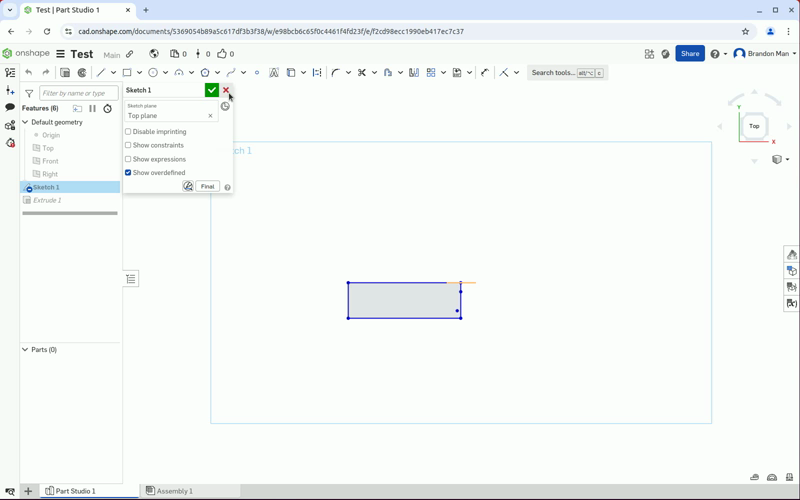
click(229, 92)
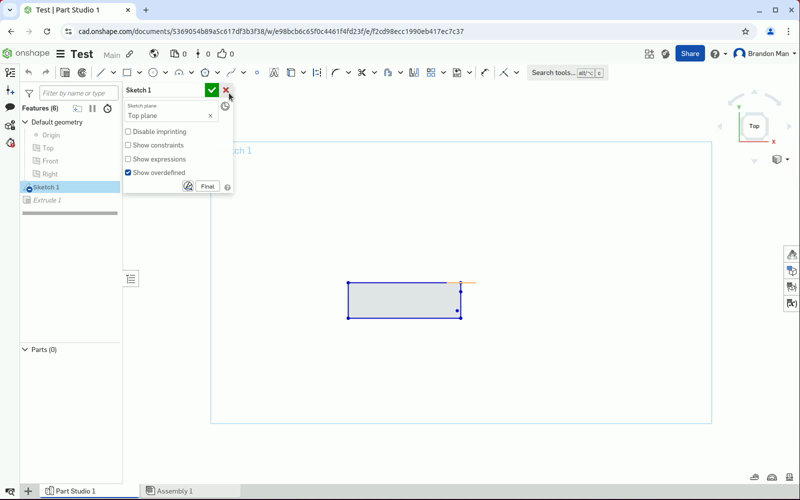
key(shift+s)
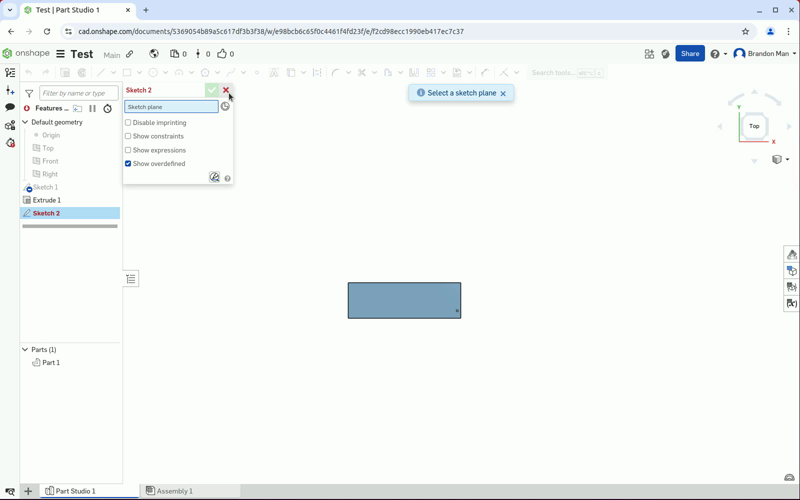
mouse_move(73, 150)
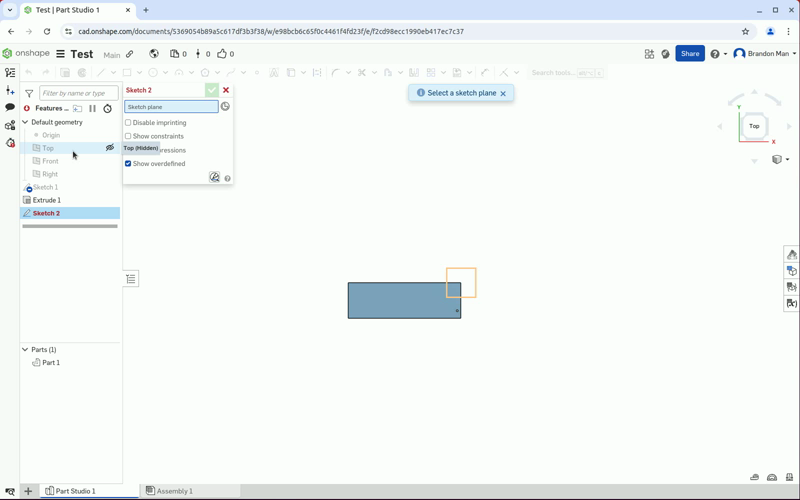
click(73, 150)
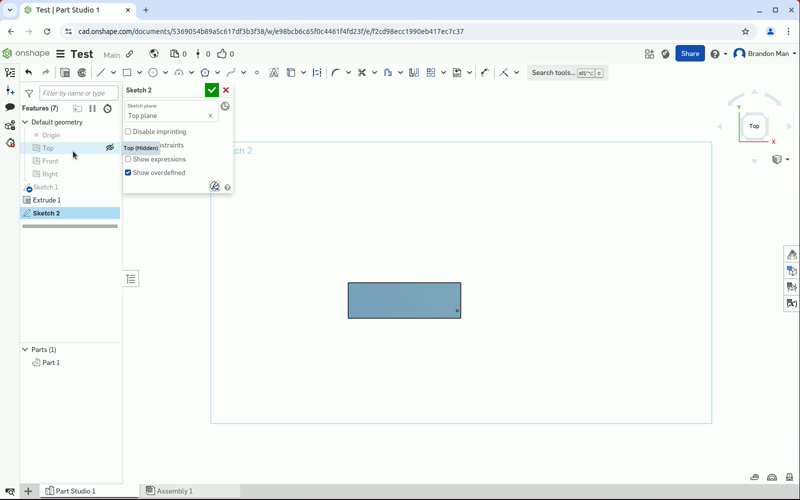
mouse_move(73, 352)
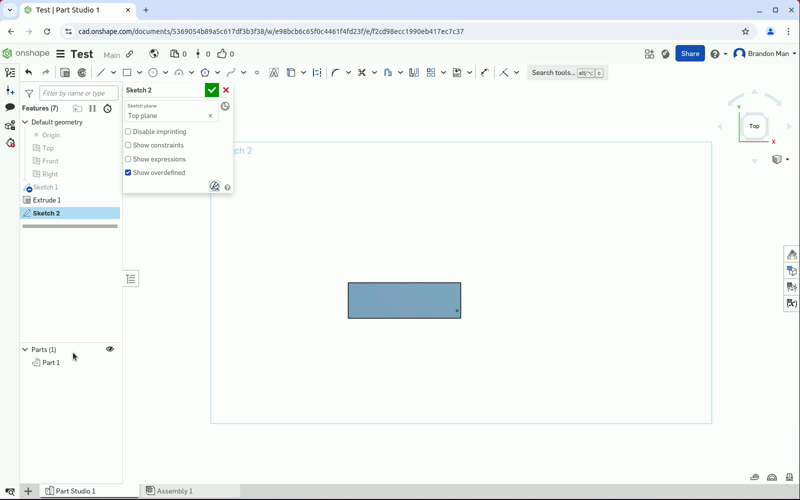
key(y)
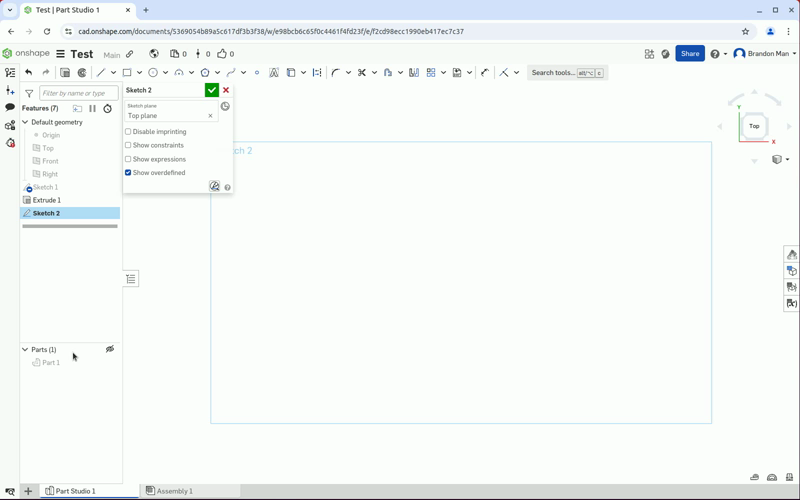
key(l)
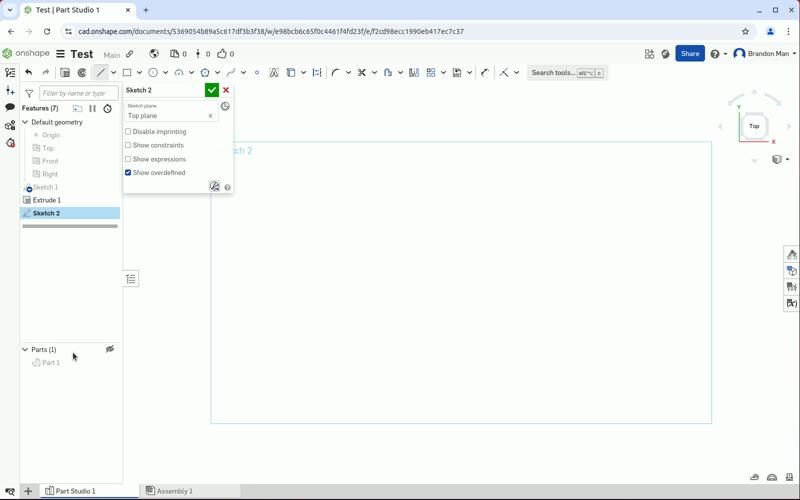
key_down(shift)
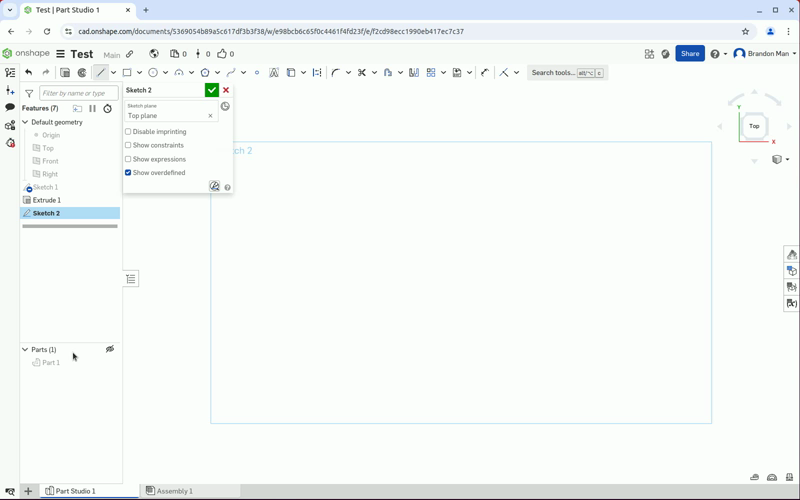
mouse_move(460, 318)
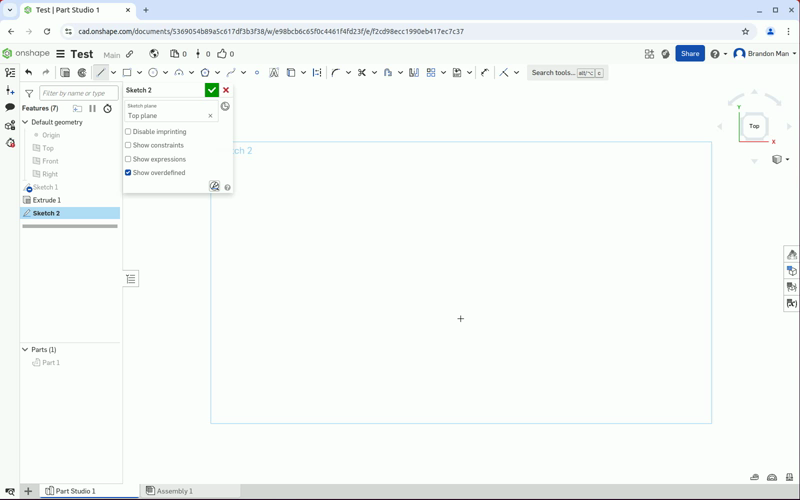
click(460, 318)
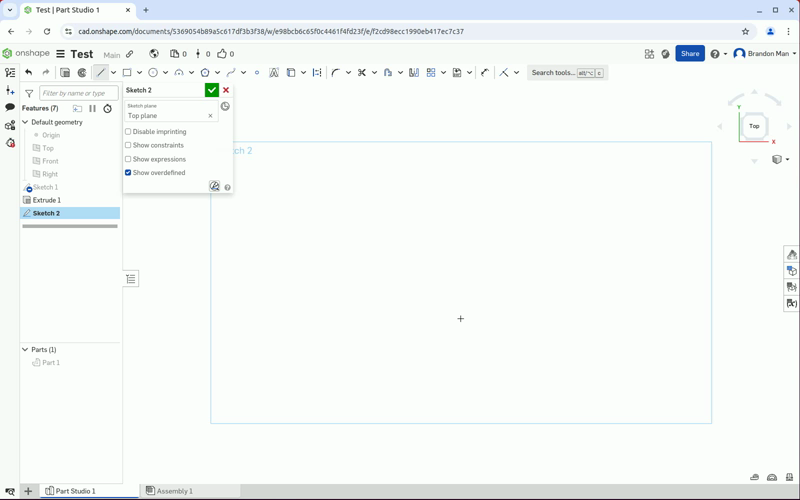
key_up(shift)
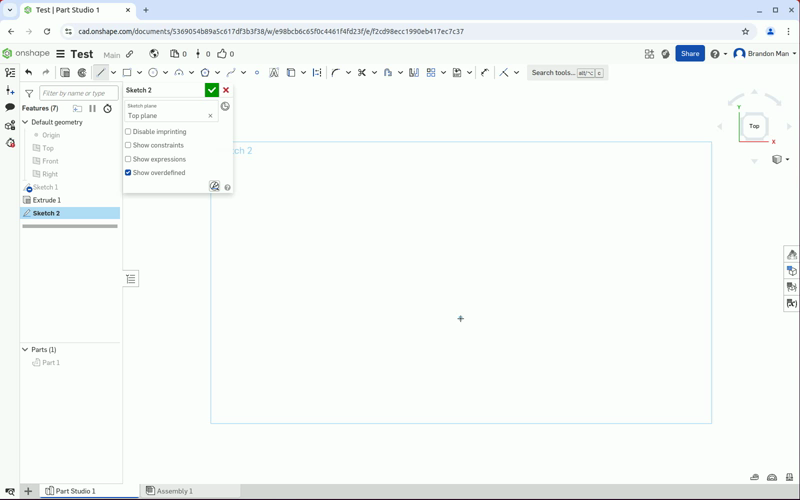
key_down(shift)
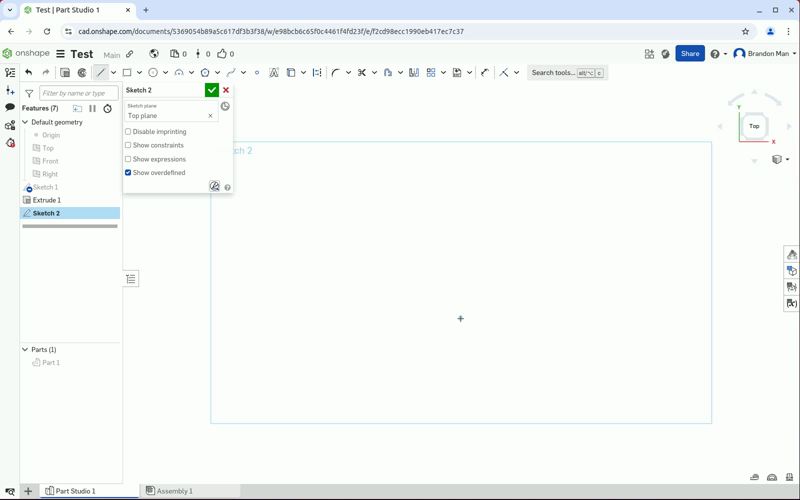
mouse_move(490, 318)
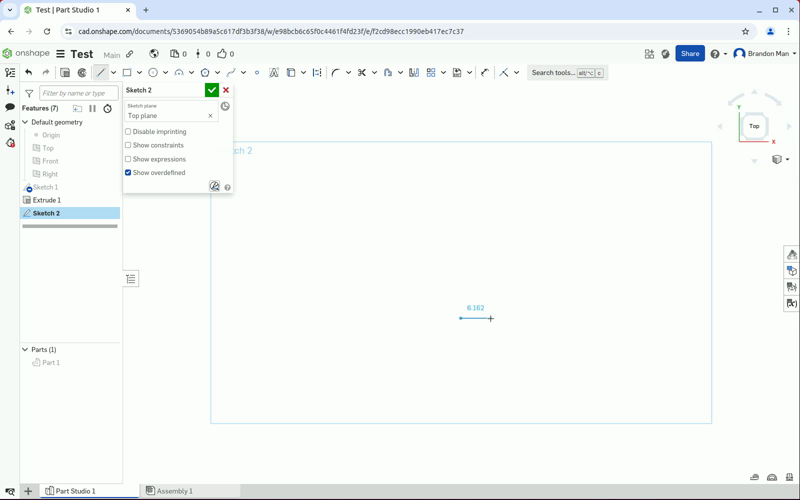
mouse_move(467, 318)
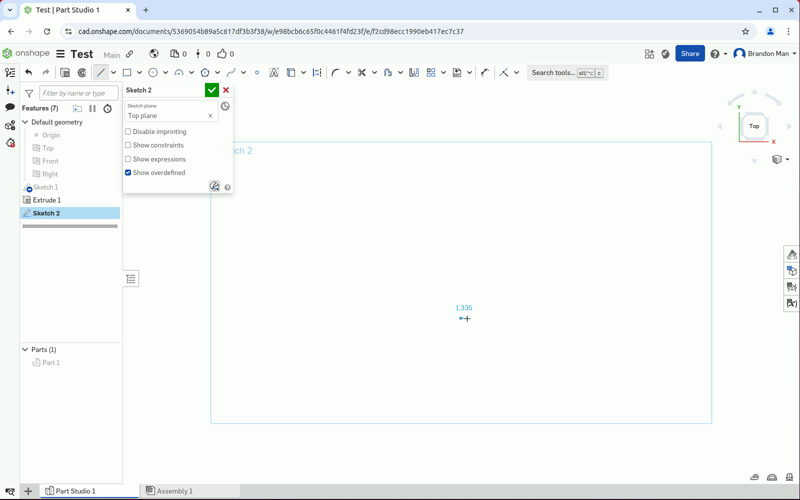
scroll(6)
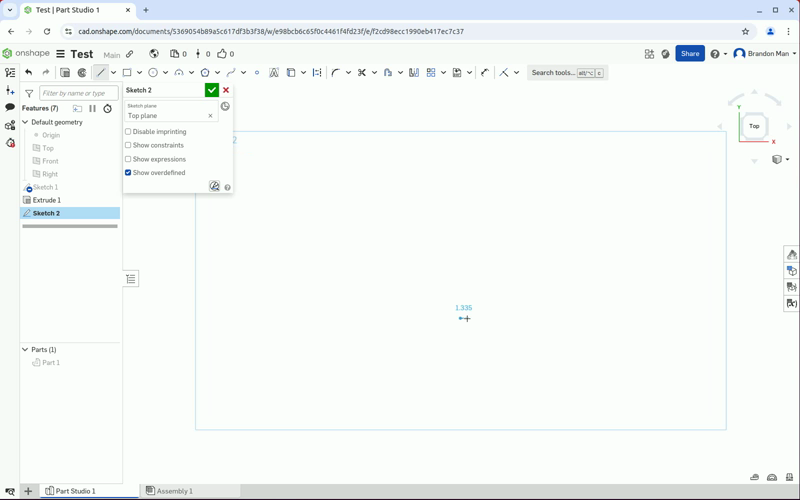
scroll(6)
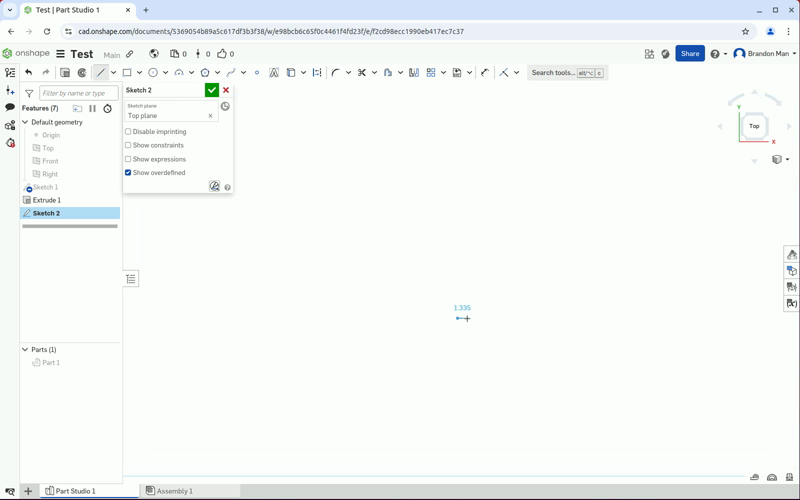
scroll(6)
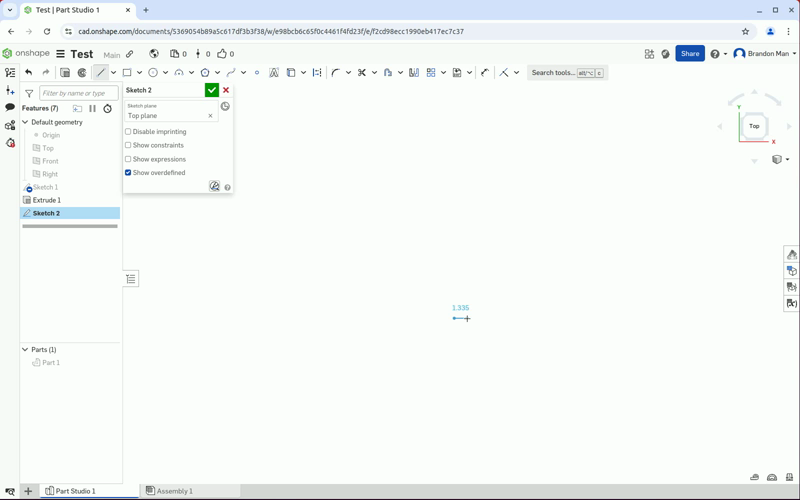
scroll(6)
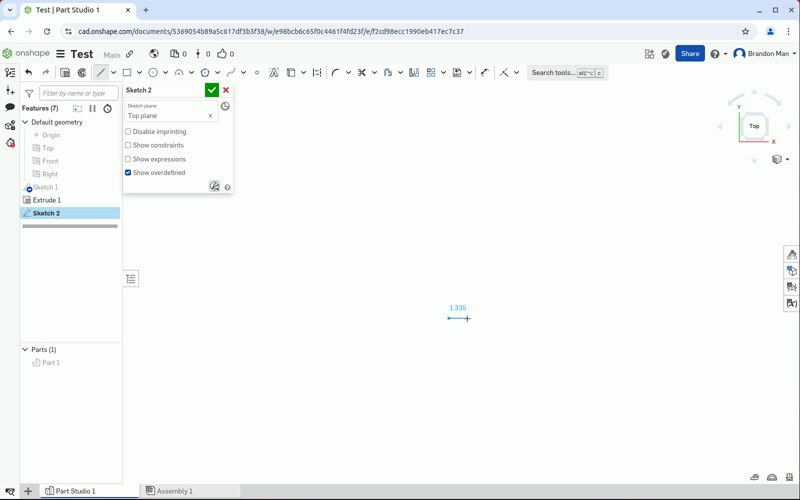
scroll(6)
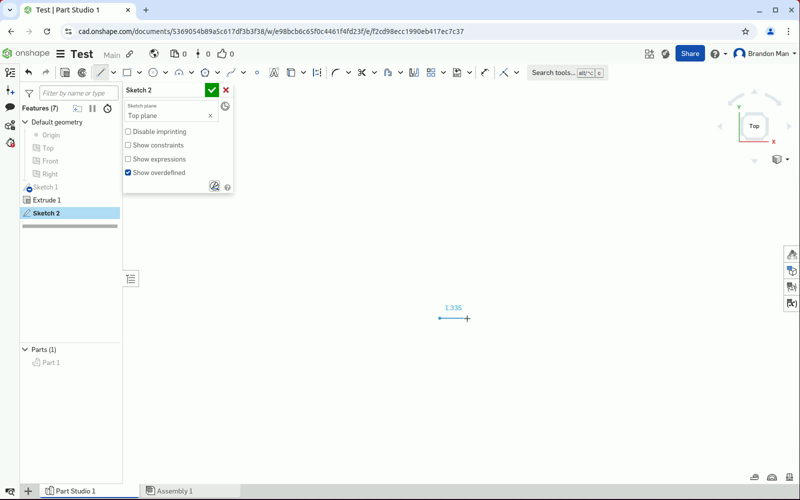
scroll(6)
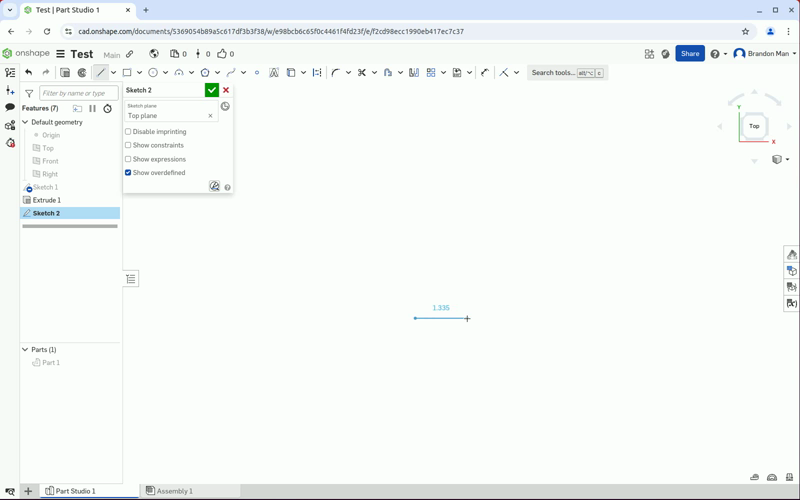
scroll(6)
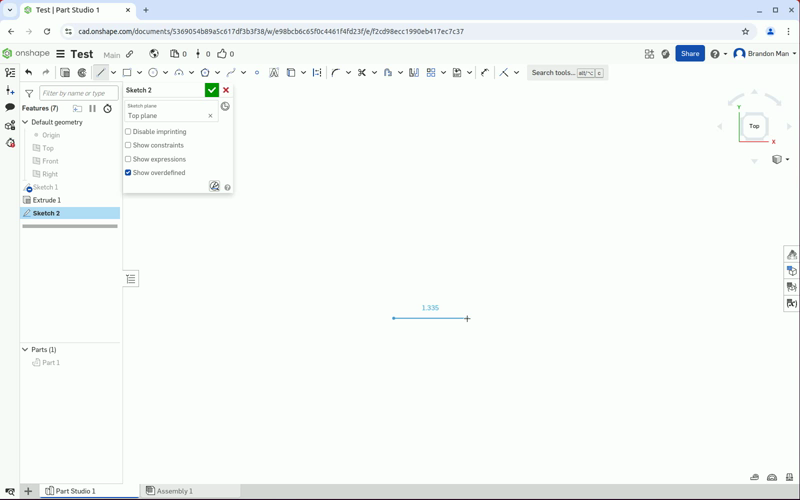
click(467, 318)
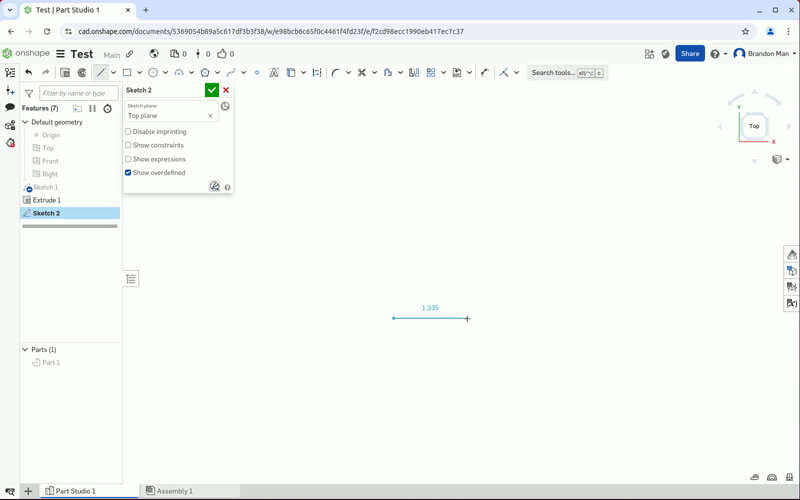
scroll(-6)
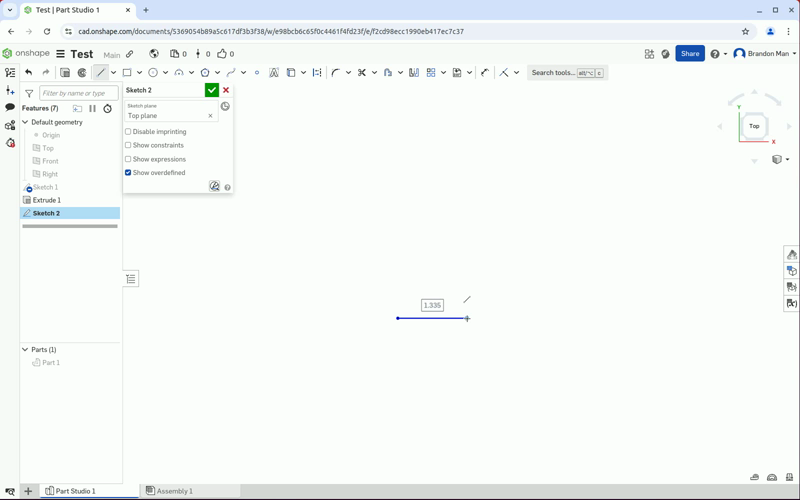
scroll(-6)
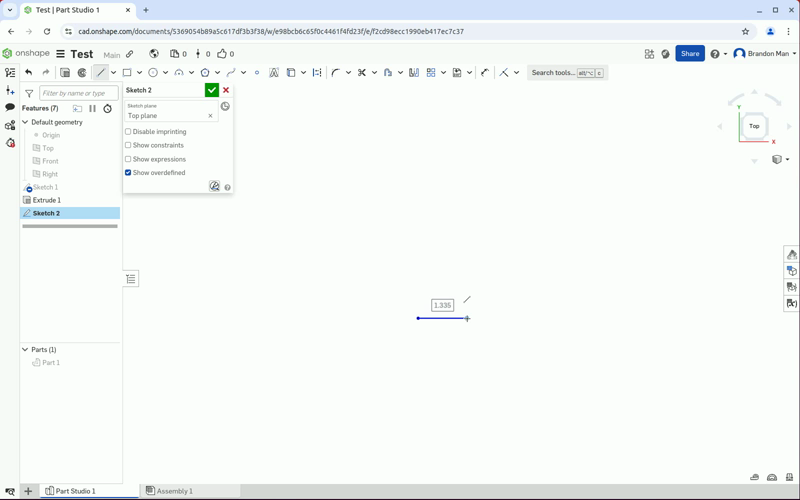
scroll(-6)
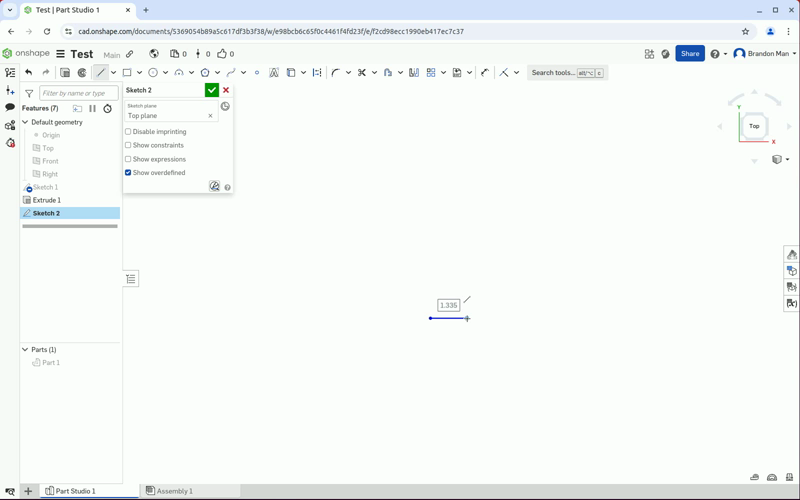
scroll(-6)
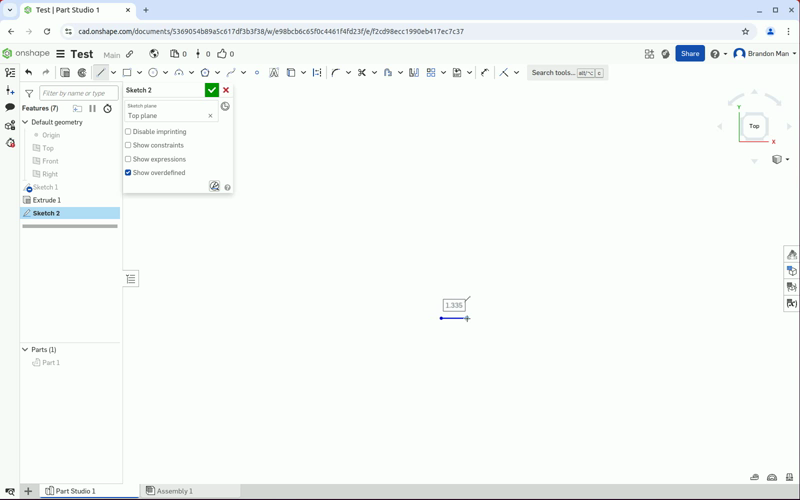
scroll(-6)
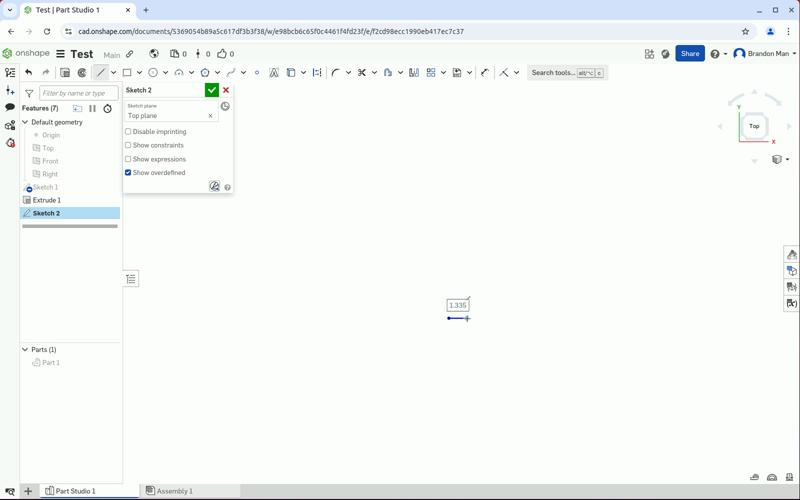
scroll(-6)
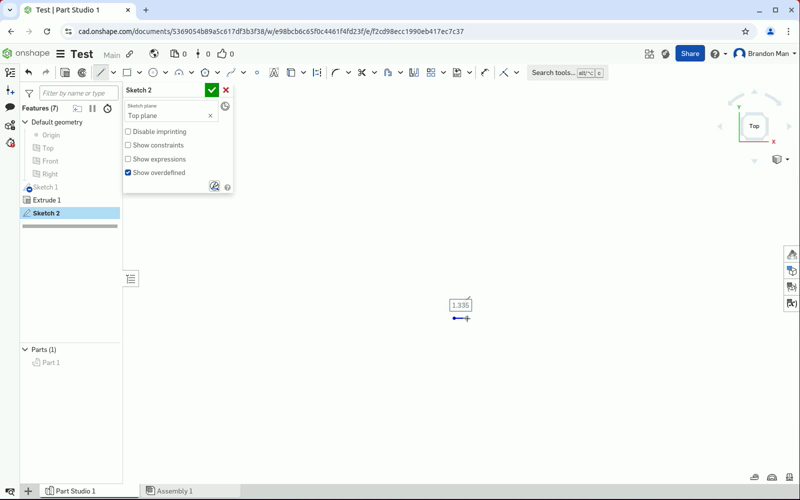
scroll(-6)
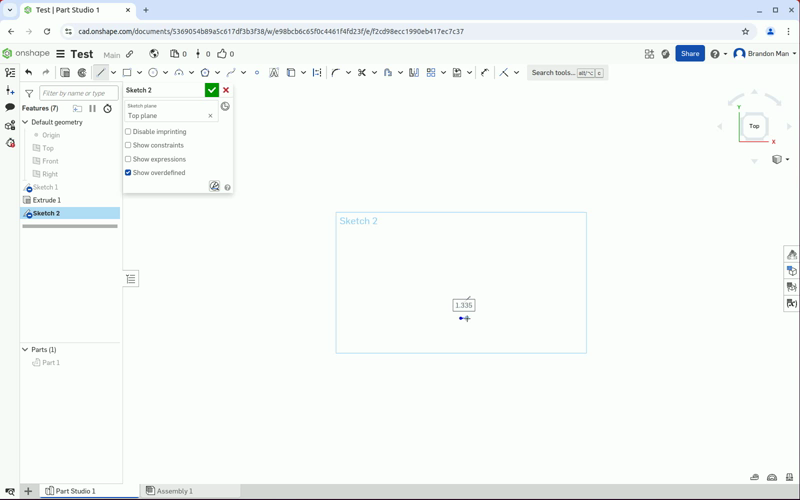
key_up(shift)
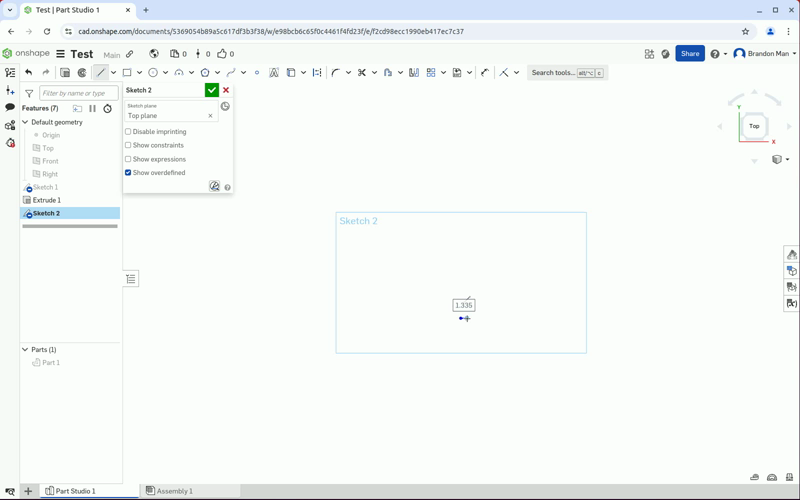
key_down(shift)
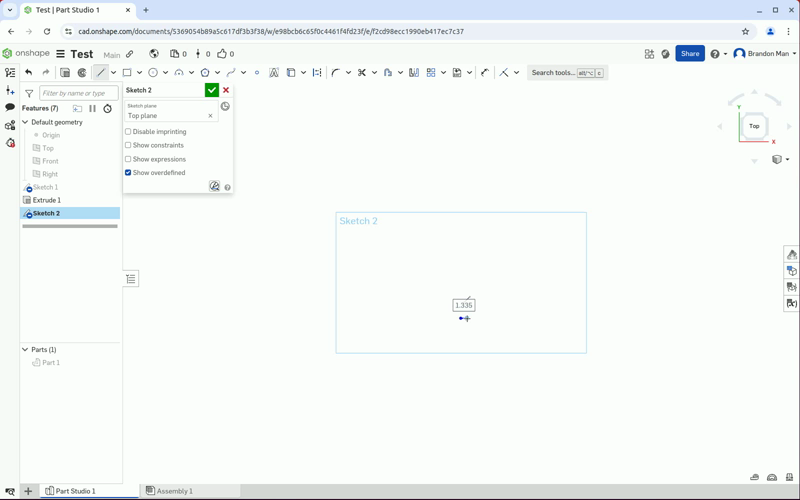
mouse_move(497, 318)
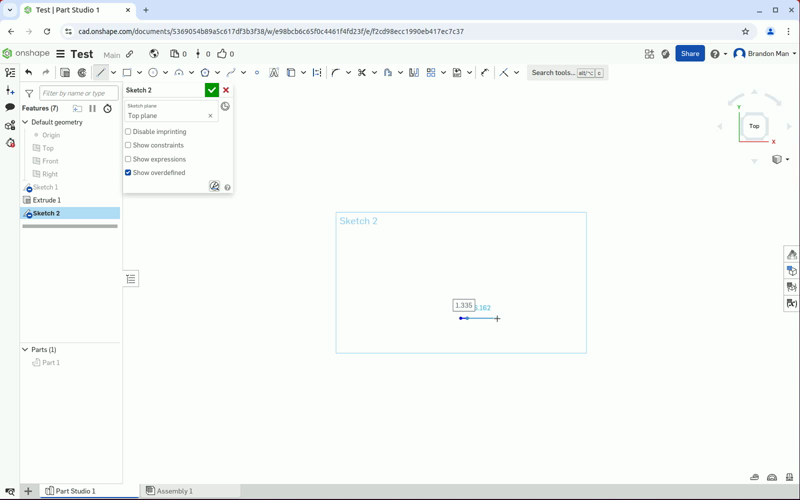
mouse_move(467, 290)
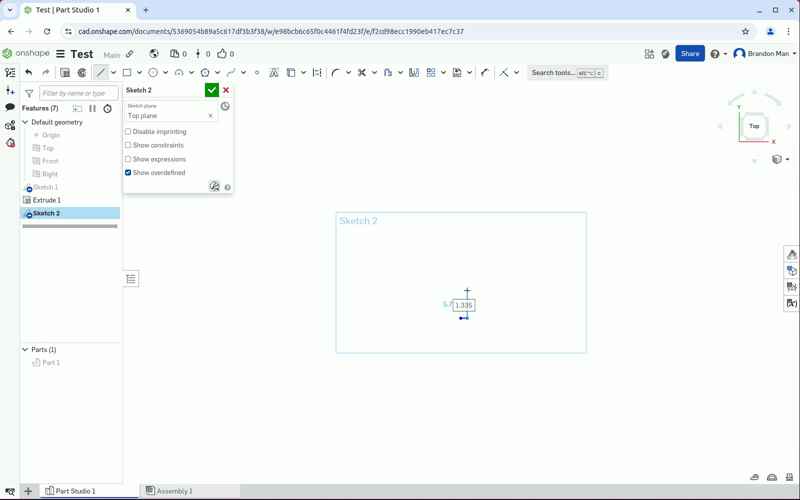
click(467, 290)
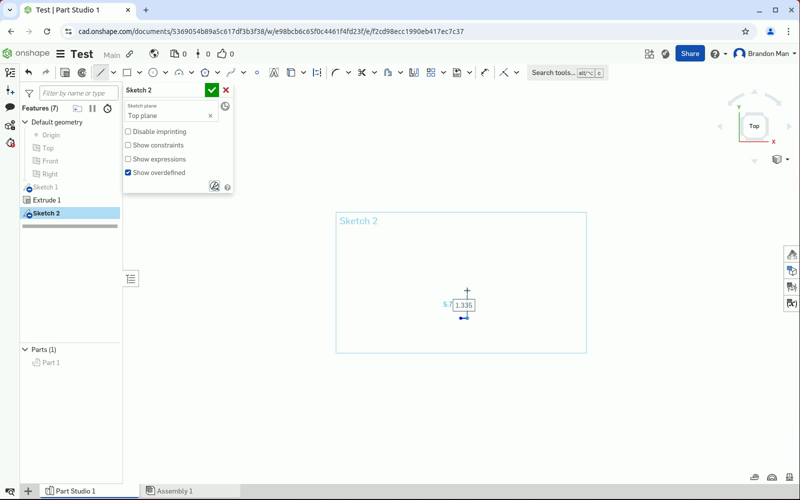
key_up(shift)
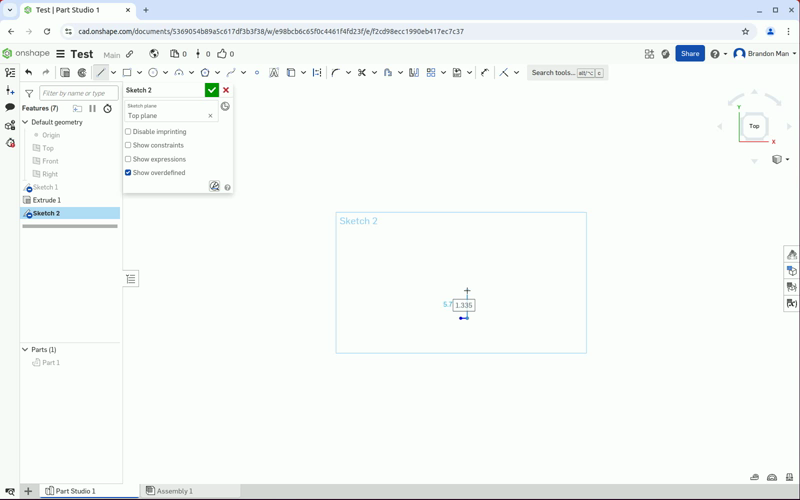
key_down(shift)
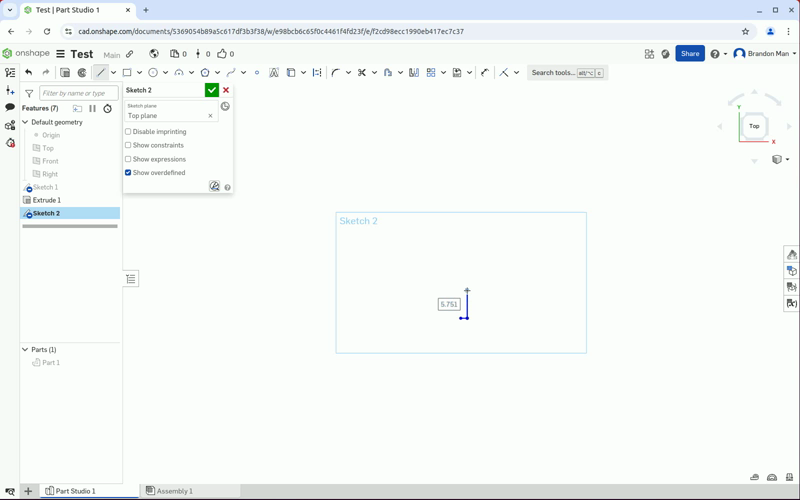
mouse_move(497, 290)
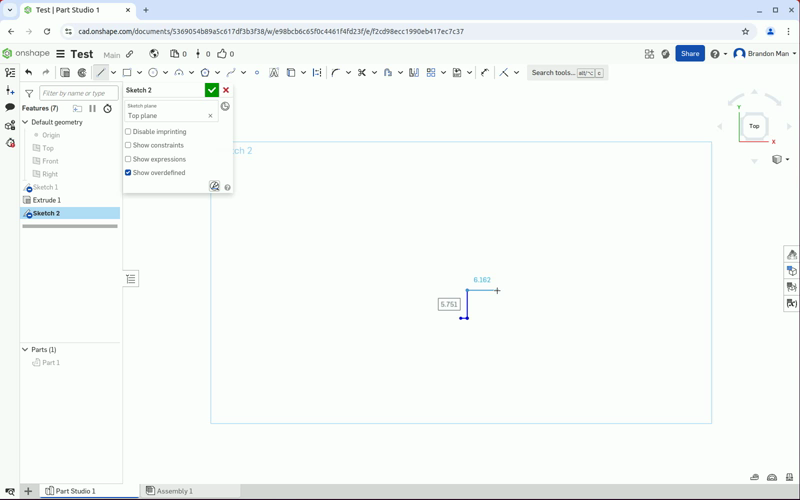
mouse_move(460, 290)
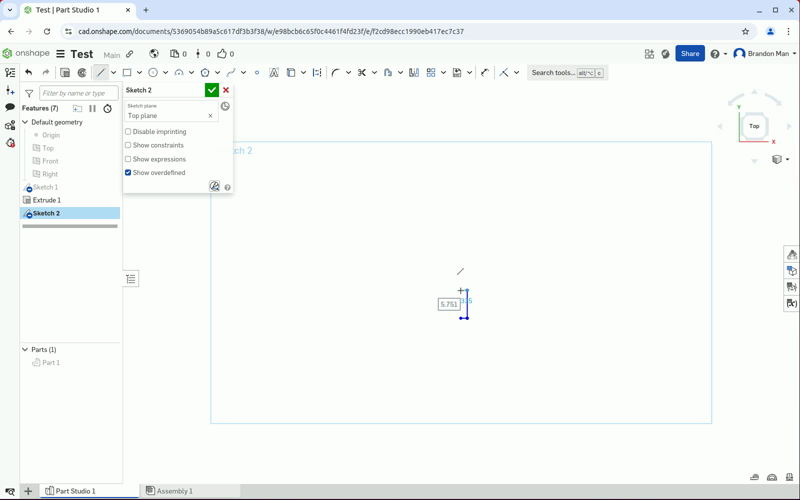
scroll(6)
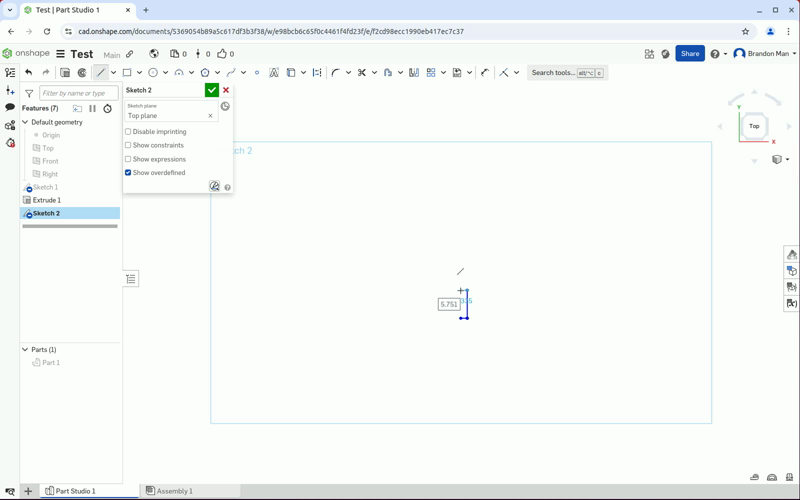
scroll(6)
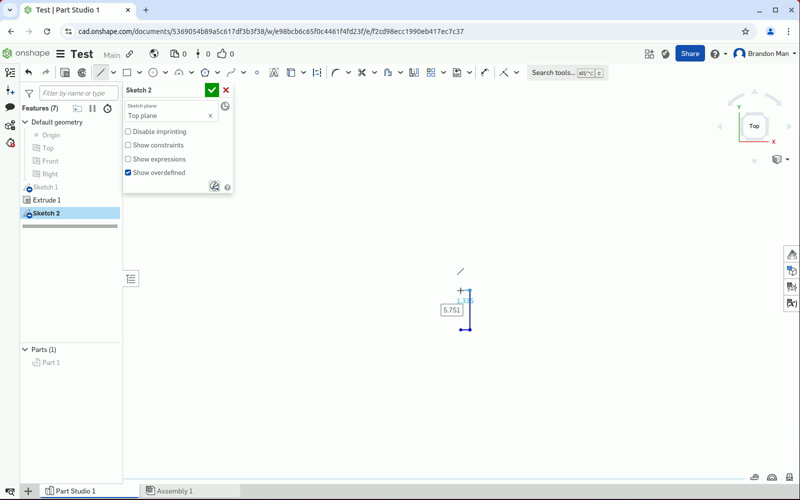
scroll(6)
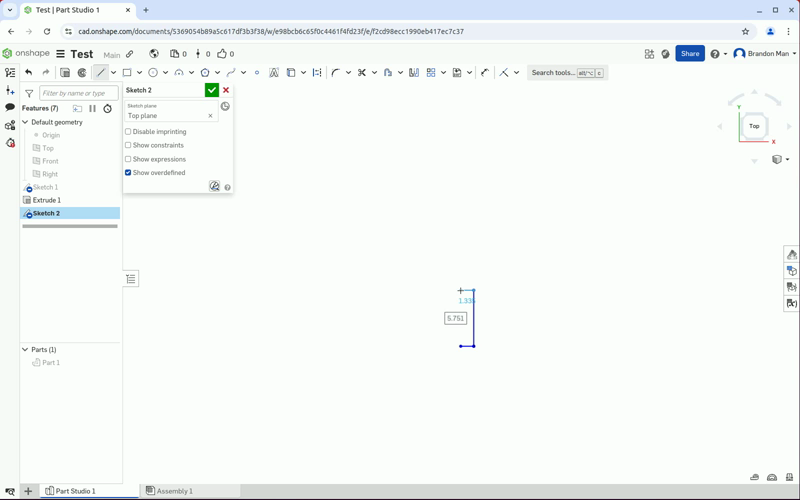
scroll(6)
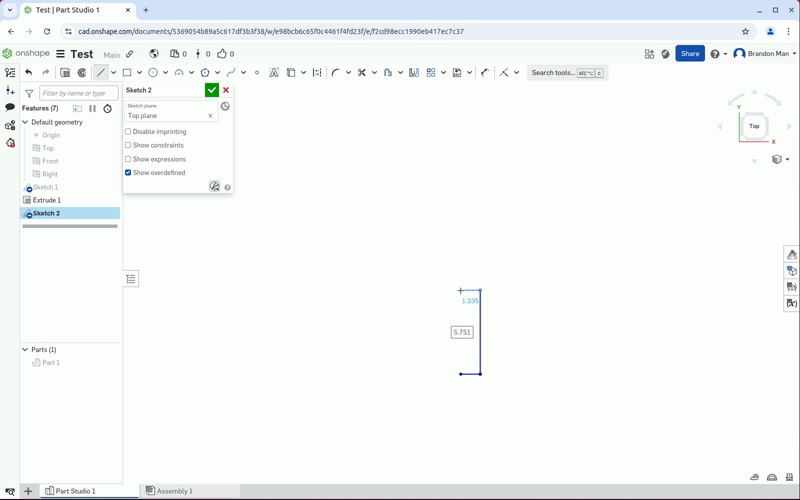
scroll(6)
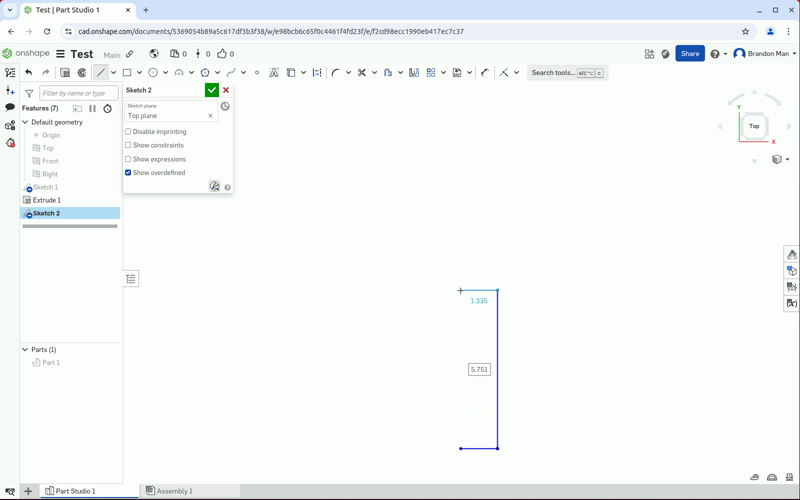
scroll(6)
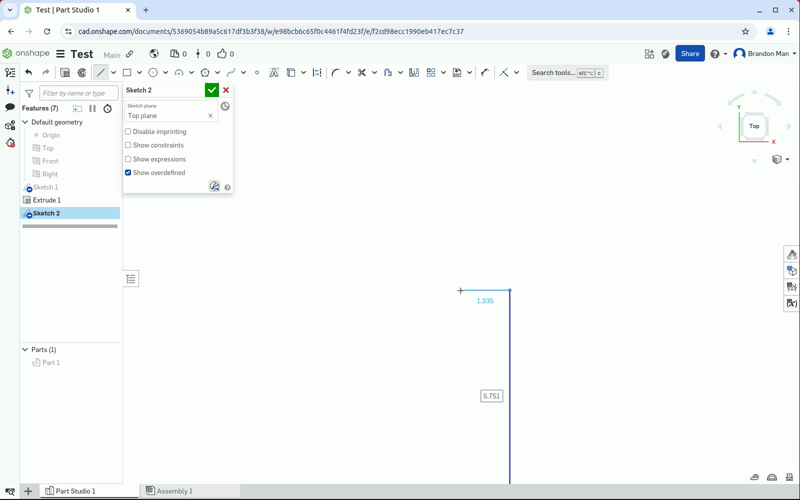
scroll(6)
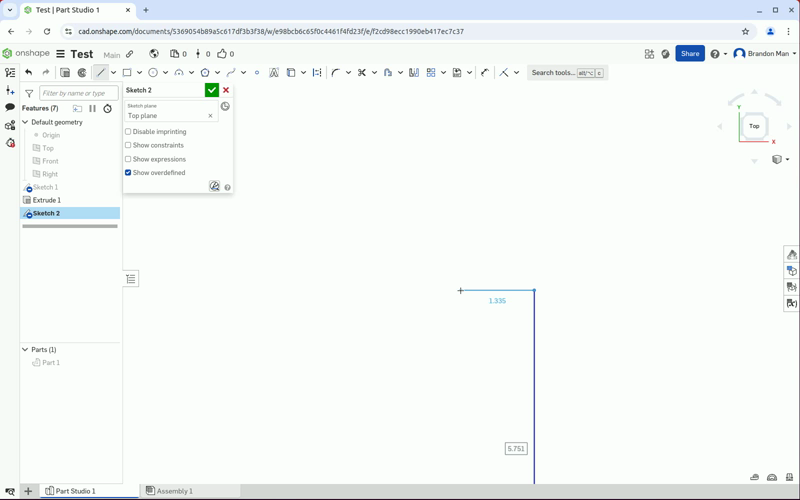
click(460, 290)
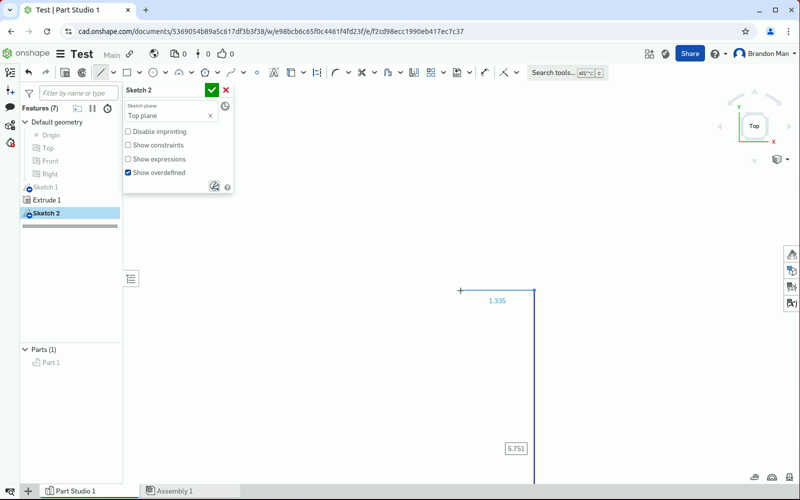
scroll(-6)
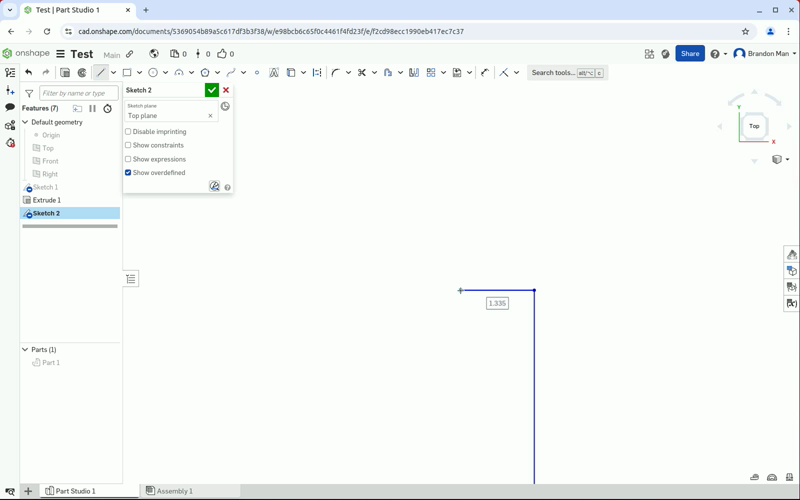
scroll(-6)
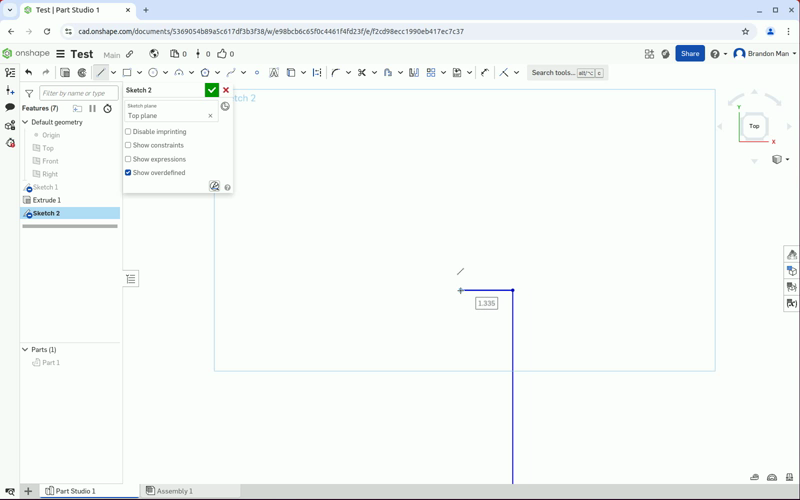
scroll(-6)
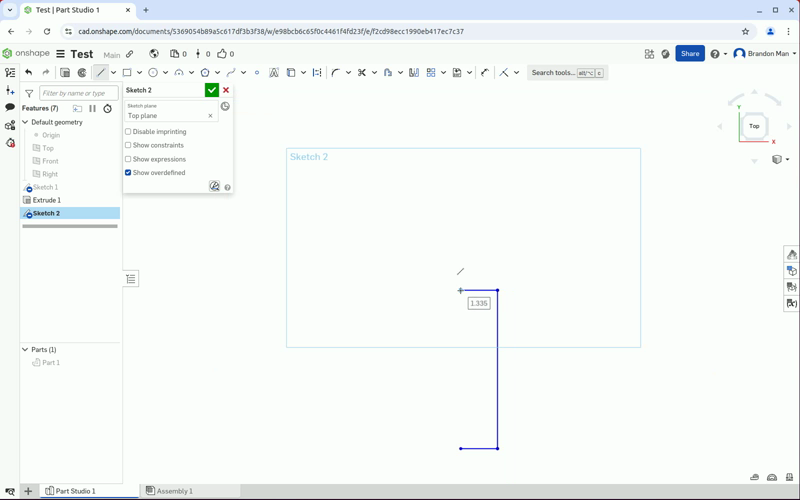
scroll(-6)
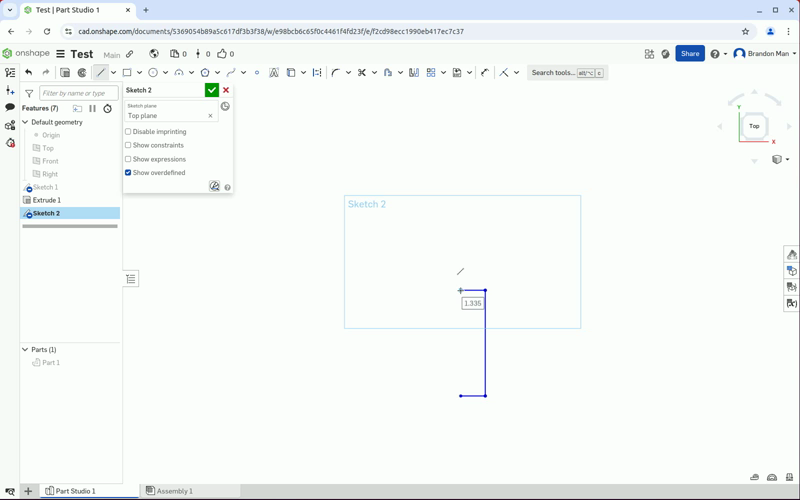
scroll(-6)
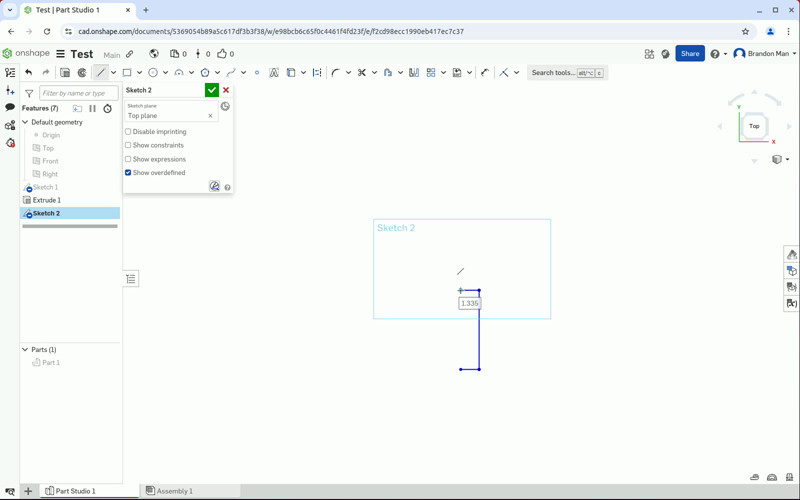
scroll(-6)
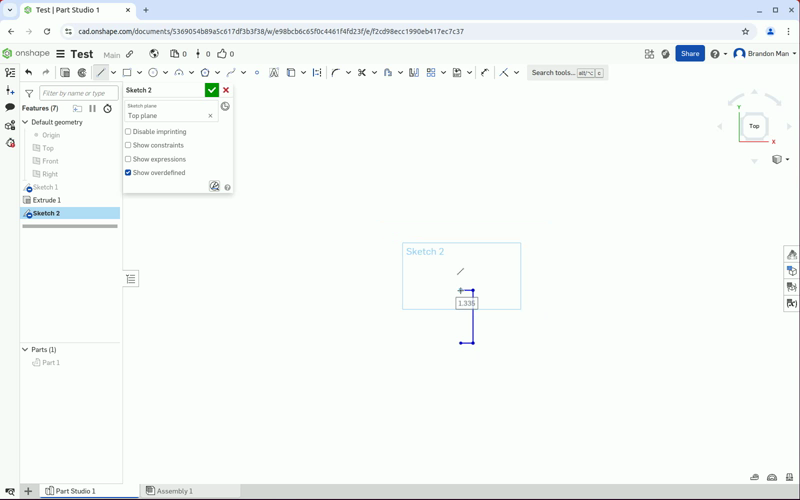
scroll(-6)
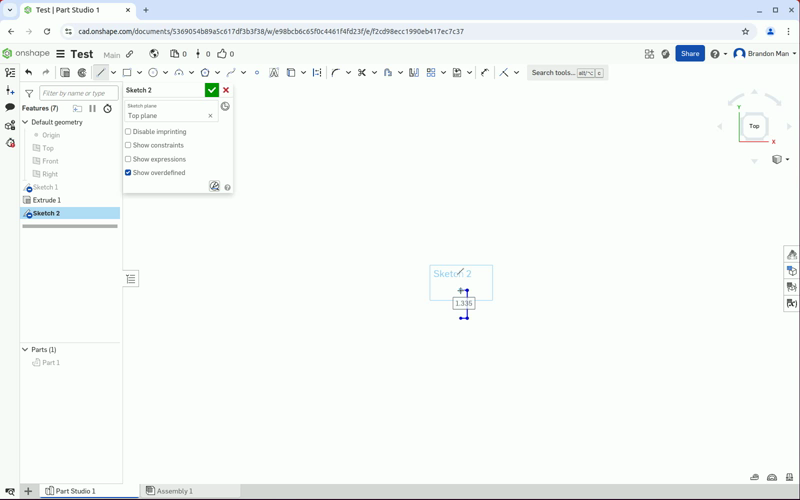
key_up(shift)
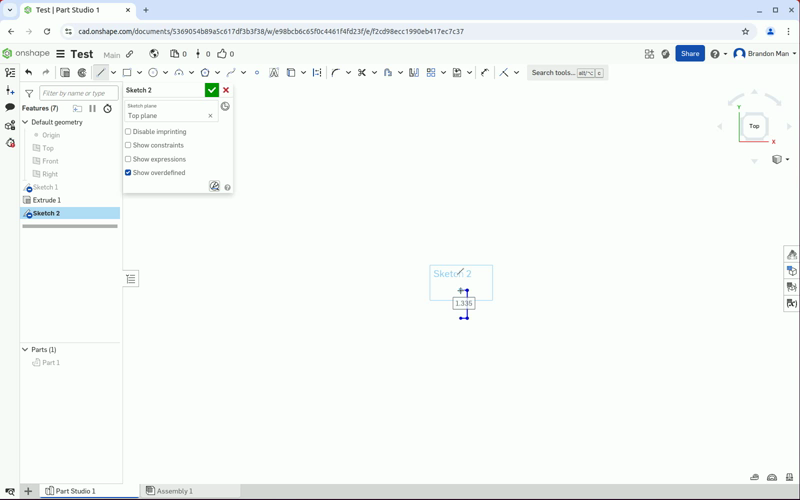
mouse_move(490, 290)
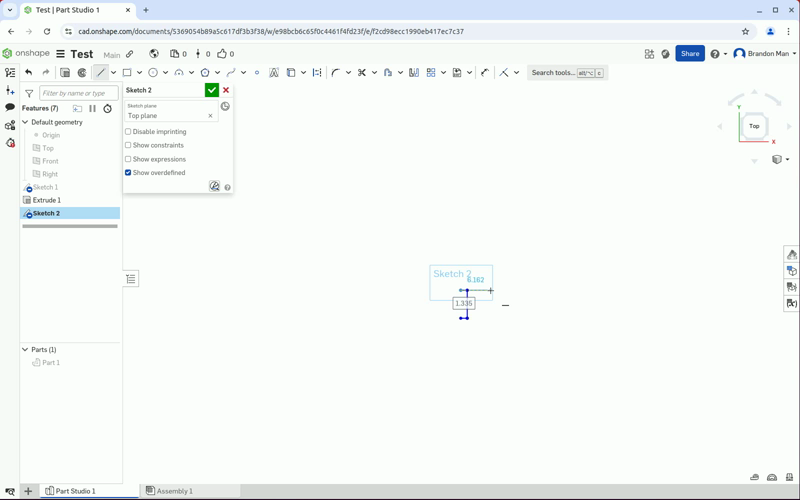
key_down(shift)
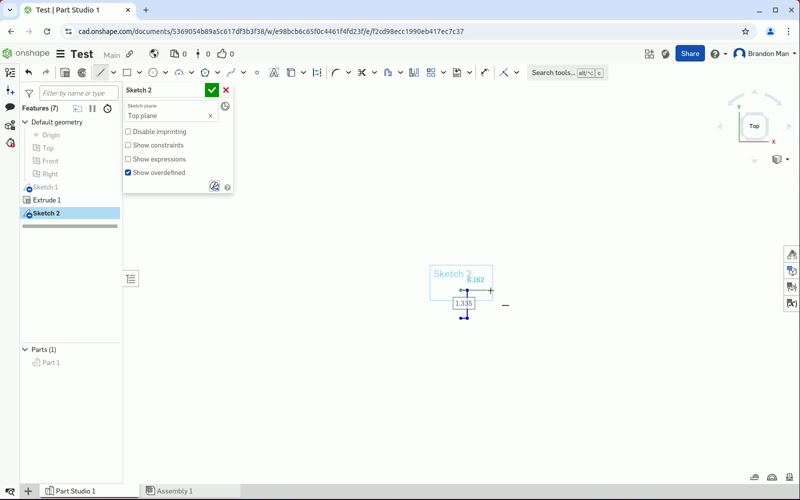
mouse_move(460, 318)
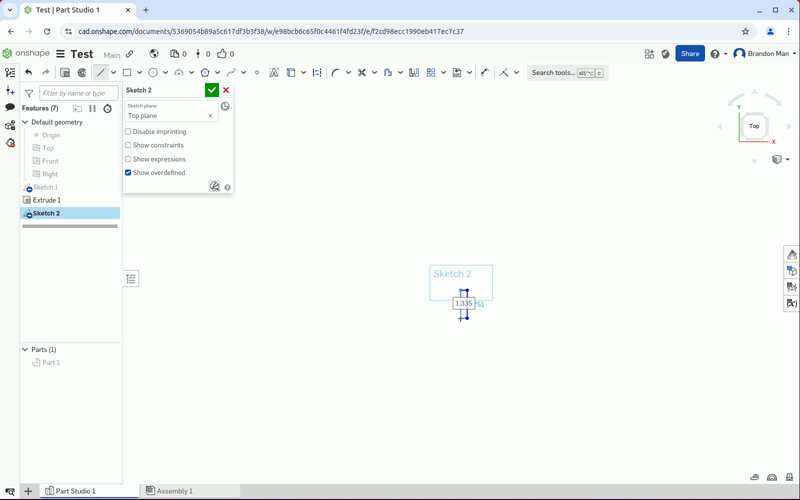
key_up(shift)
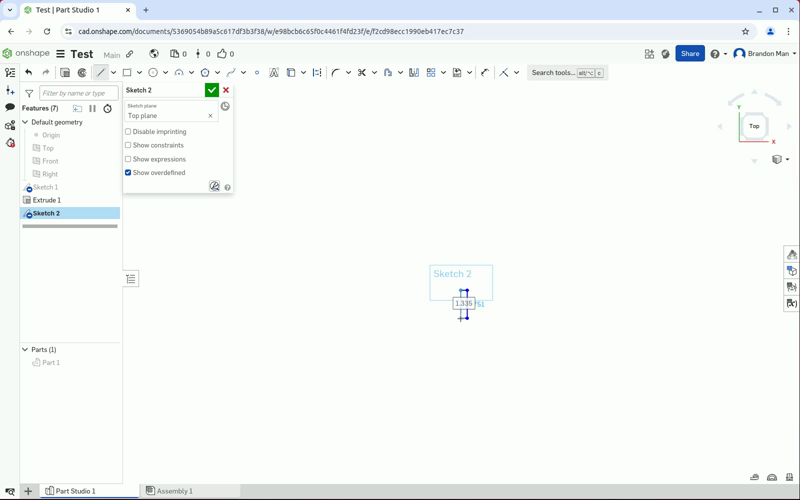
click(460, 318)
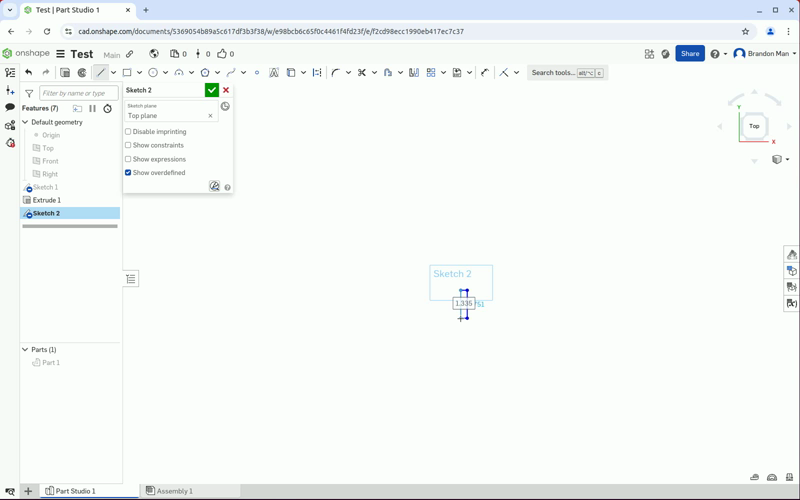
key(esc)
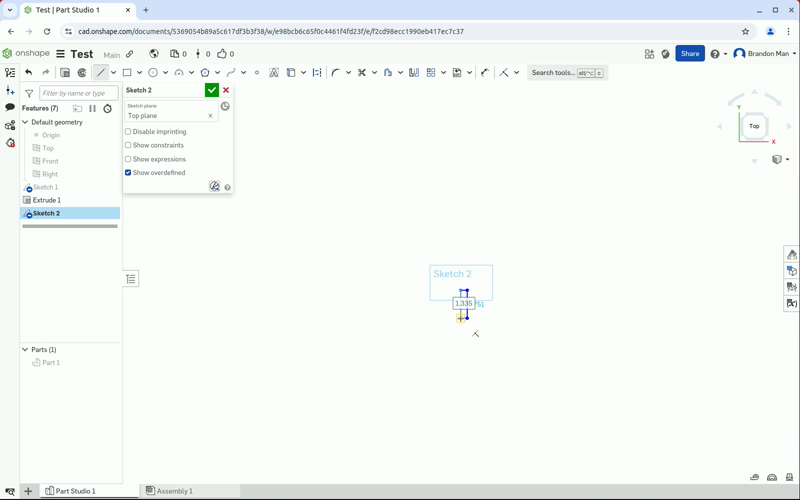
mouse_move(463, 290)
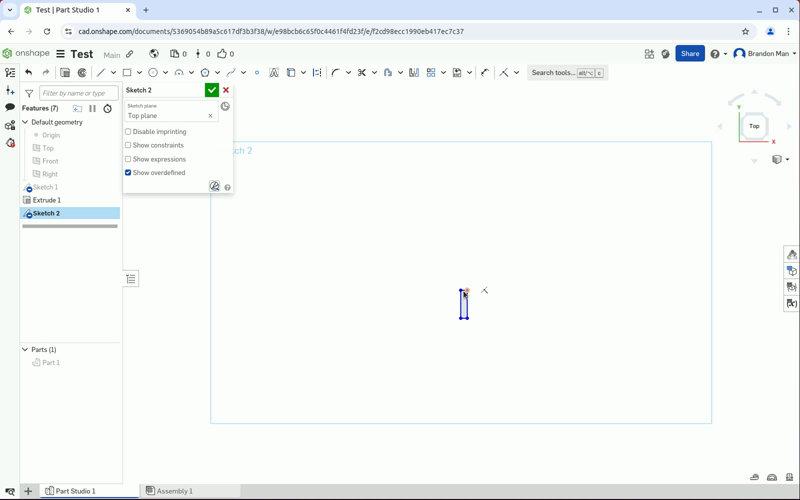
scroll(6)
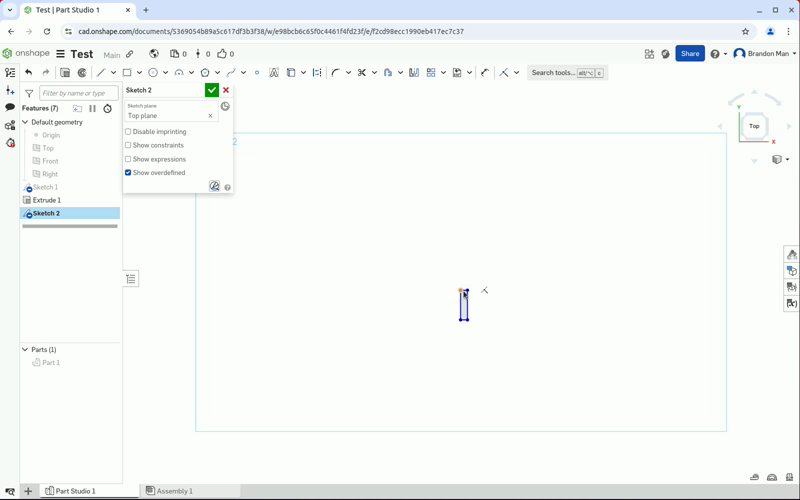
scroll(6)
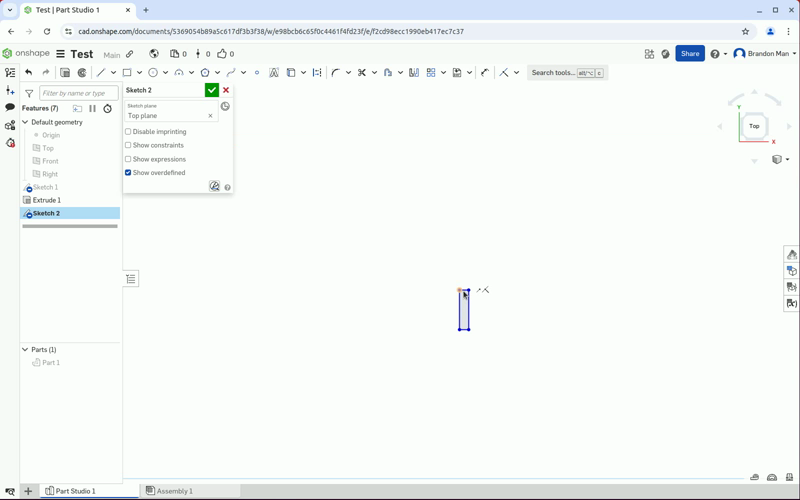
scroll(6)
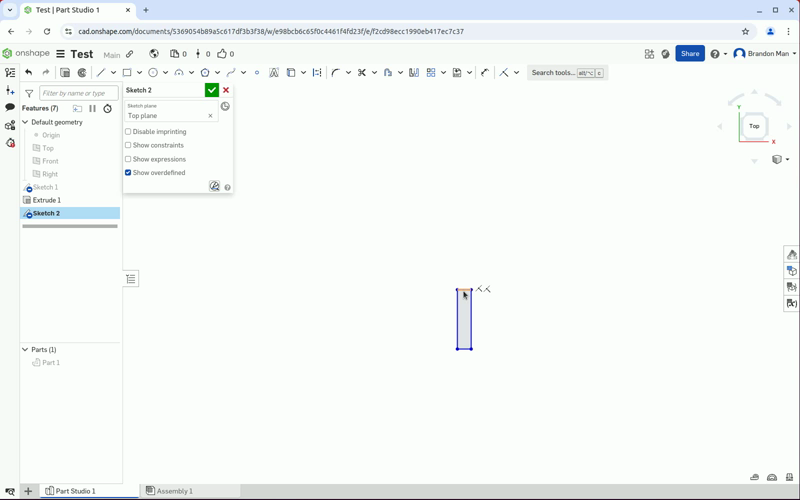
scroll(6)
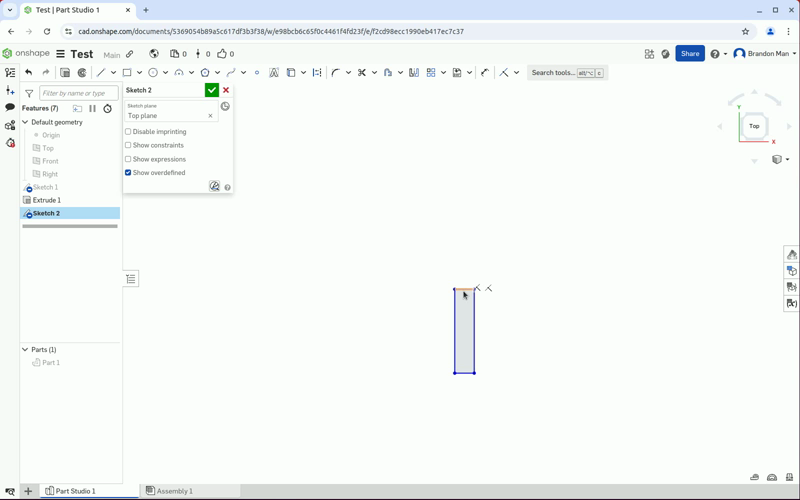
scroll(6)
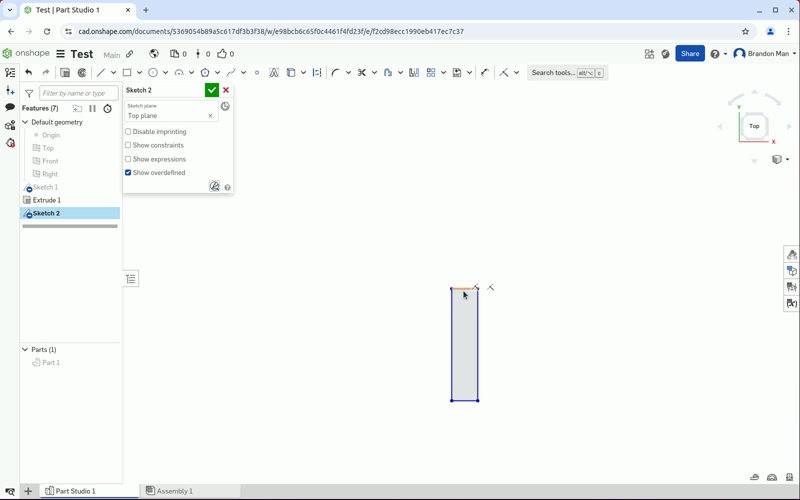
scroll(6)
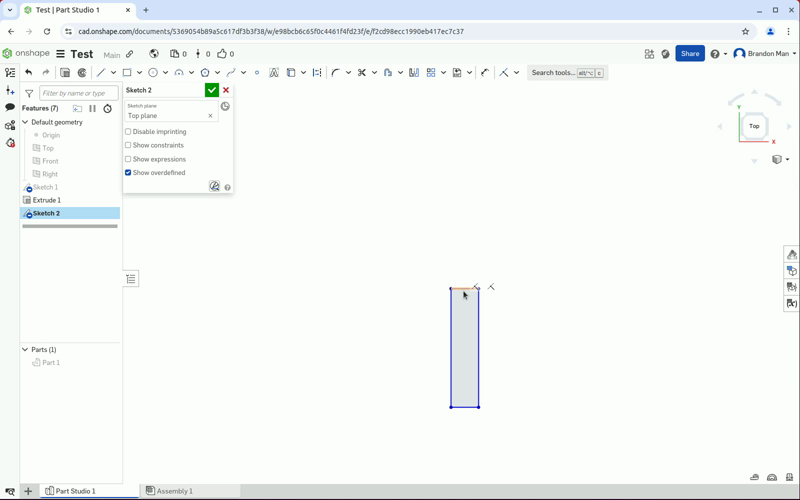
scroll(6)
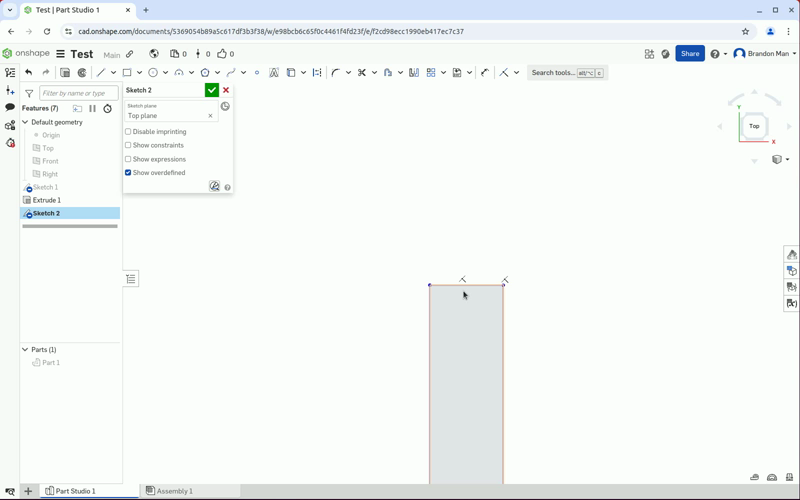
click(463, 290)
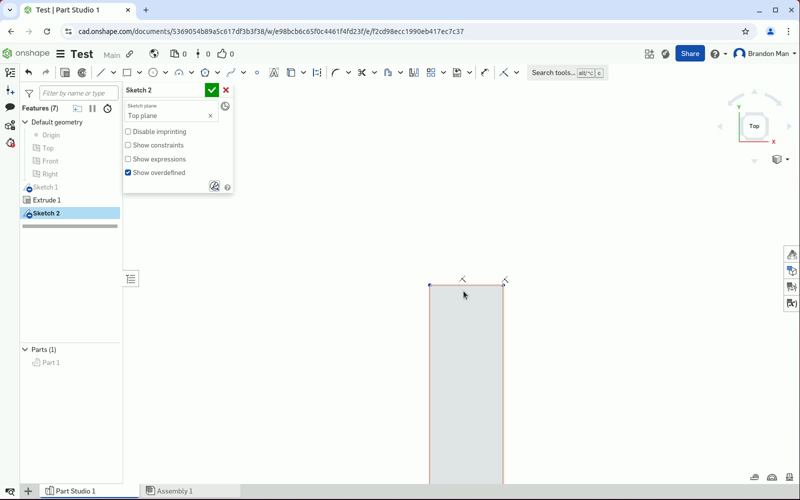
scroll(-6)
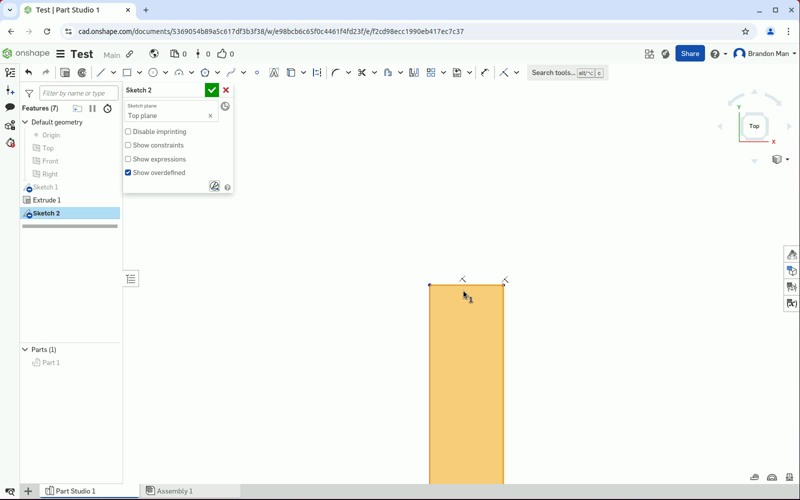
scroll(-6)
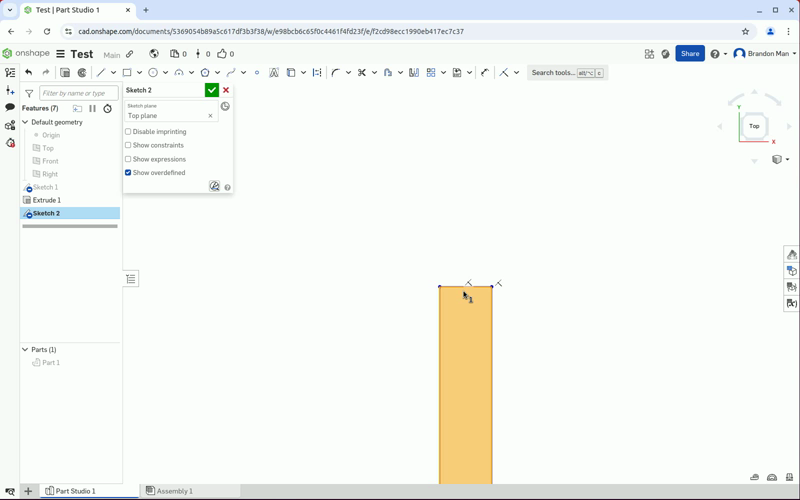
scroll(-6)
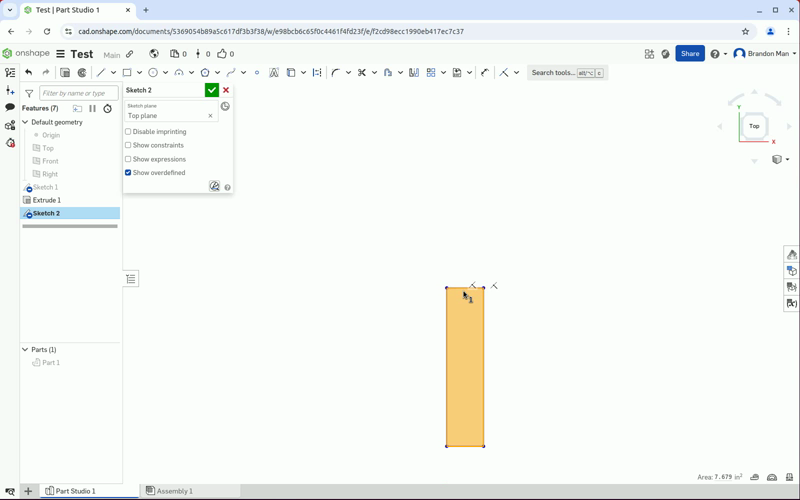
scroll(-6)
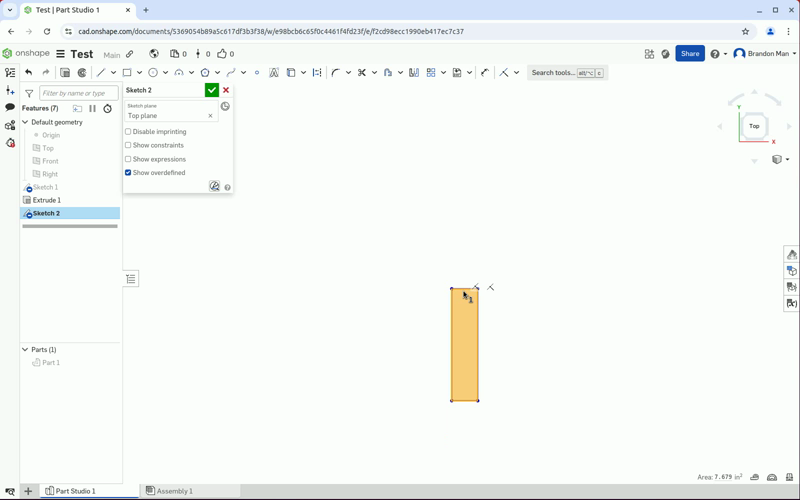
scroll(-6)
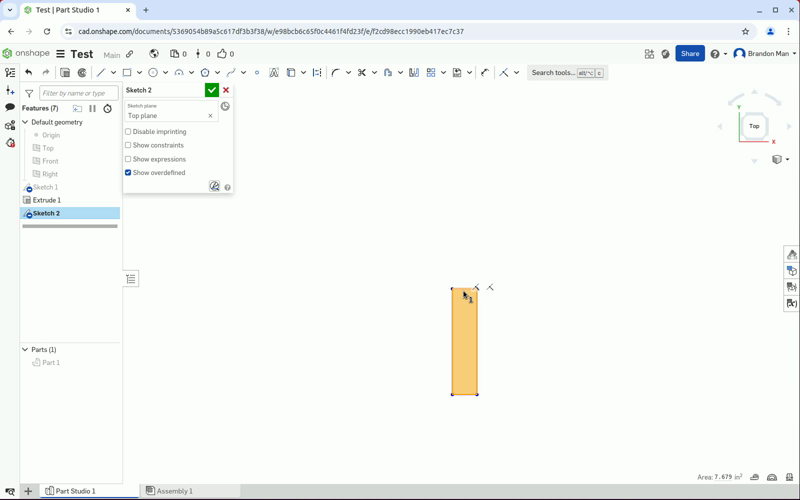
scroll(-6)
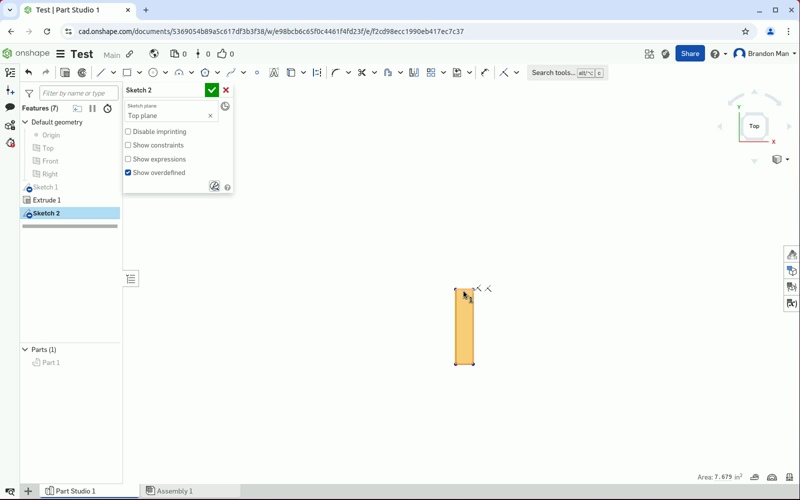
scroll(-6)
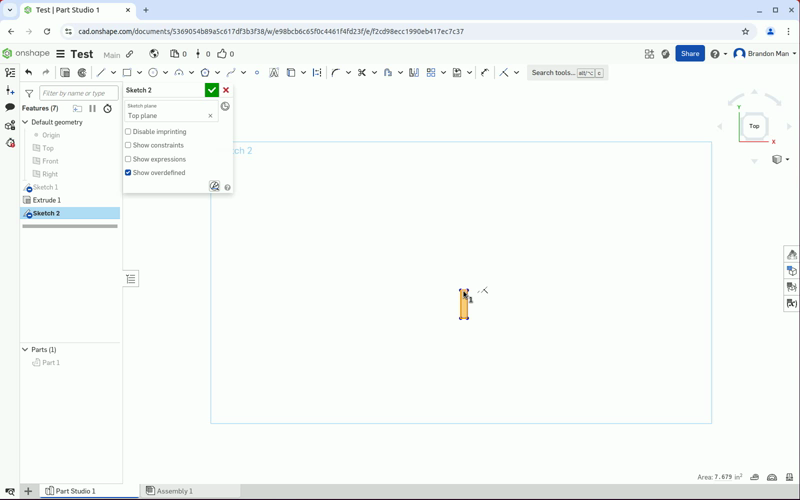
mouse_move(73, 352)
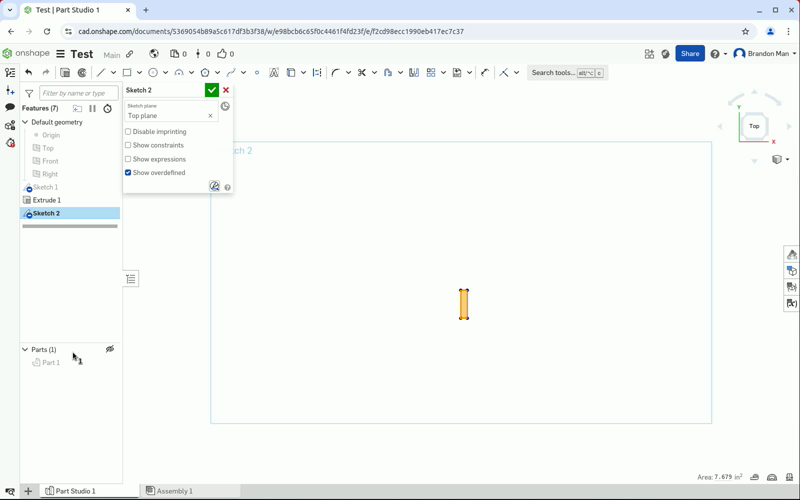
key(shift+y)
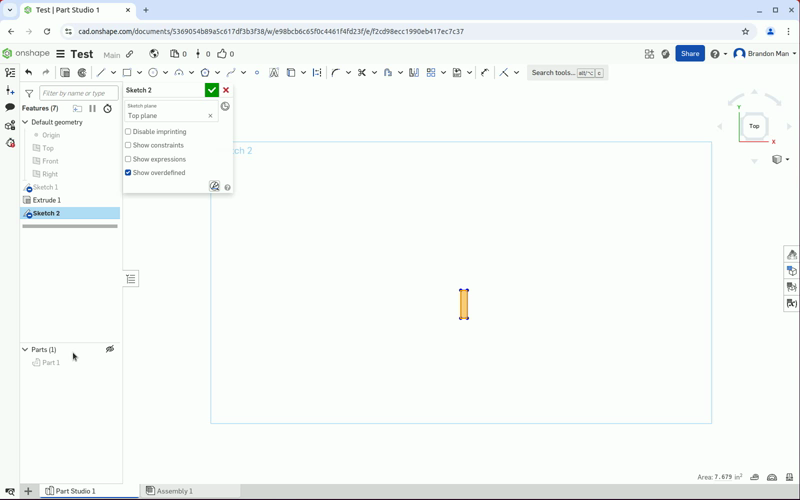
key(shift+e)
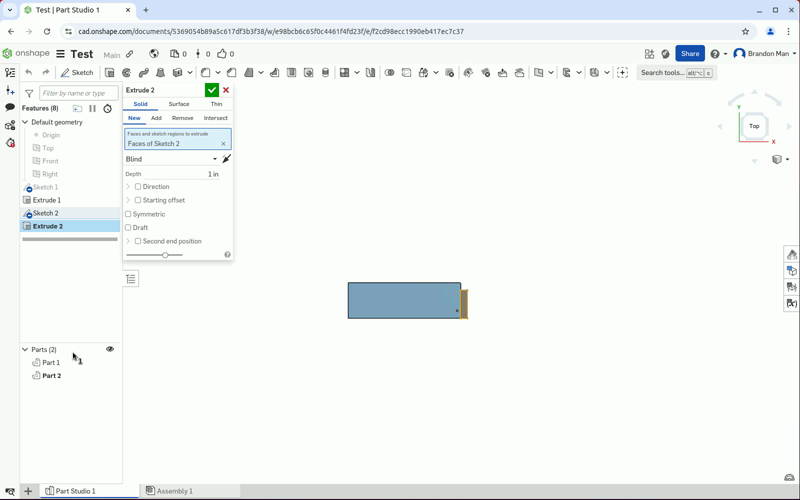
mouse_move(143, 106)
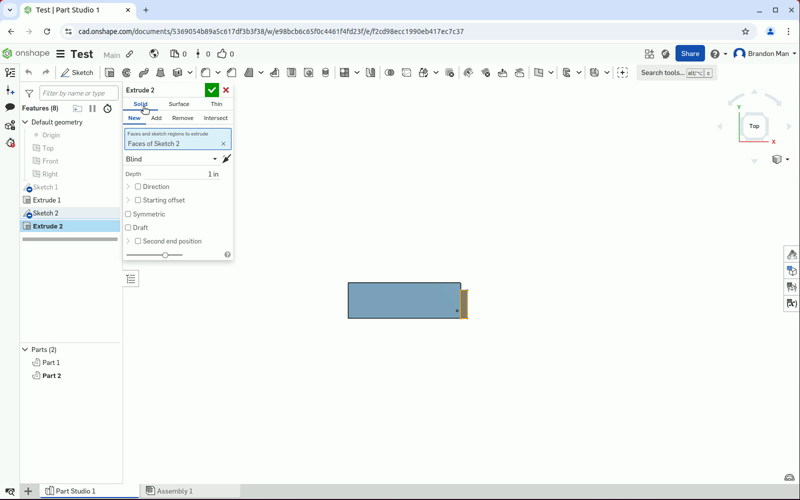
click(143, 106)
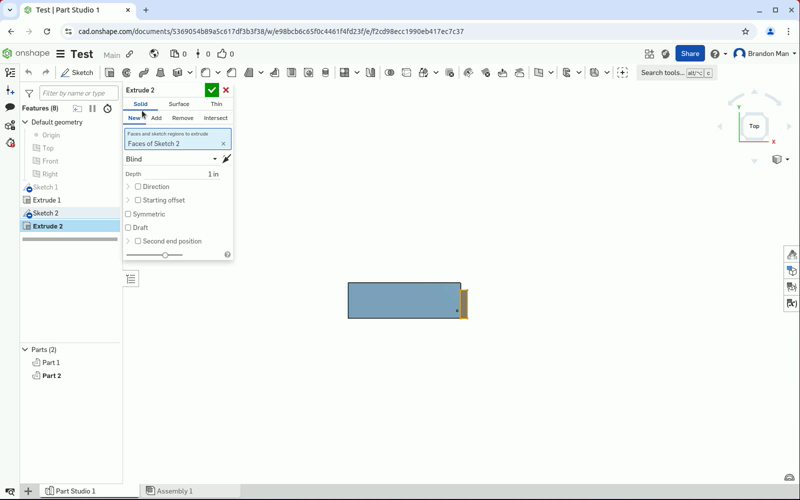
mouse_move(137, 120)
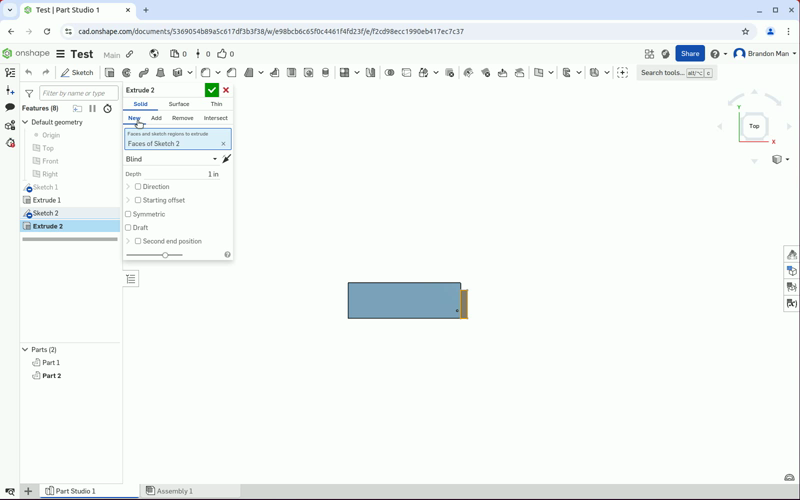
click(137, 120)
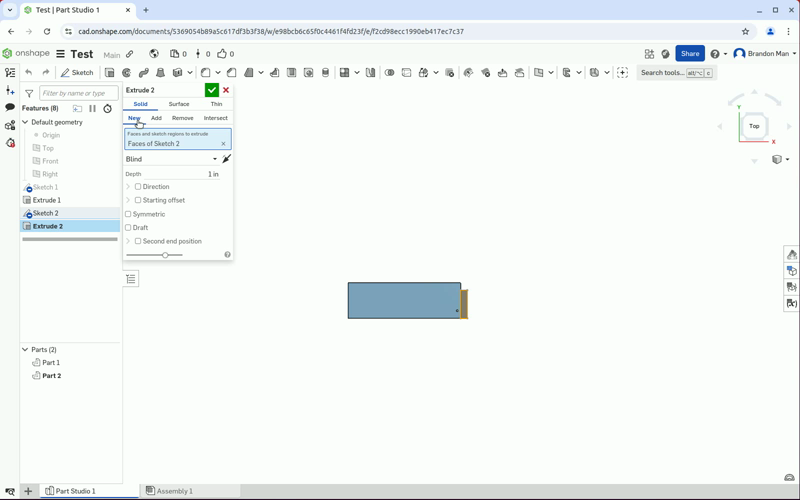
key(tab, 4)
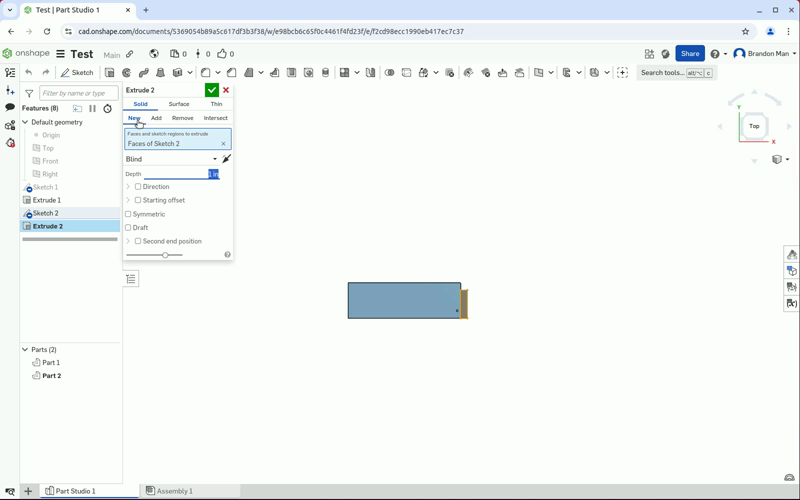
text(15.405)
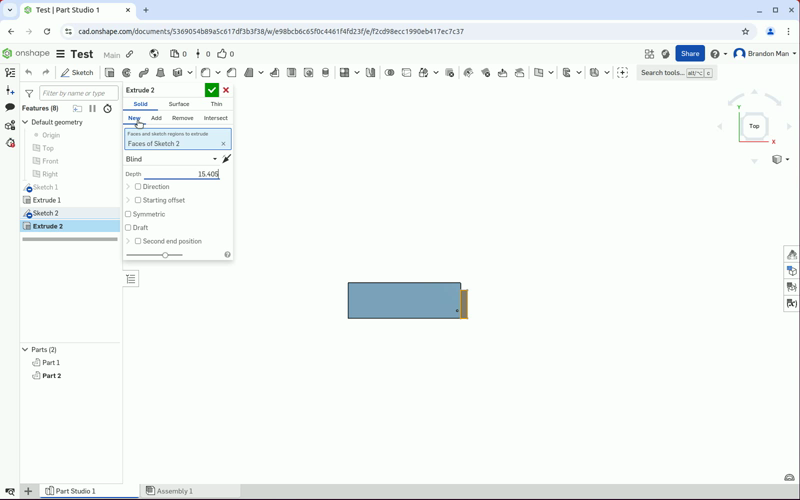
key(enter)
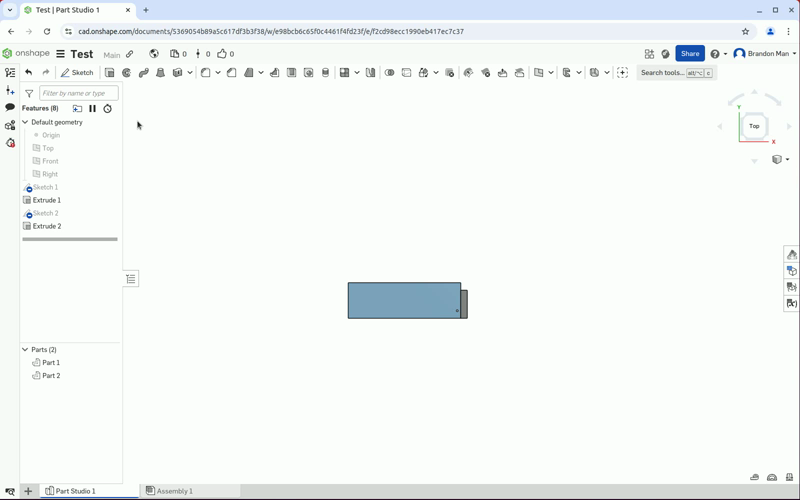
key(shift+h)
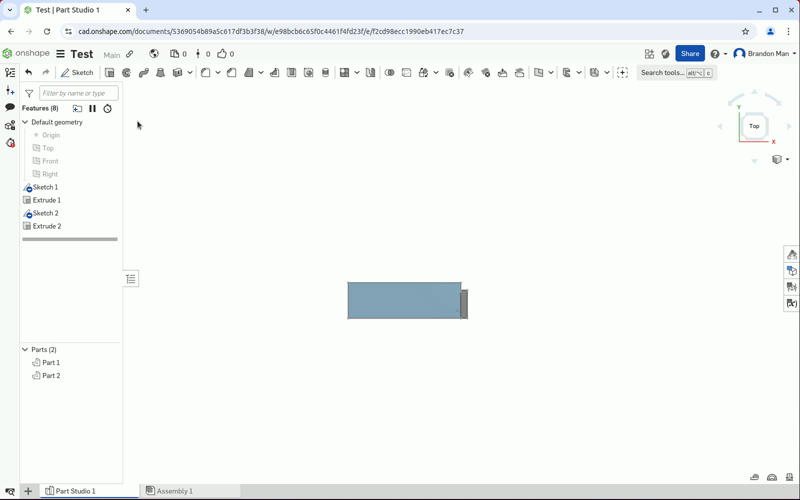
key(shift+h)
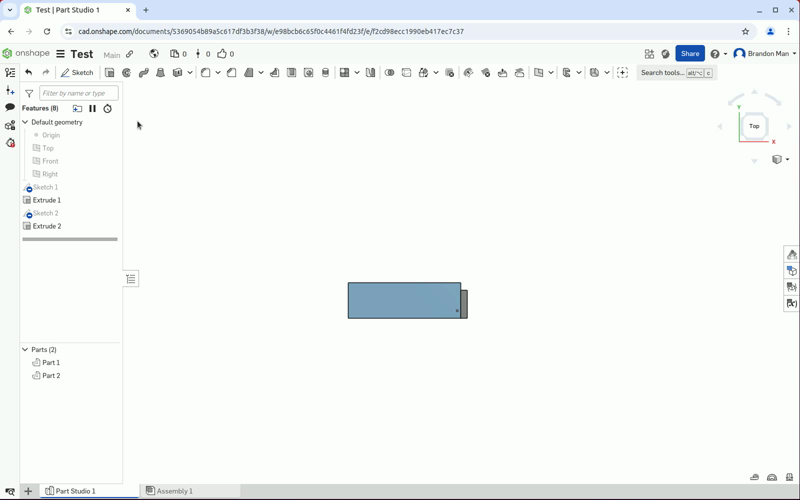
mouse_move(73, 189)
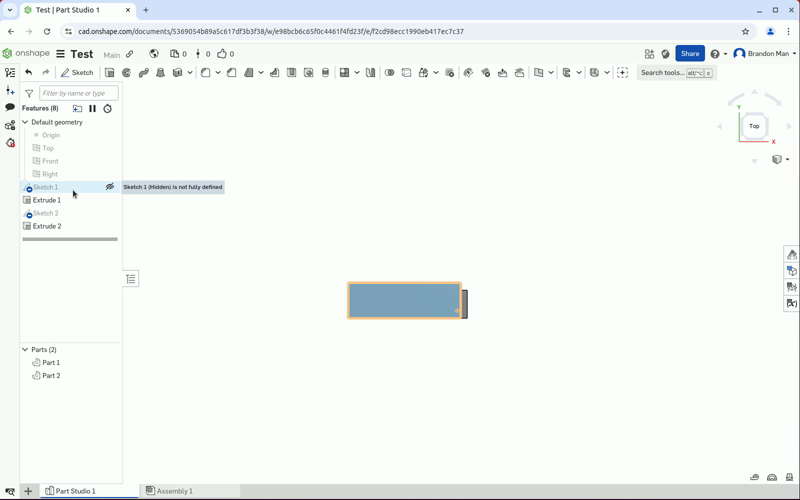
click(73, 189)
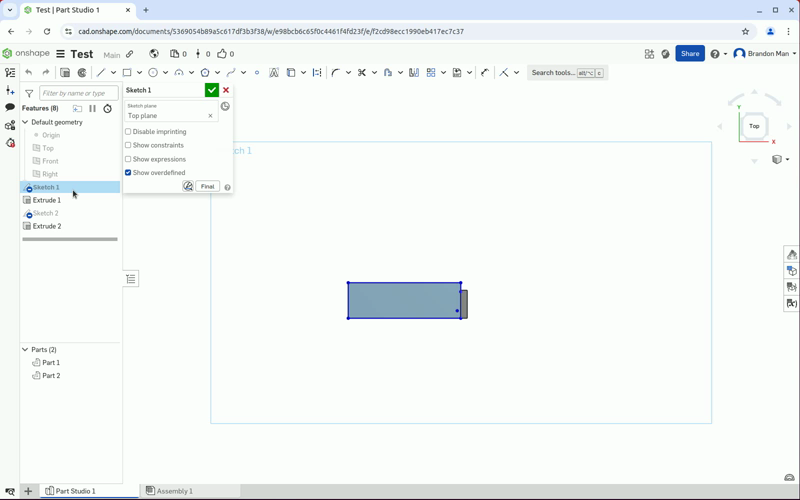
mouse_move(229, 92)
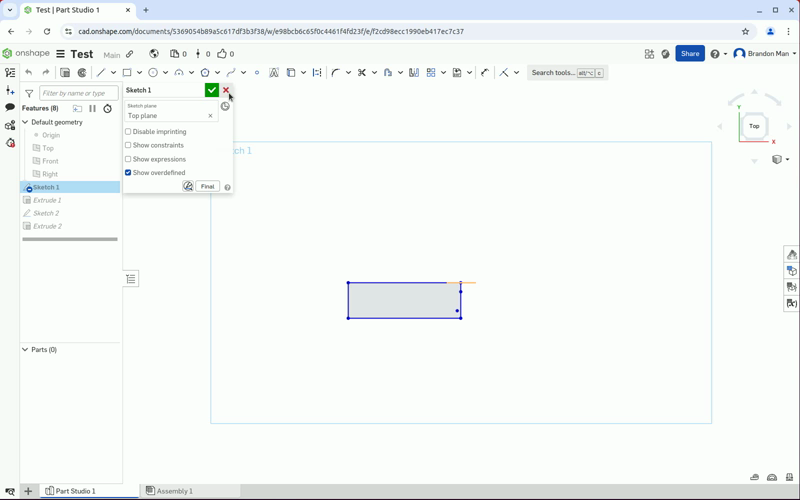
click(229, 92)
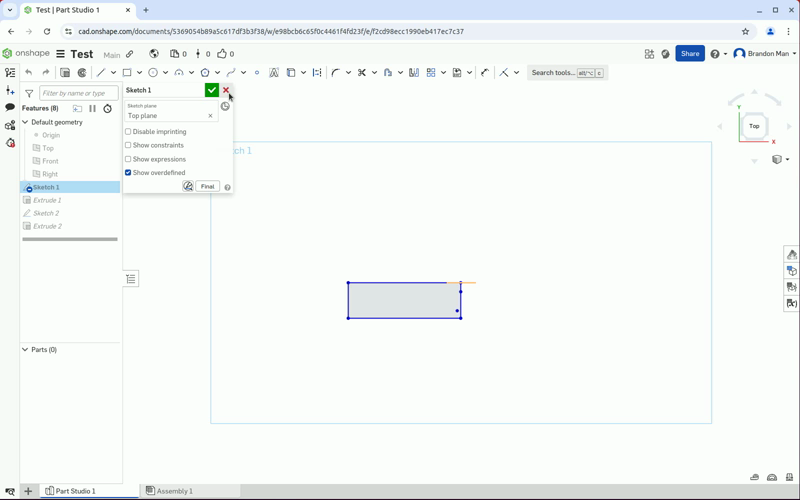
key(shift+s)
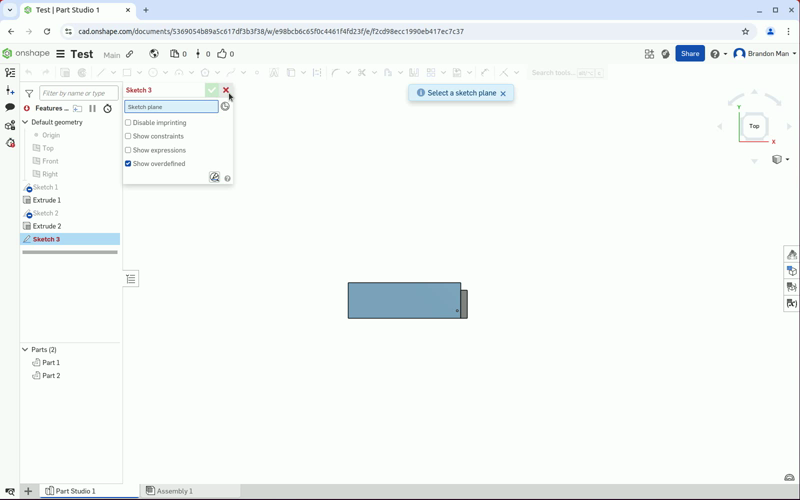
mouse_move(73, 150)
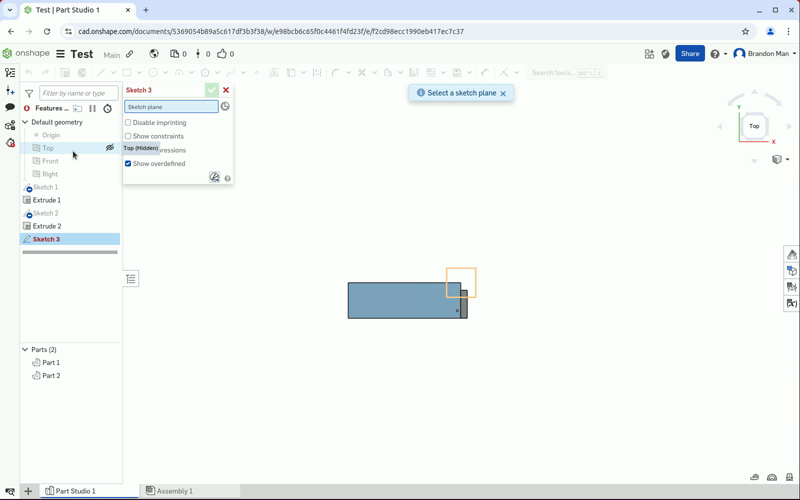
click(73, 150)
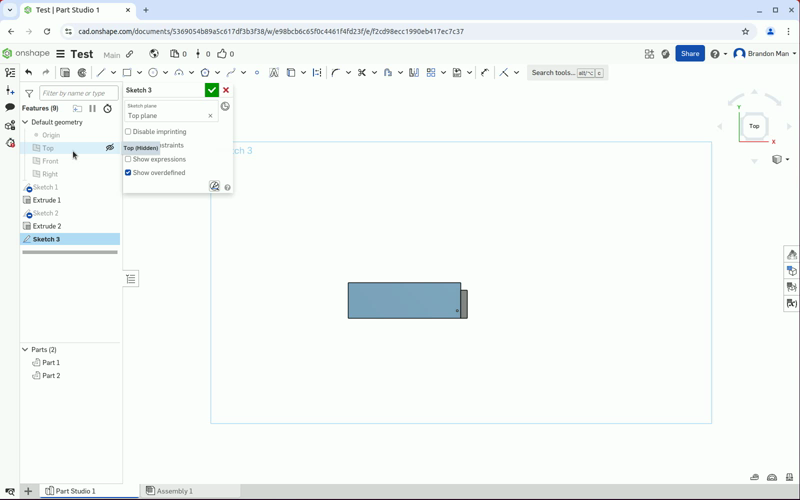
mouse_move(73, 352)
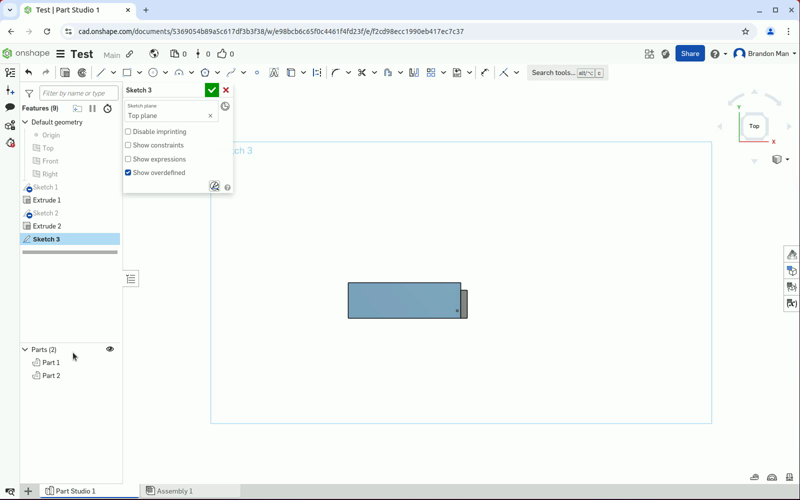
key(y)
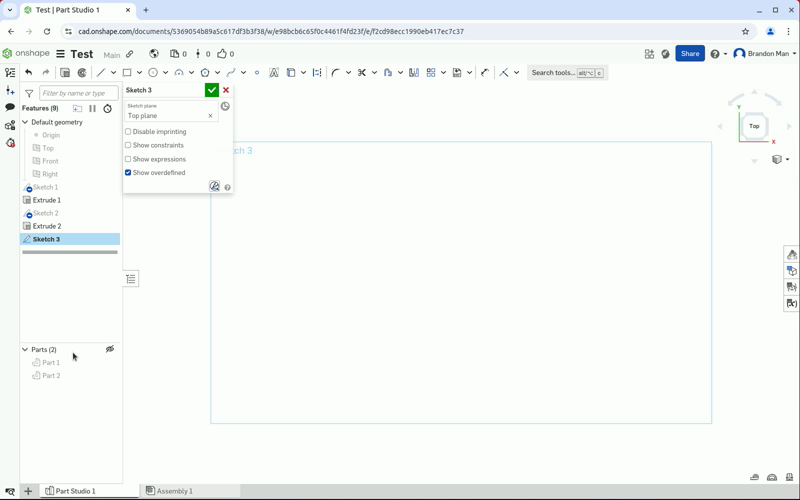
key(c)
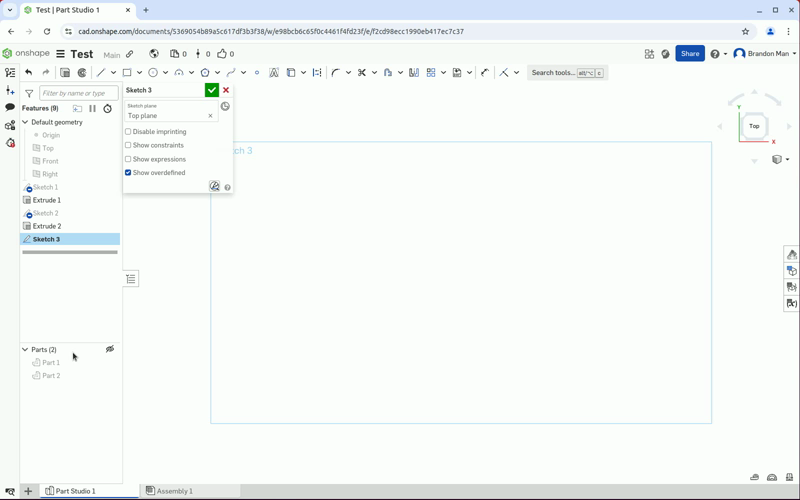
key_down(shift)
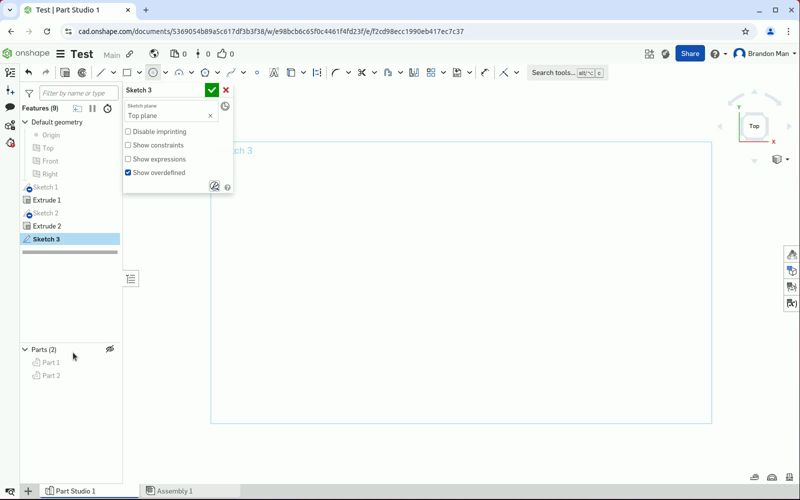
mouse_move(457, 311)
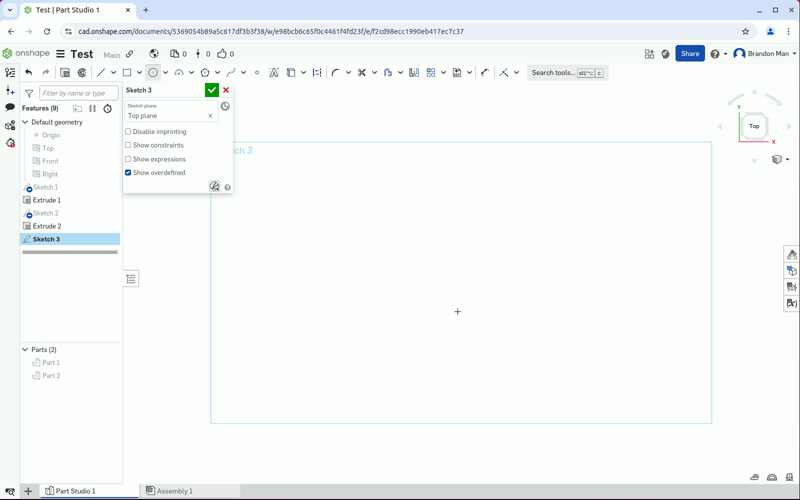
click(457, 311)
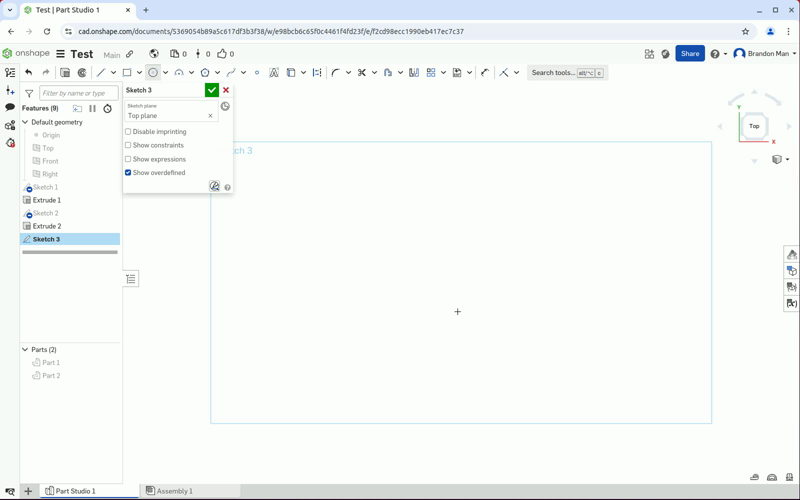
key_up(shift)
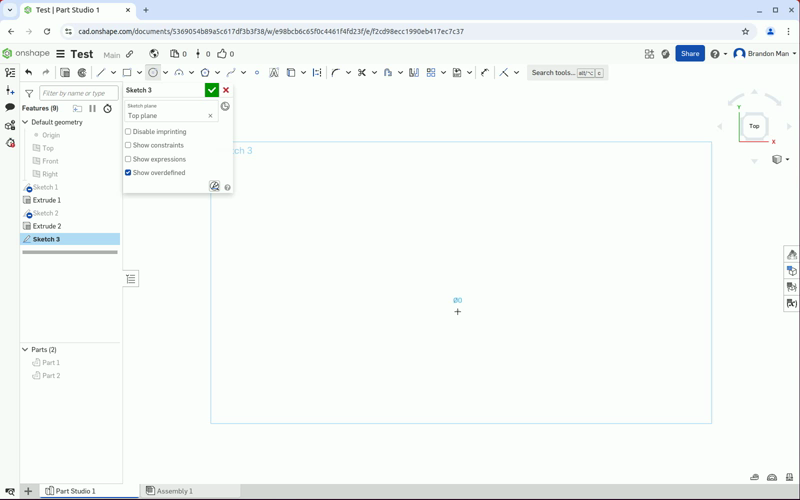
mouse_move(459, 311)
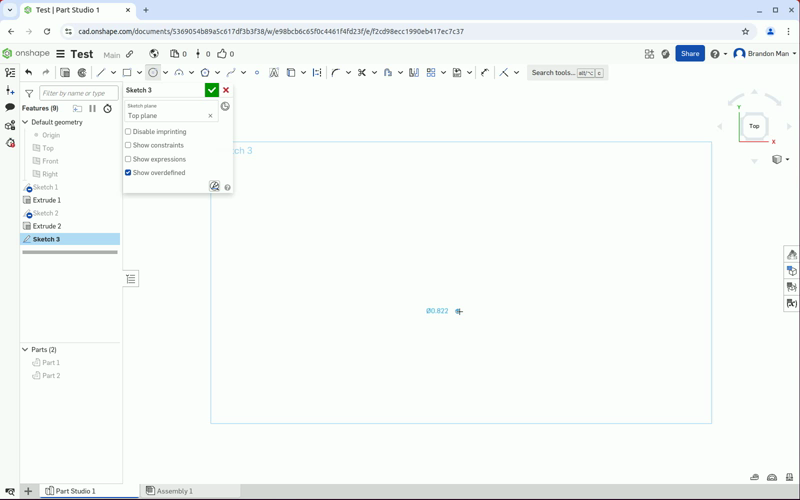
scroll(6)
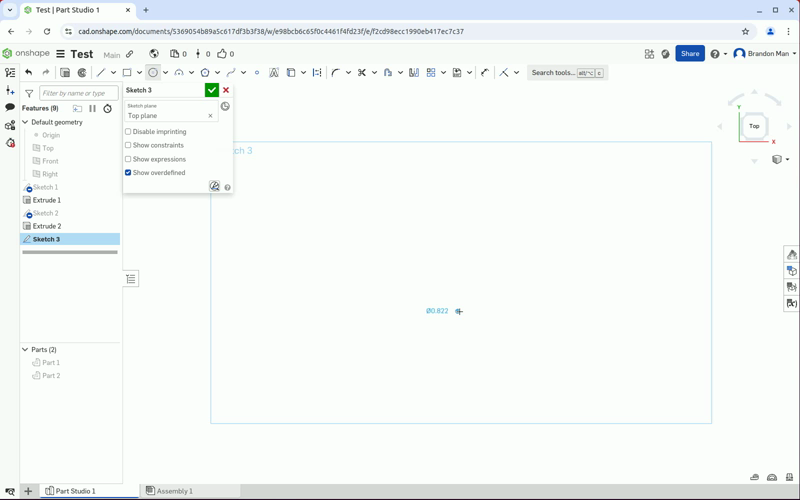
scroll(6)
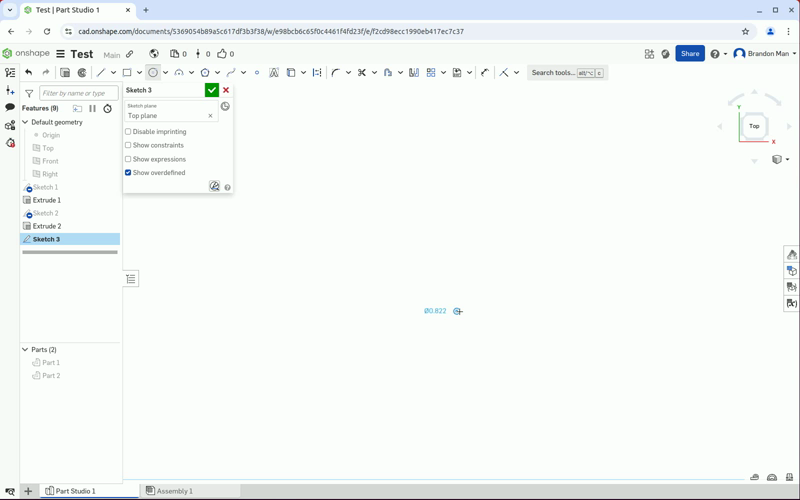
scroll(6)
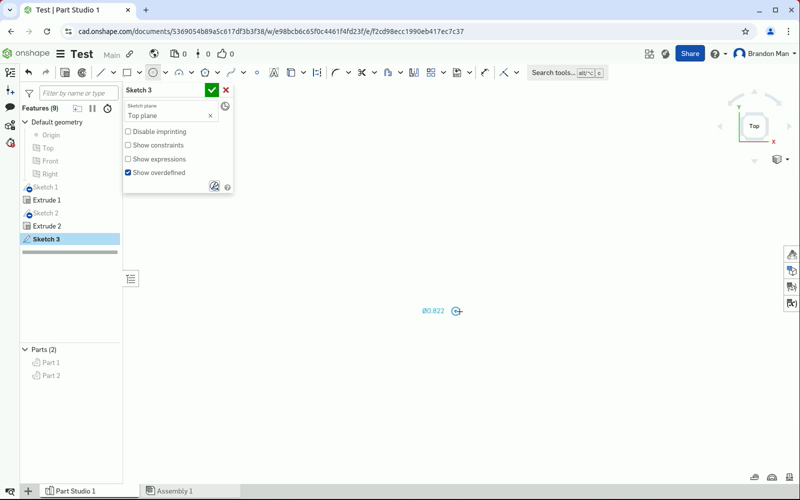
scroll(6)
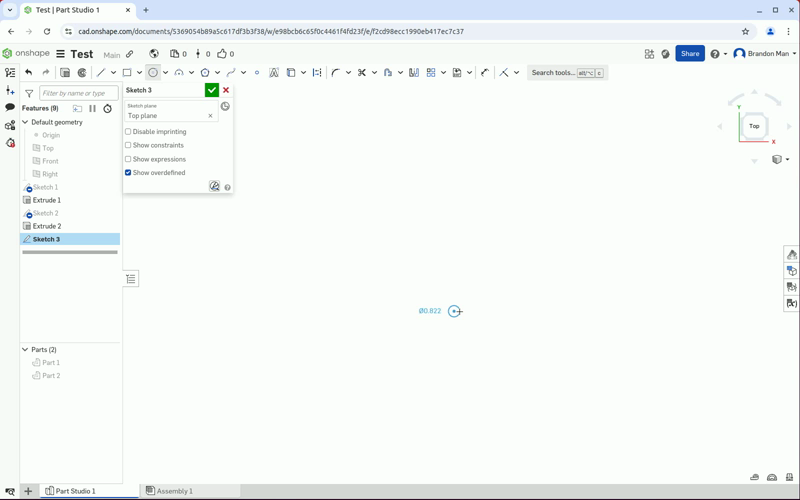
scroll(6)
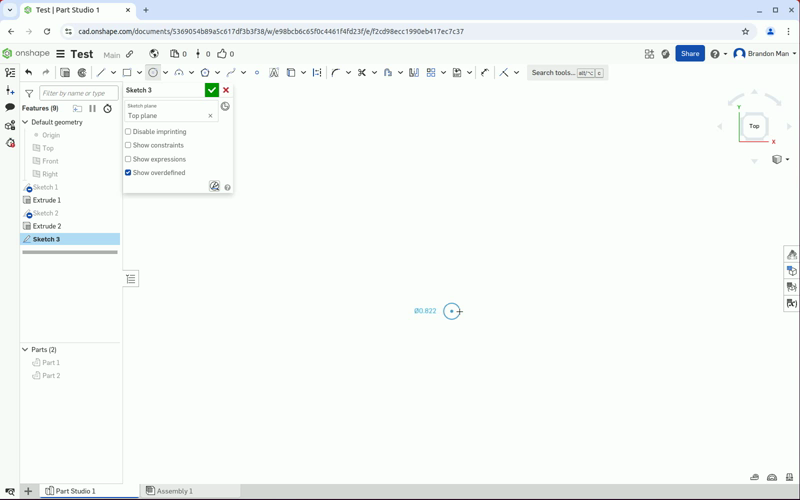
scroll(6)
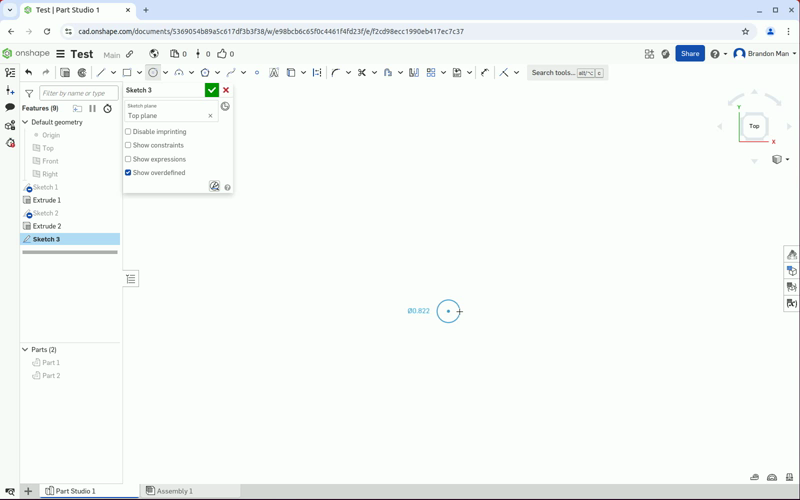
scroll(6)
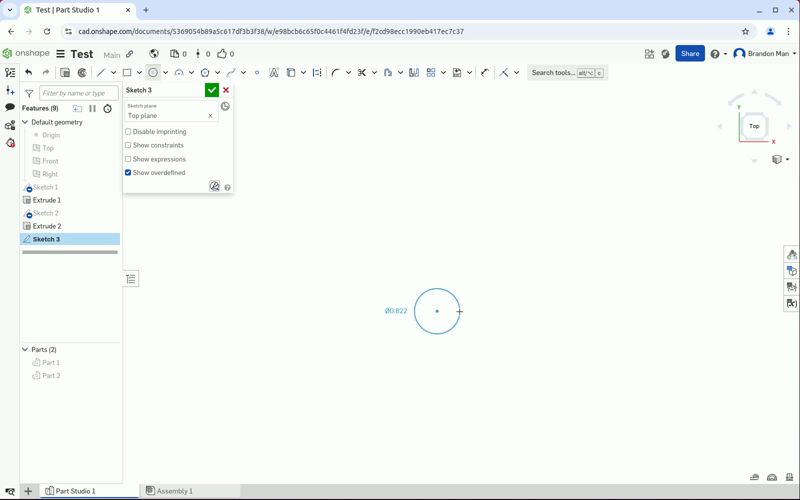
click(459, 311)
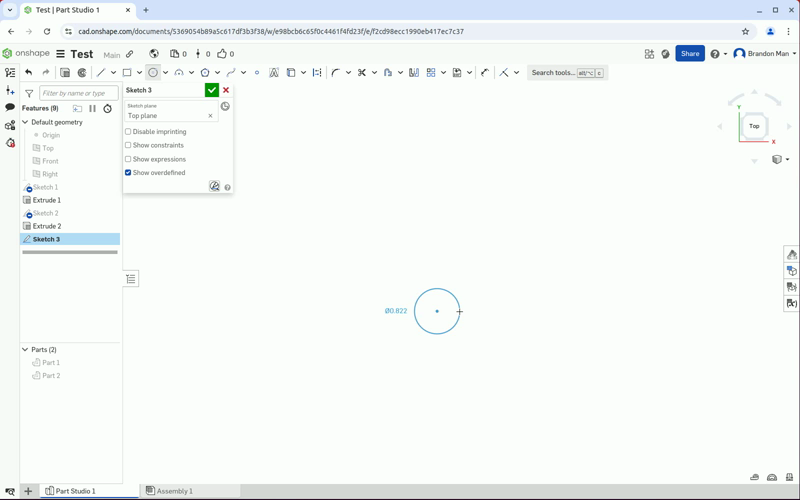
scroll(-6)
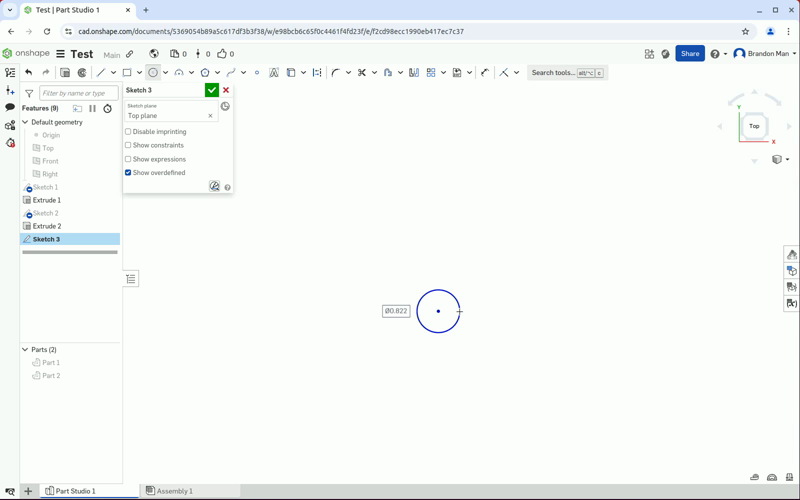
scroll(-6)
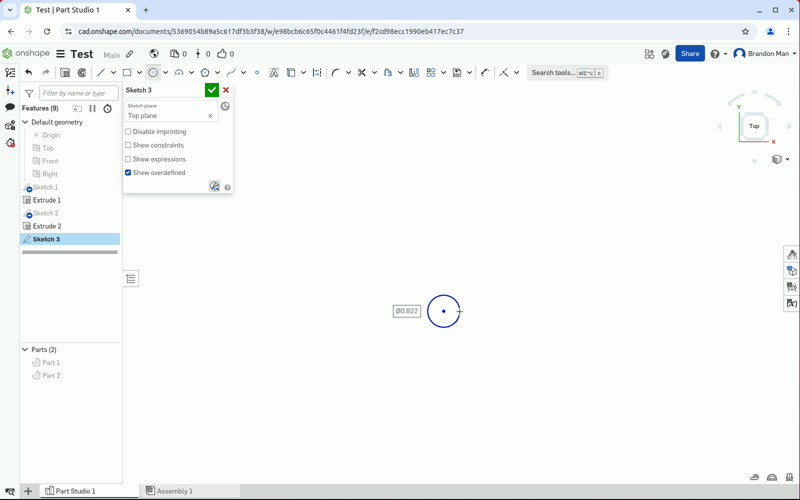
scroll(-6)
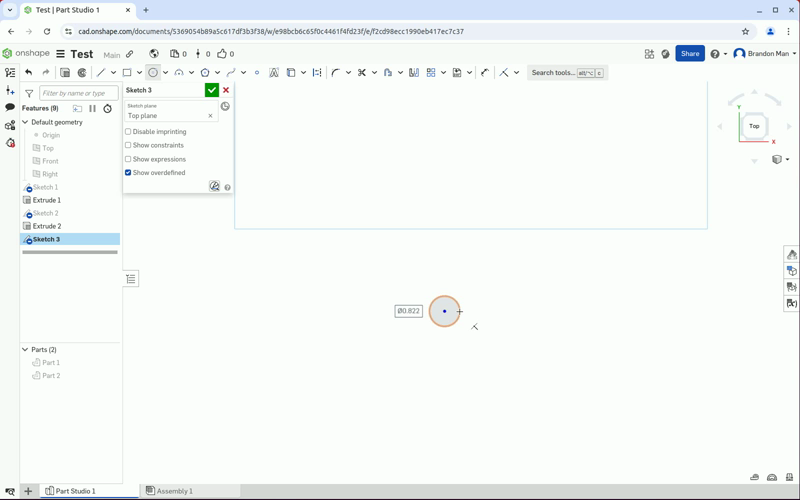
scroll(-6)
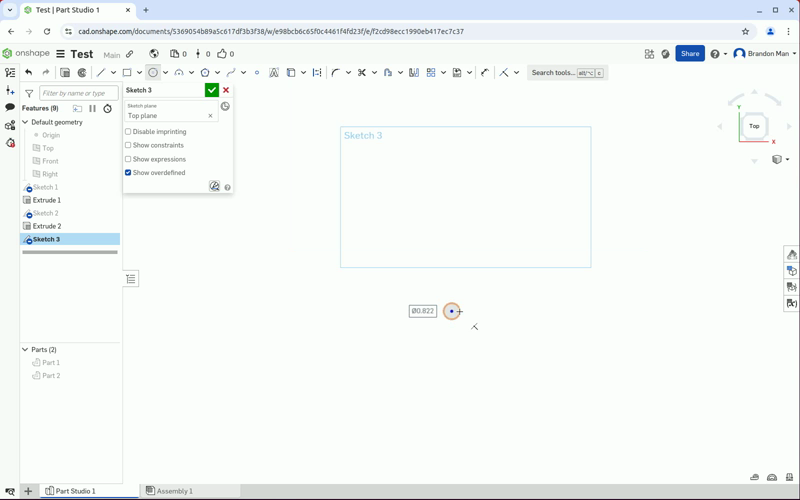
scroll(-6)
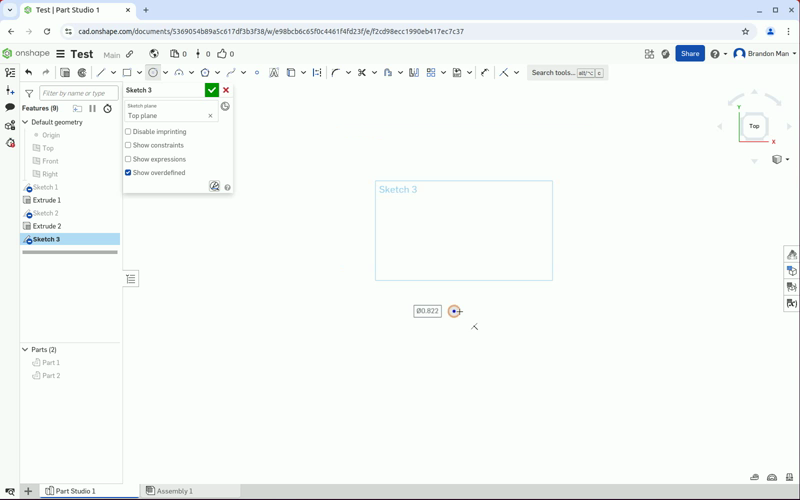
scroll(-6)
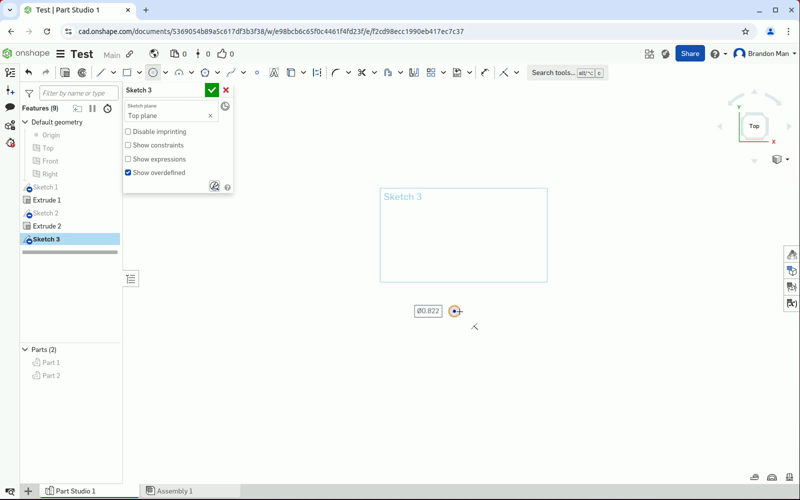
scroll(-6)
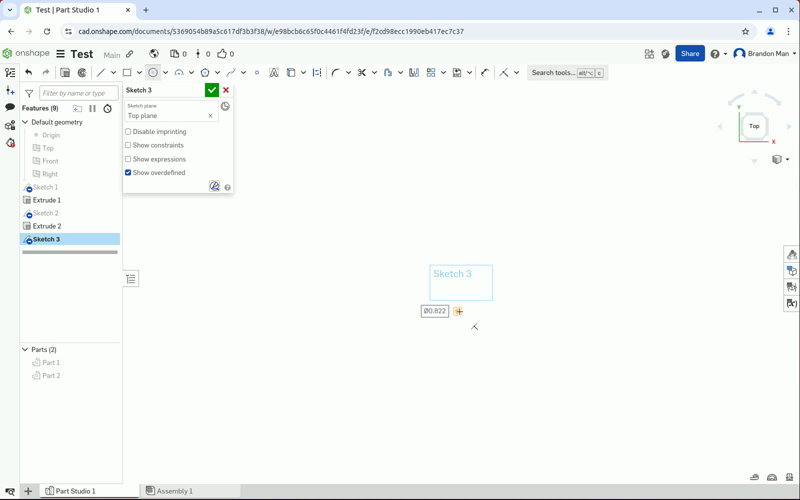
key(esc)
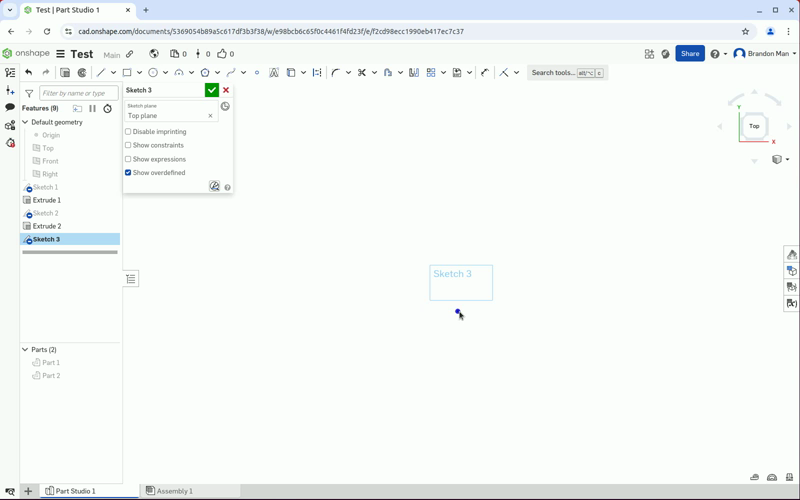
mouse_move(458, 310)
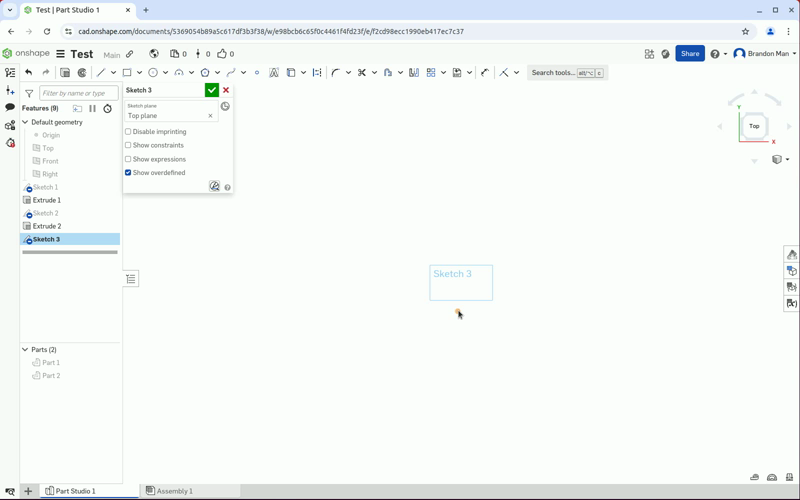
scroll(6)
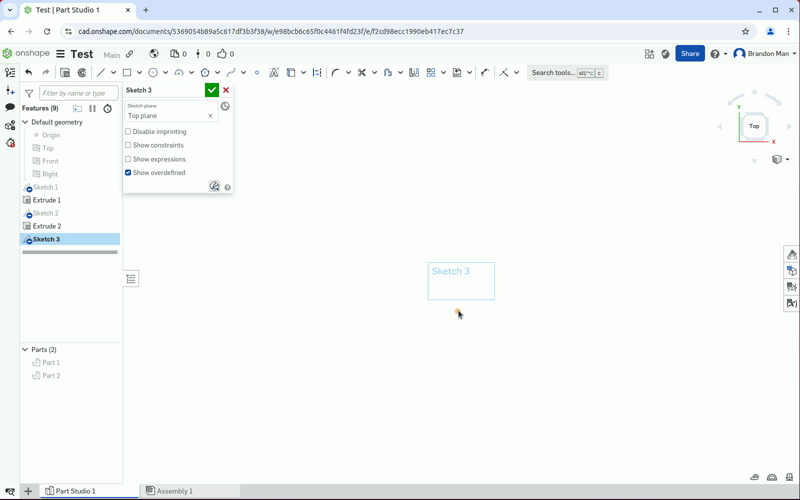
scroll(6)
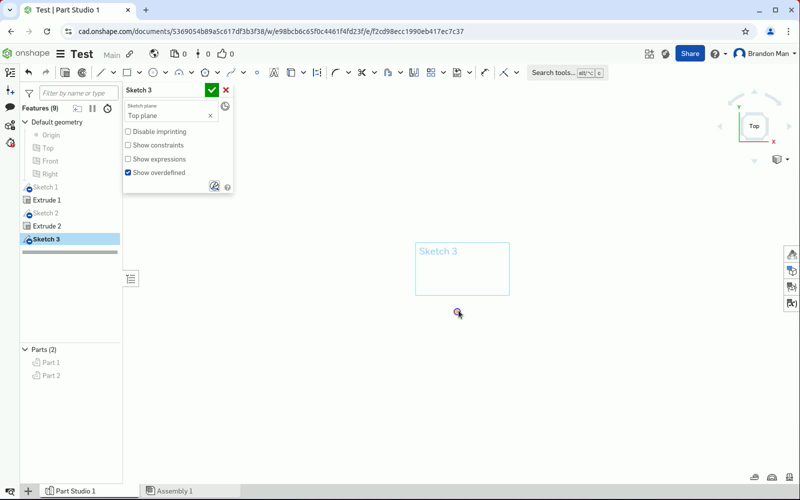
scroll(6)
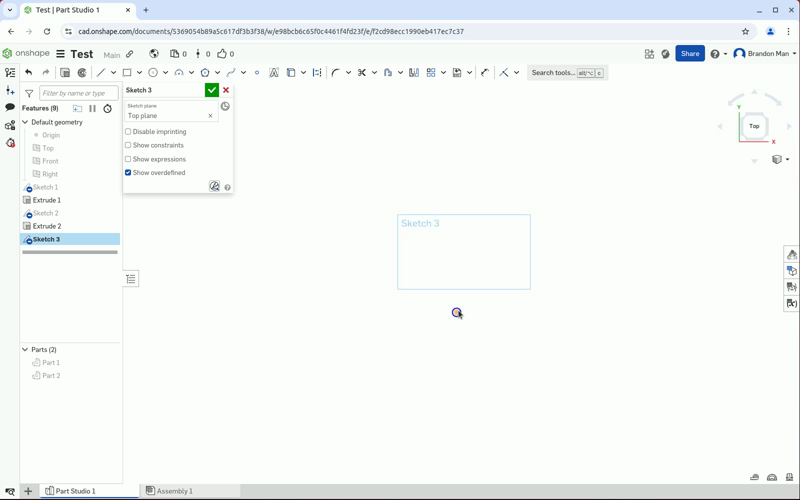
scroll(6)
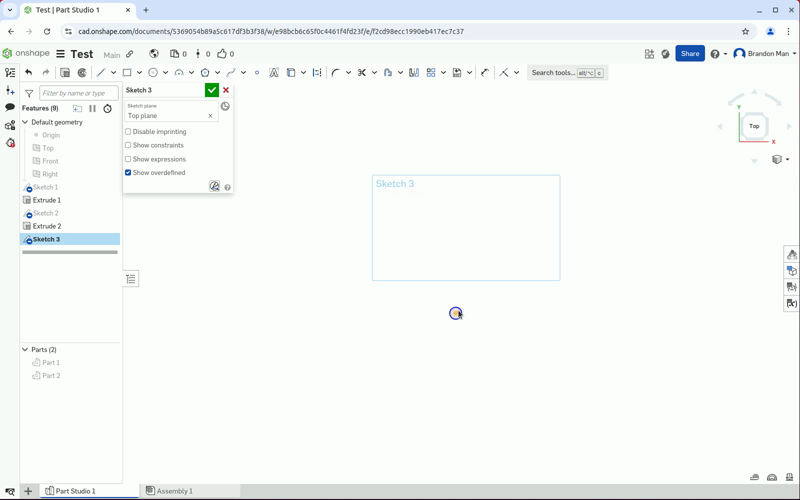
scroll(6)
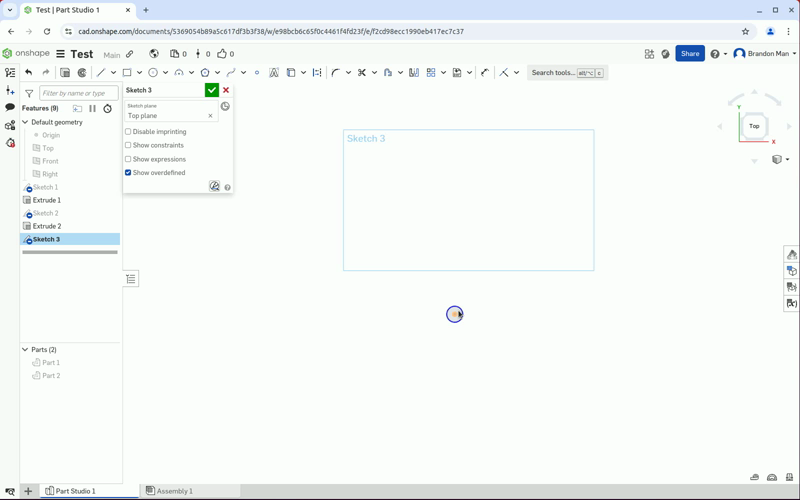
scroll(6)
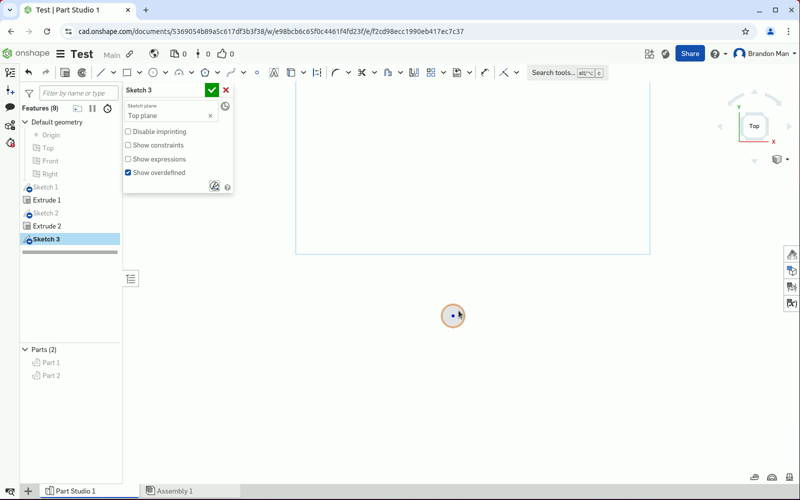
scroll(6)
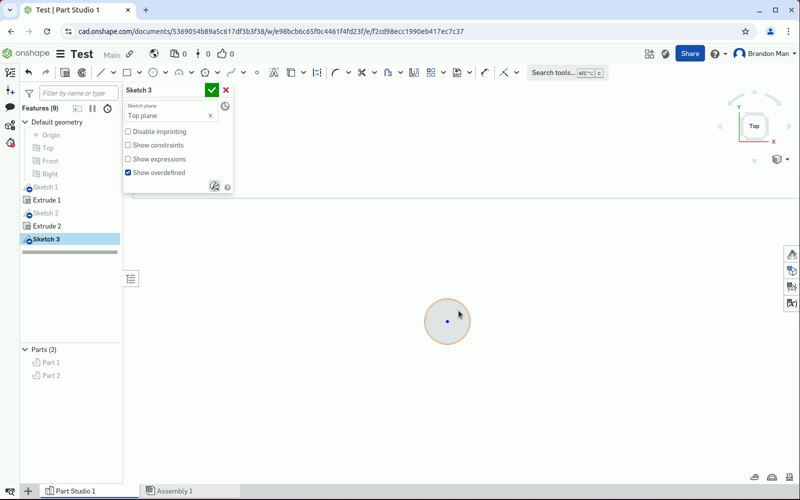
click(458, 310)
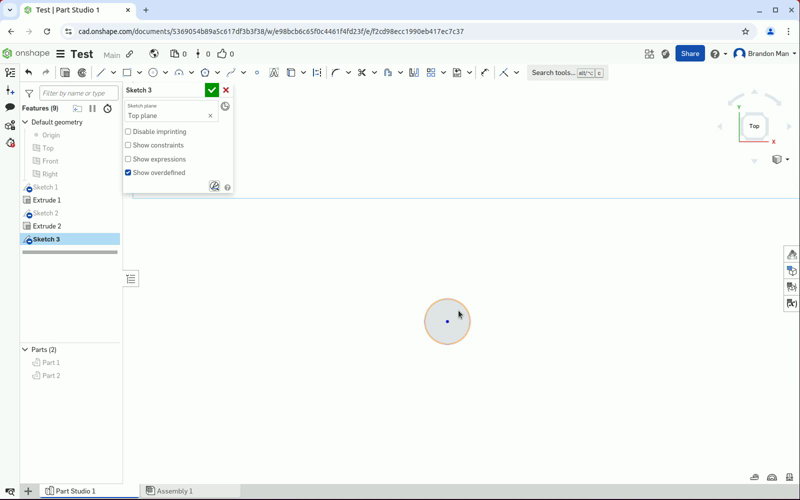
scroll(-6)
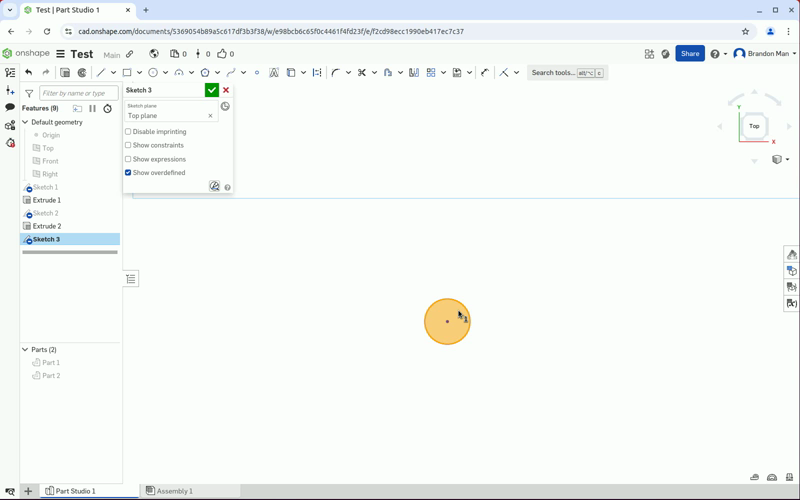
scroll(-6)
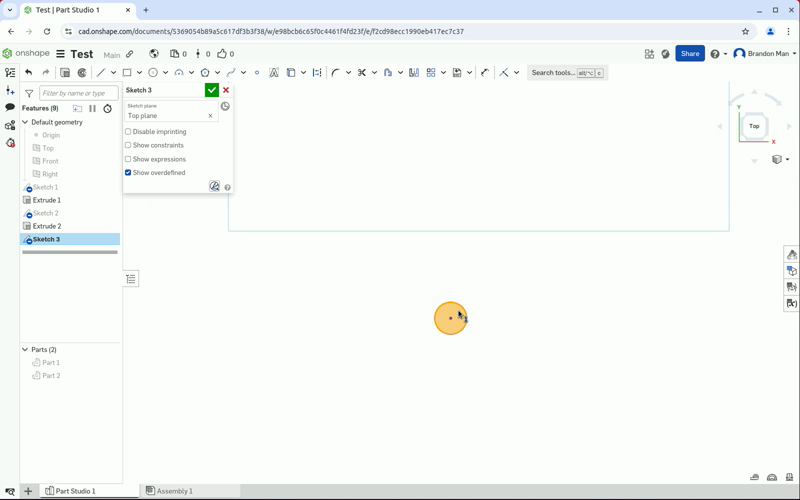
scroll(-6)
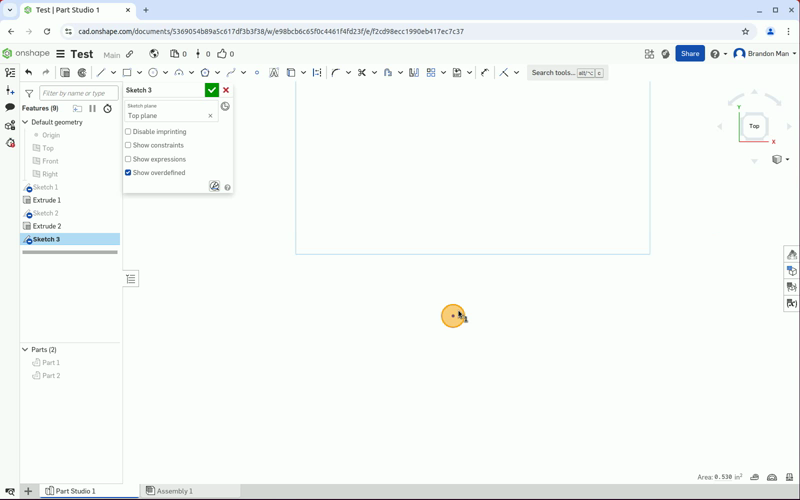
scroll(-6)
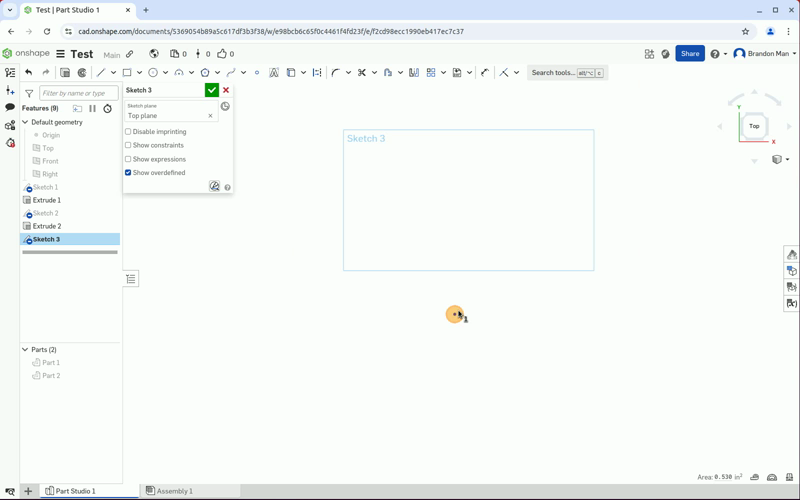
scroll(-6)
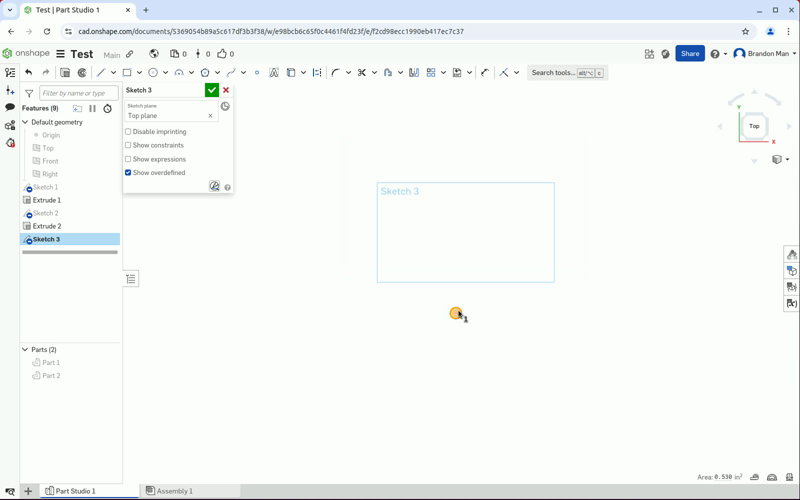
scroll(-6)
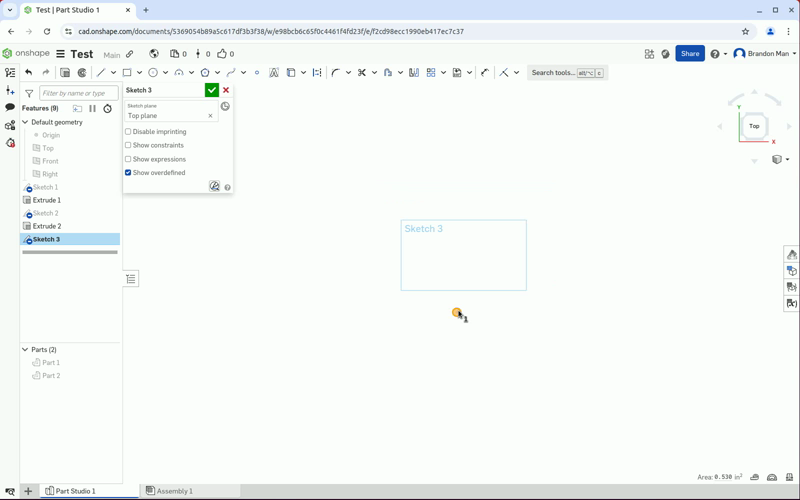
scroll(-6)
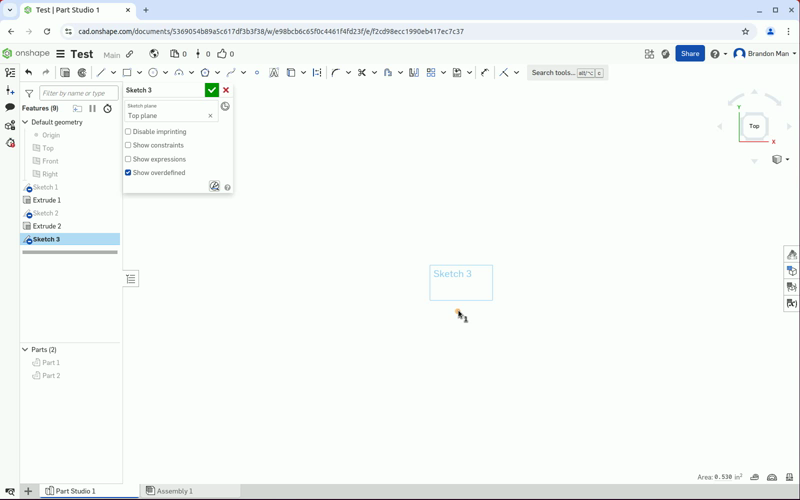
mouse_move(73, 352)
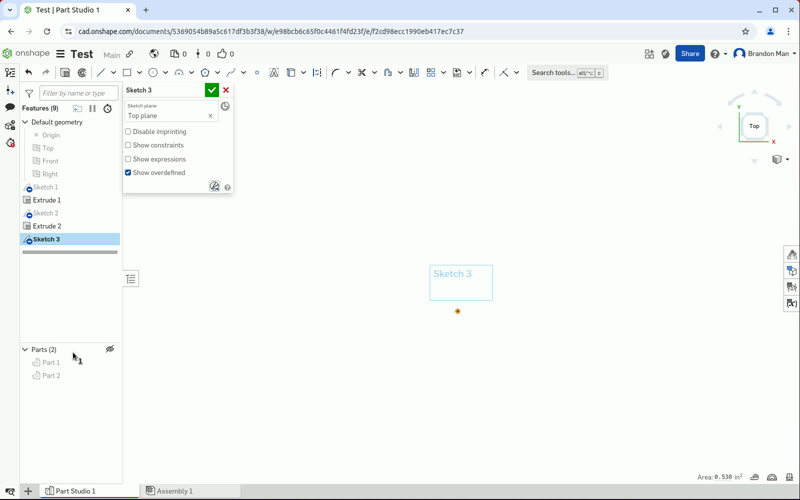
key(shift+y)
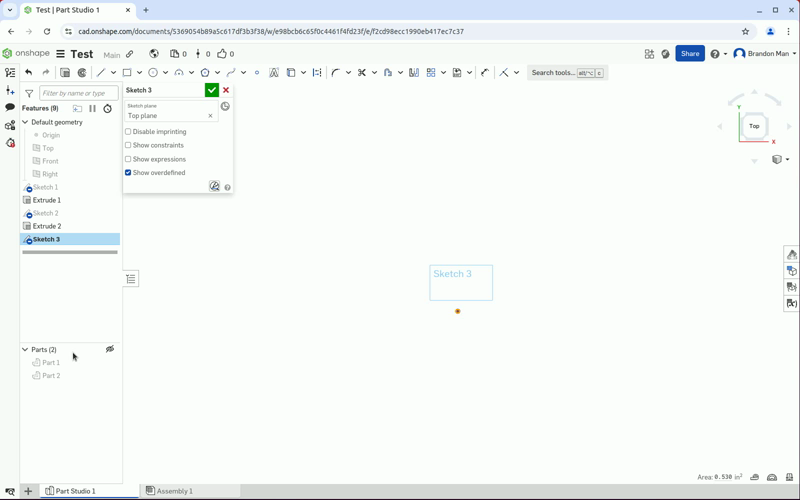
key(shift+e)
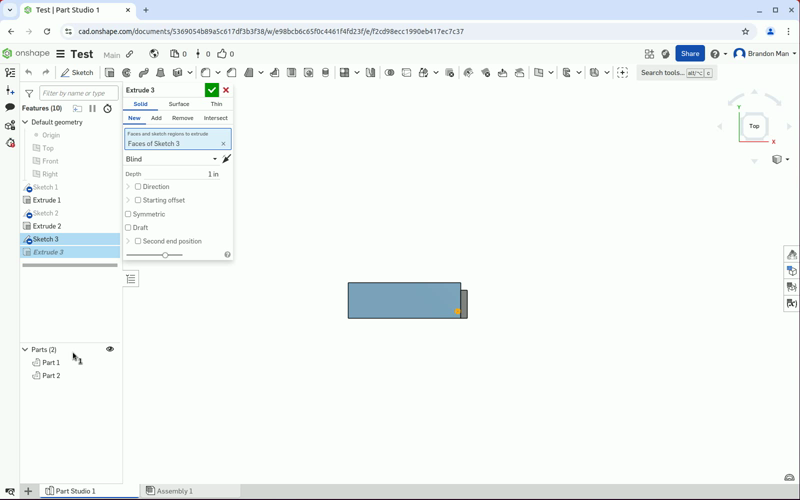
mouse_move(143, 106)
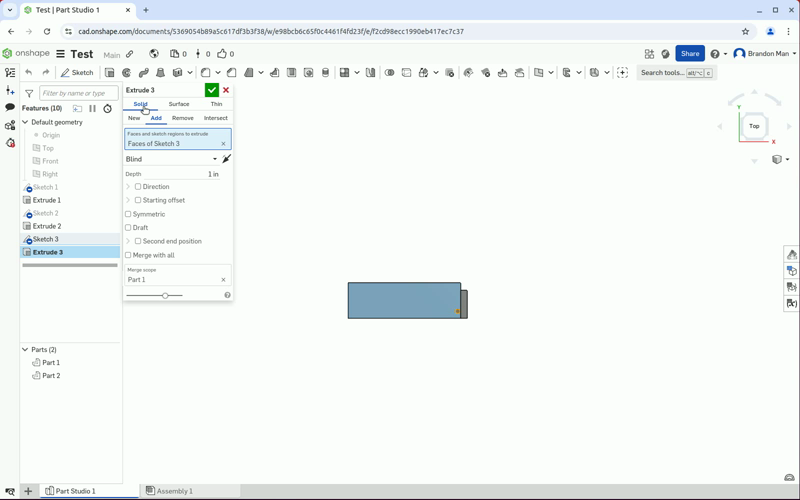
click(143, 106)
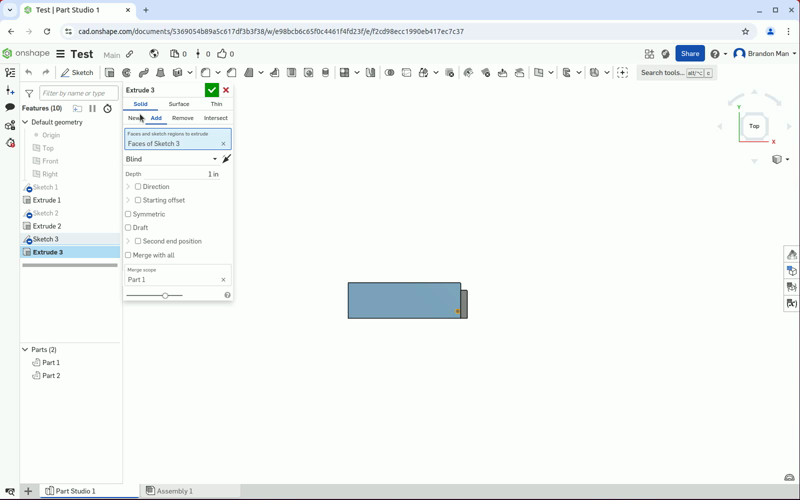
mouse_move(137, 120)
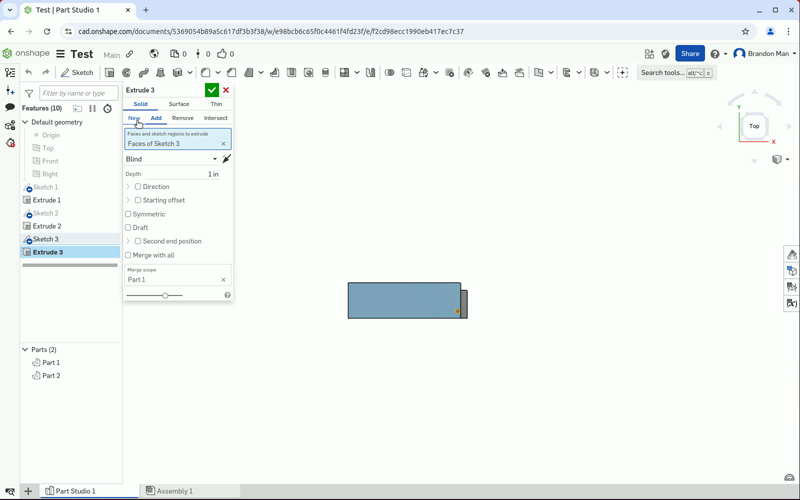
click(137, 120)
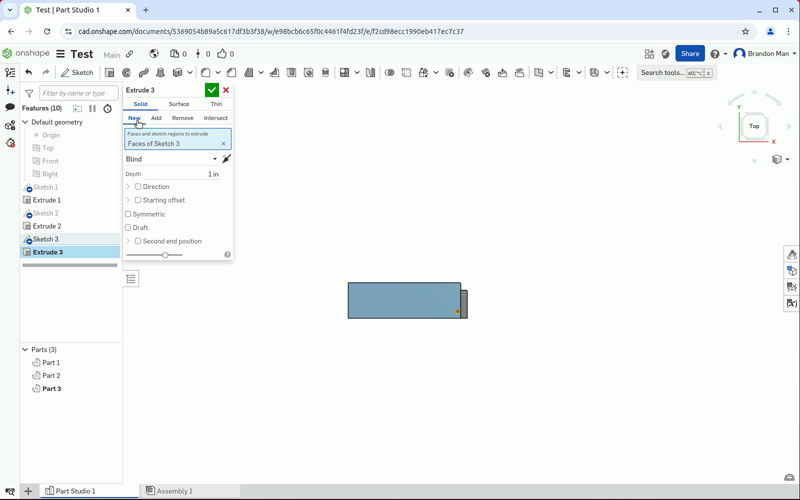
key(tab, 4)
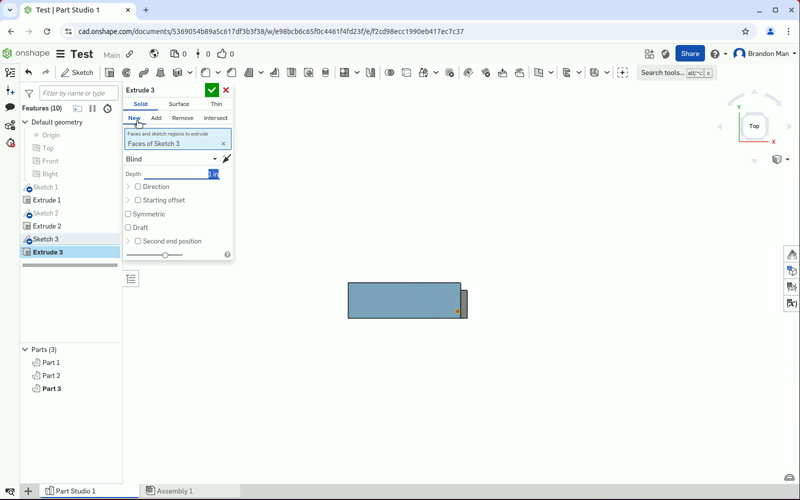
text(15.405)
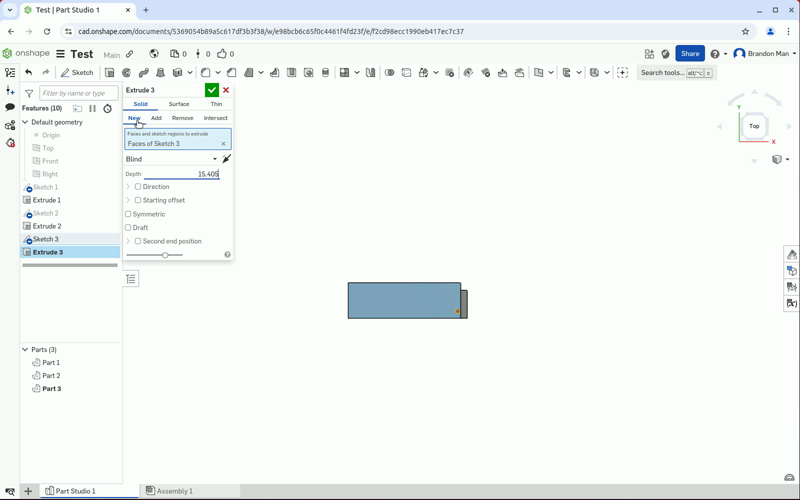
key(enter)
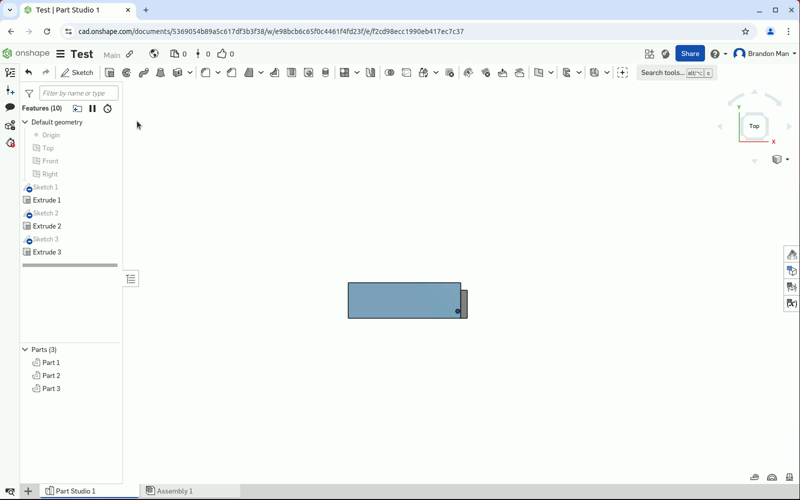
key(shift+h)
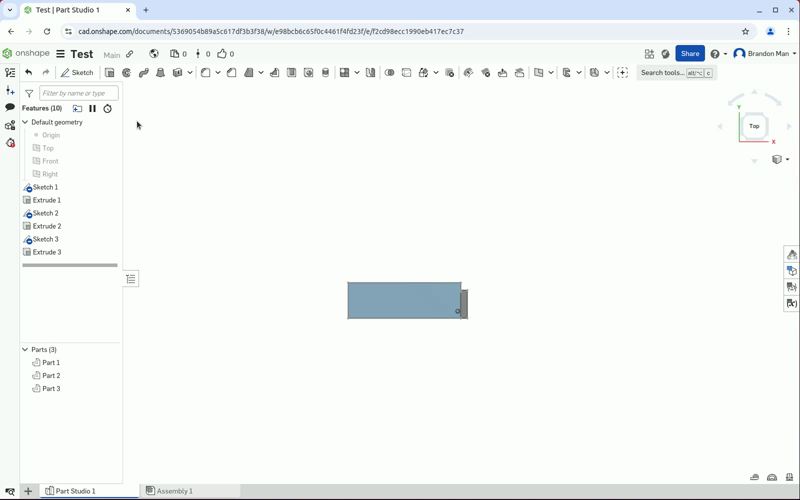
key(shift+h)
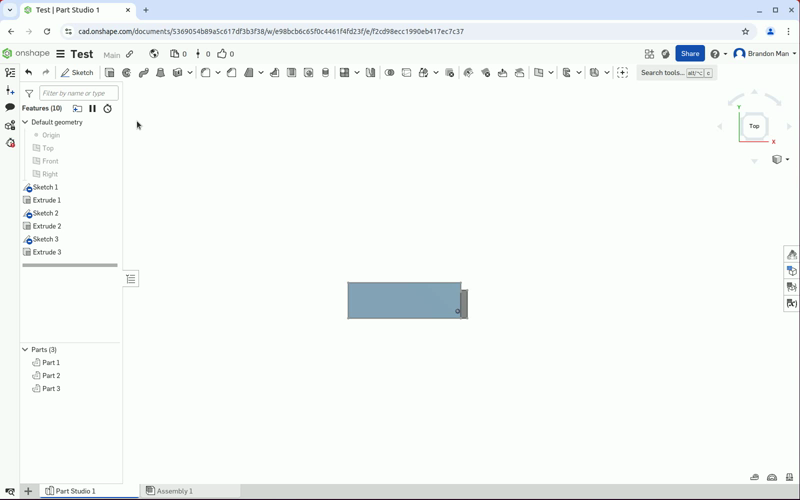
key(shift+7)
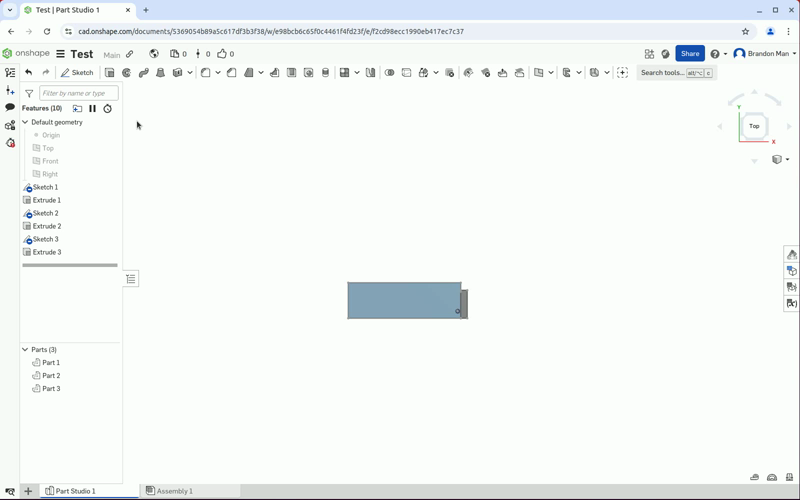
key(up, 3)
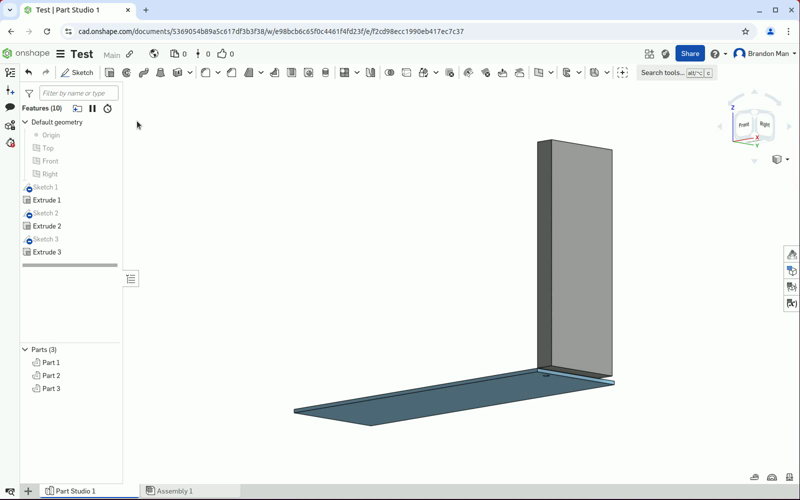
key(left, 3)
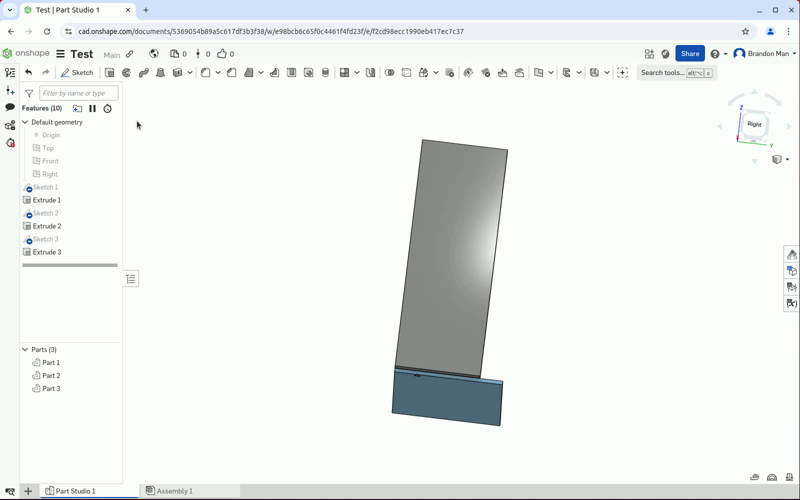
key(right, 3)
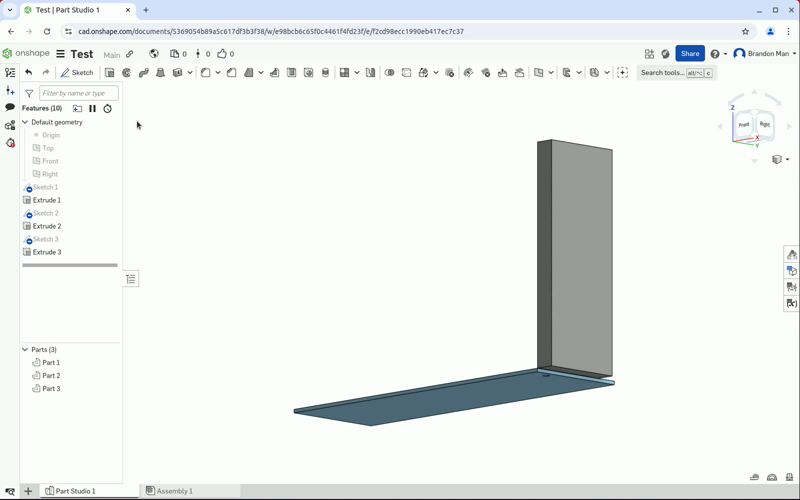
key(down, 3)
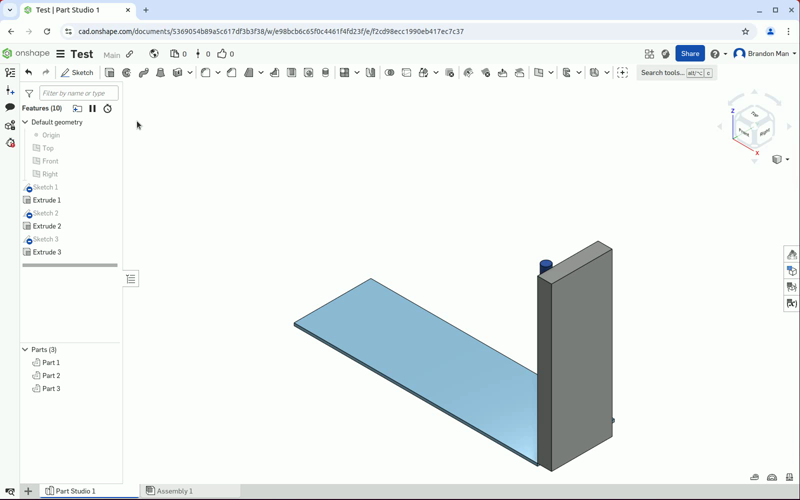
mouse_move(73, 189)
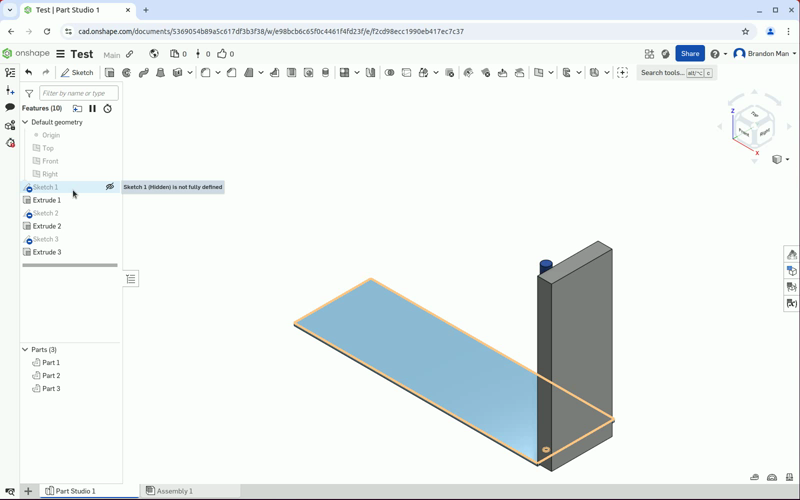
click(73, 189)